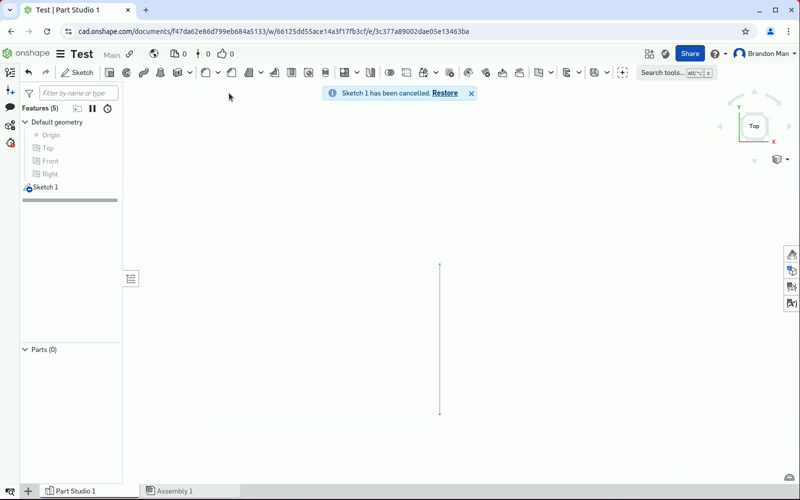
key(shift+h)
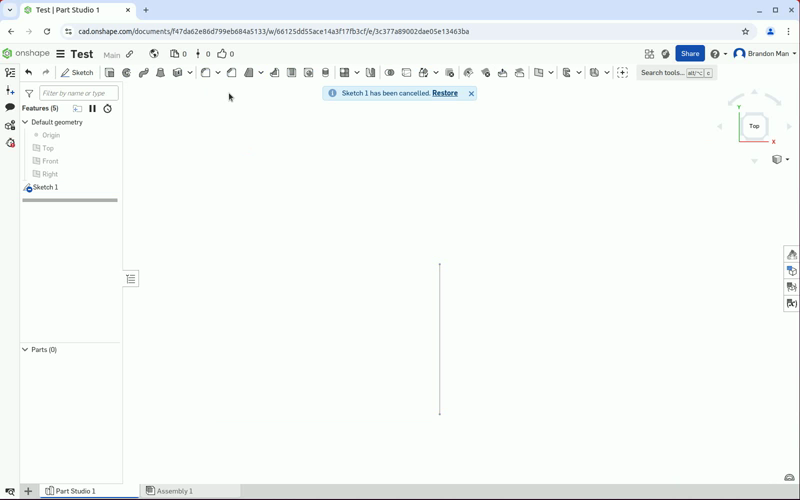
key(shift+s)
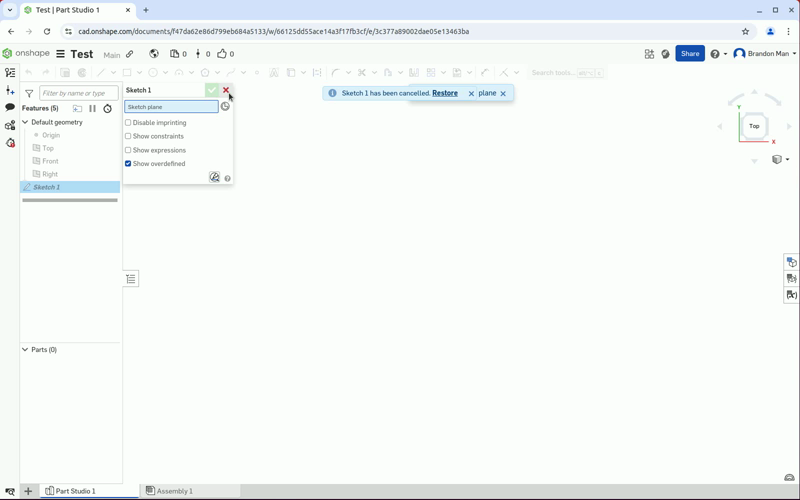
mouse_move(73, 150)
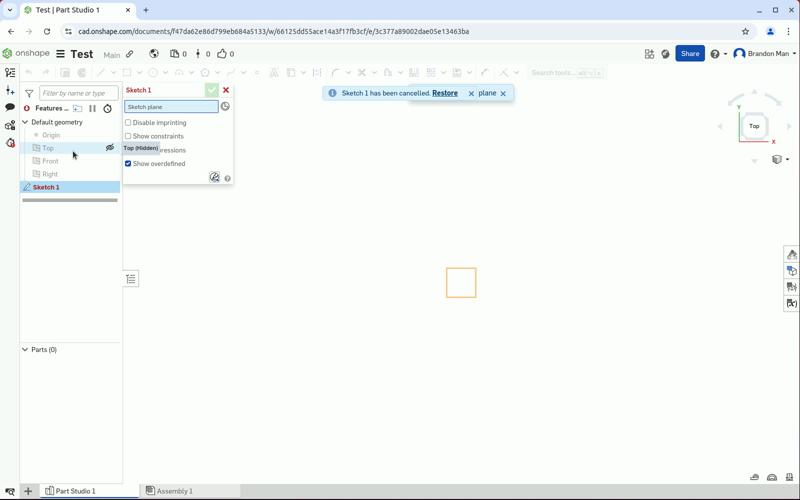
click(73, 150)
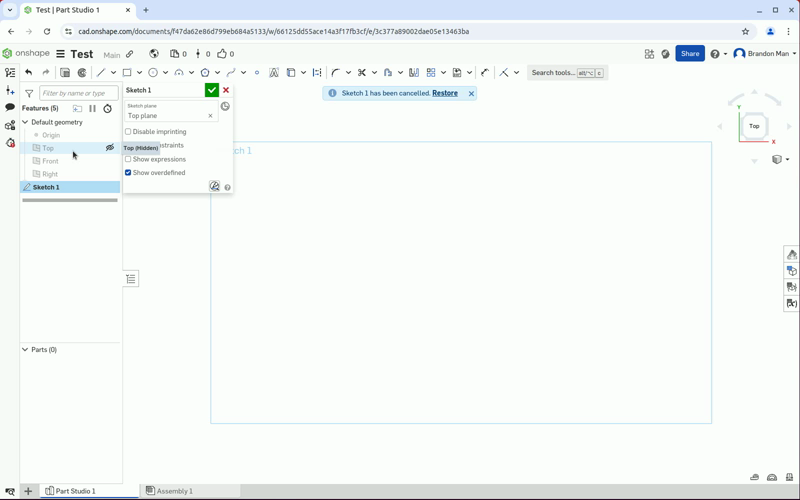
mouse_move(73, 352)
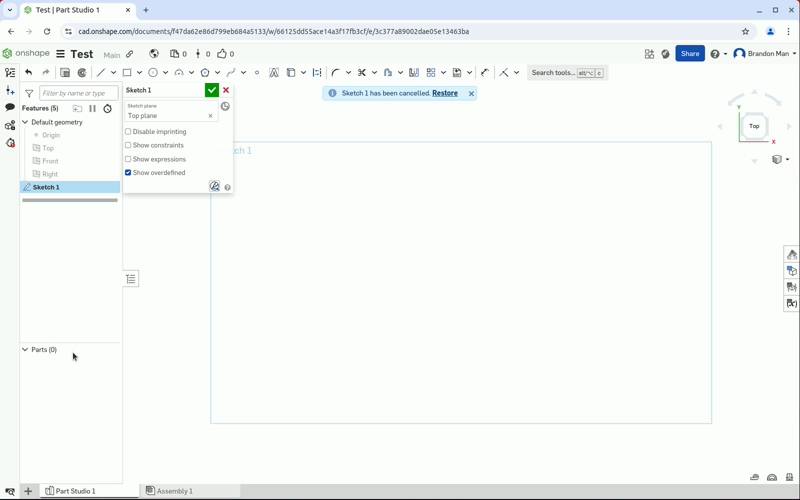
key(y)
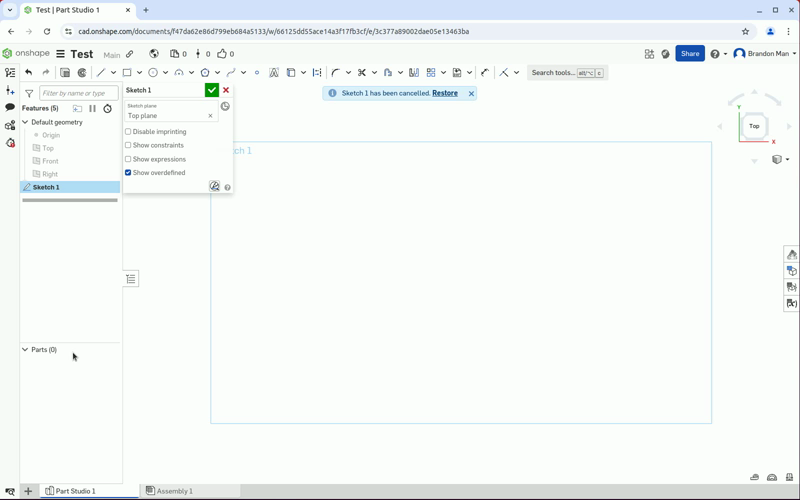
key(l)
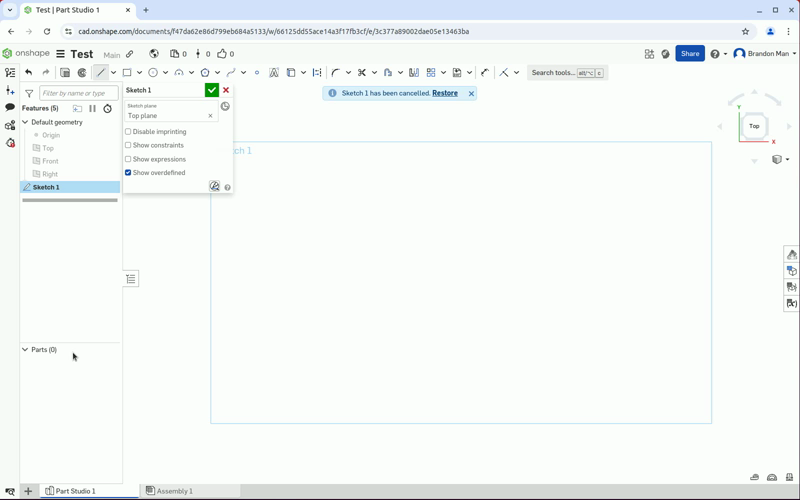
key_down(shift)
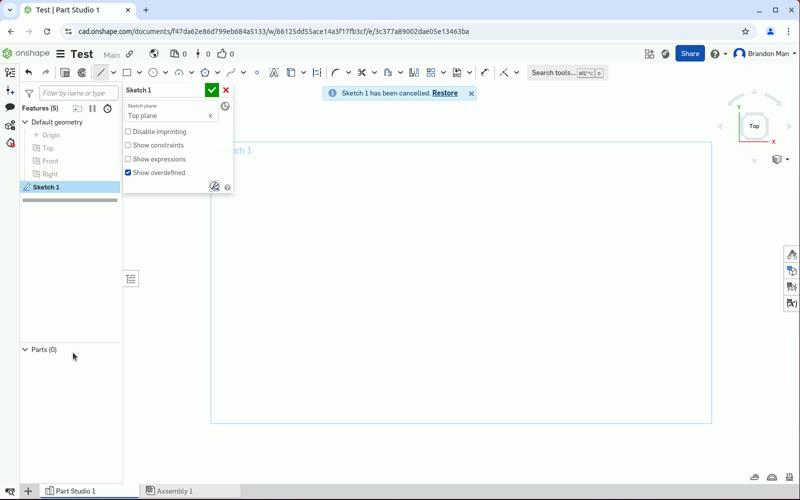
mouse_move(355, 313)
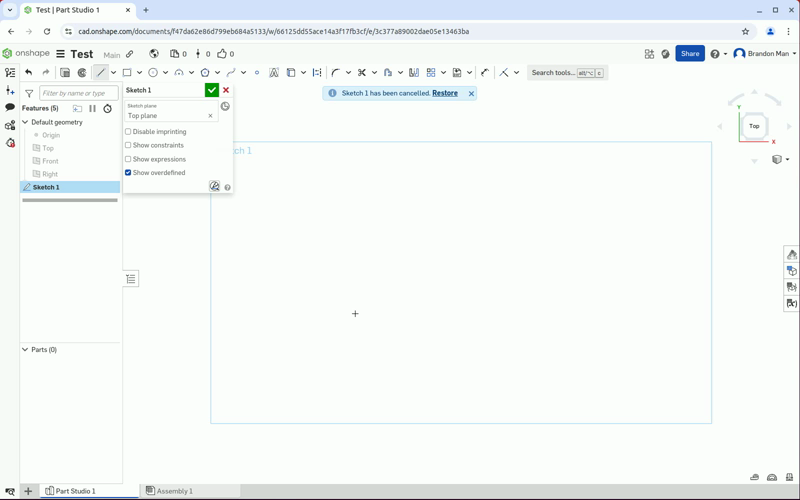
click(355, 313)
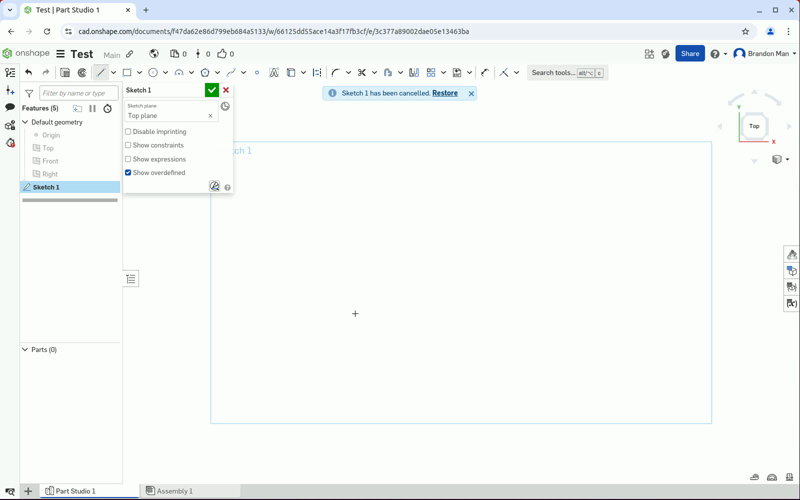
key_up(shift)
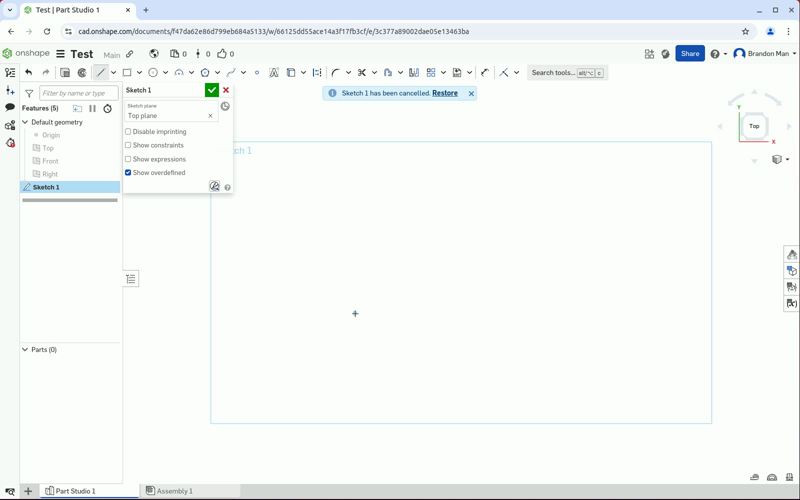
key_down(shift)
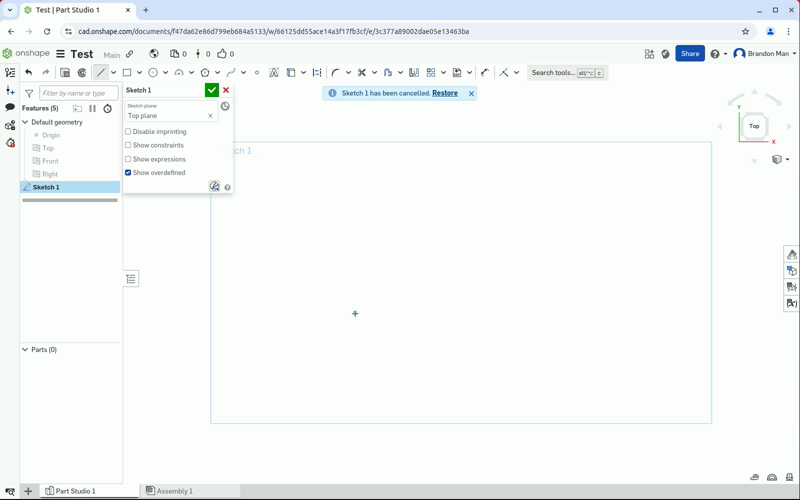
mouse_move(385, 313)
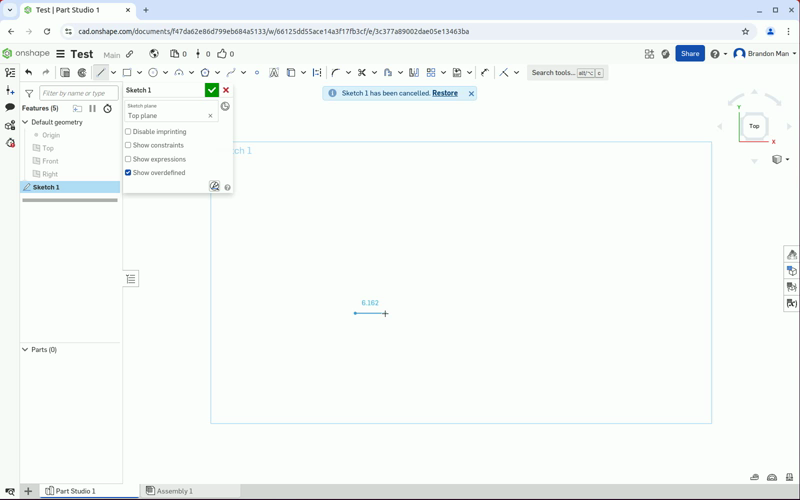
mouse_move(396, 313)
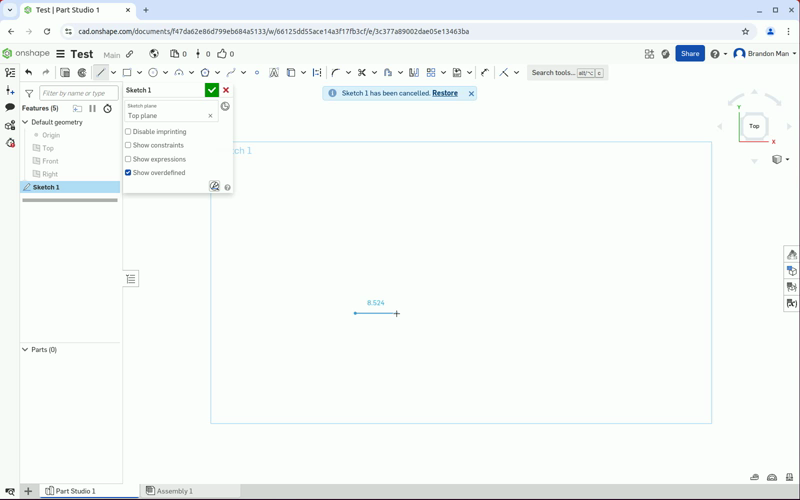
click(396, 313)
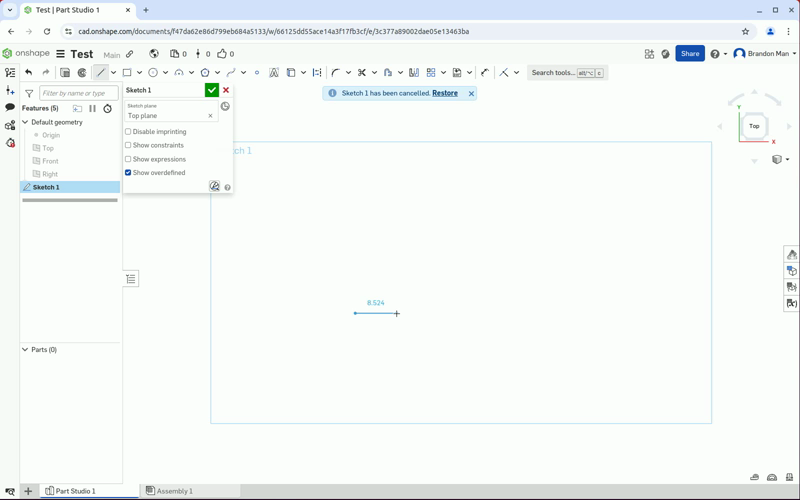
key_up(shift)
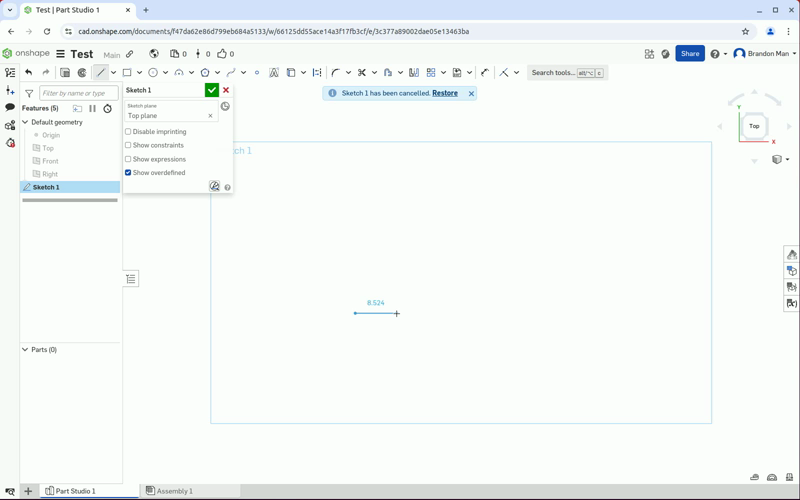
key(esc)
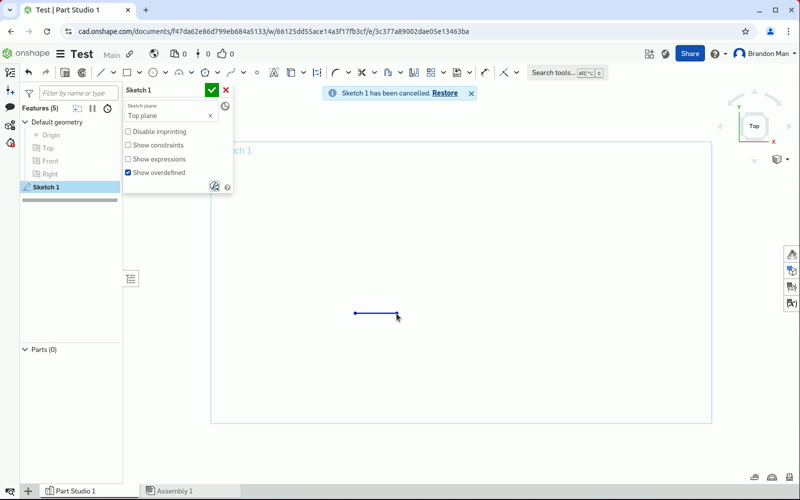
key(a)
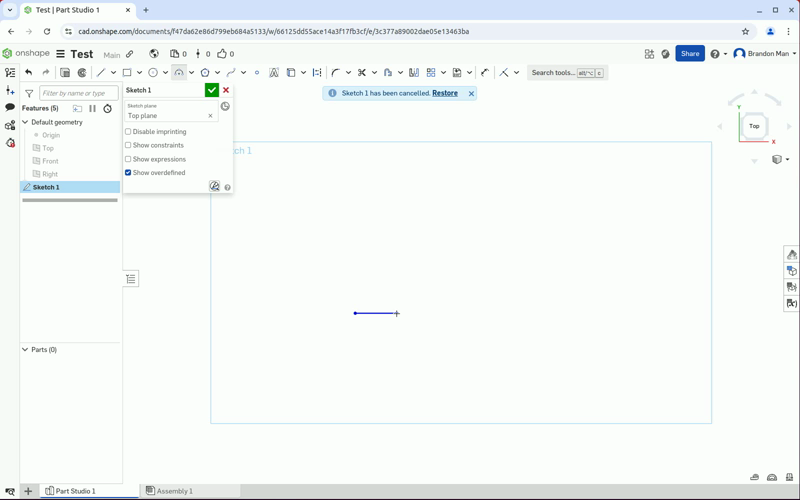
mouse_move(396, 313)
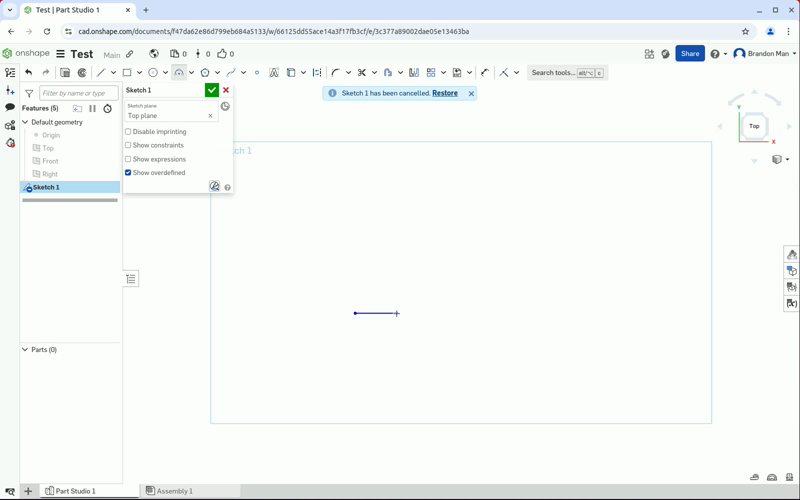
click(396, 313)
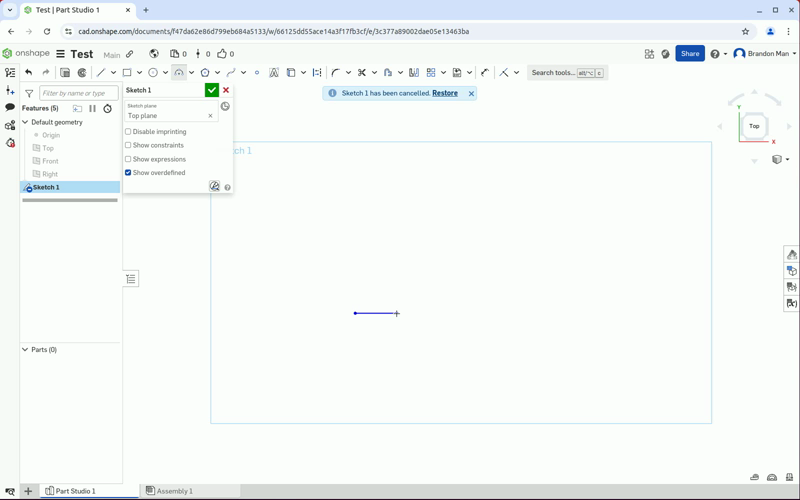
key_down(shift)
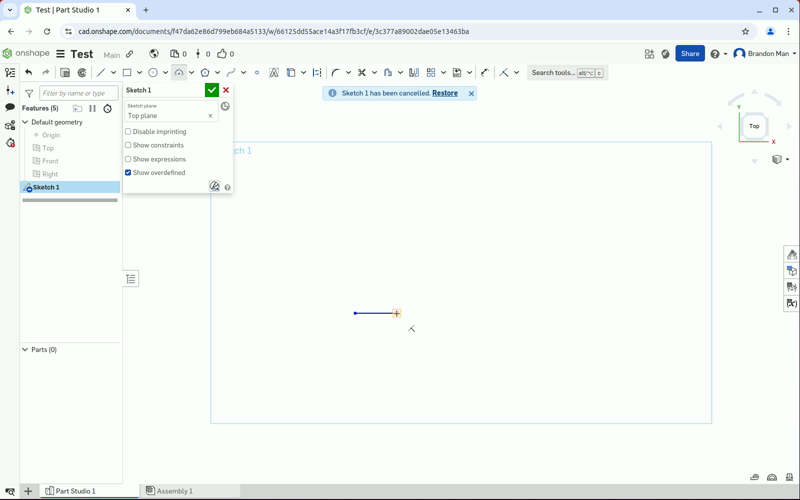
mouse_move(419, 291)
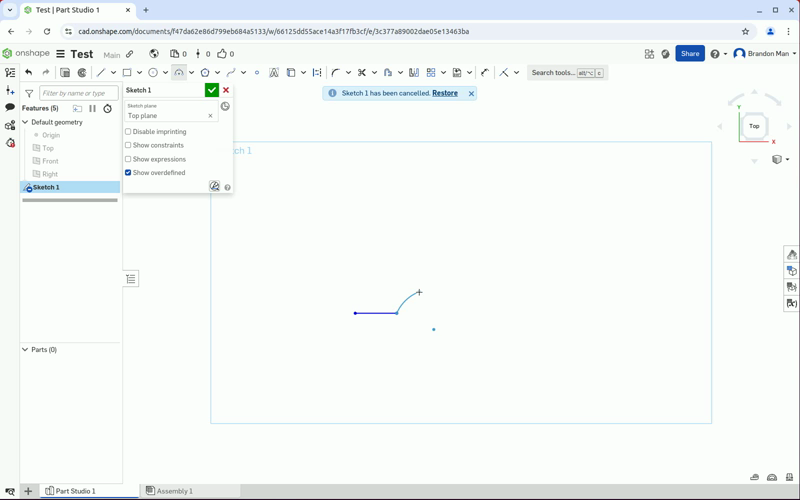
click(419, 291)
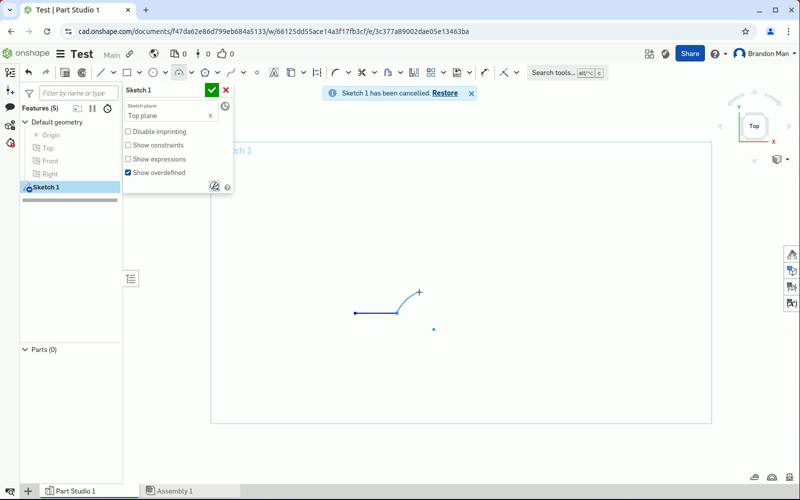
mouse_move(403, 297)
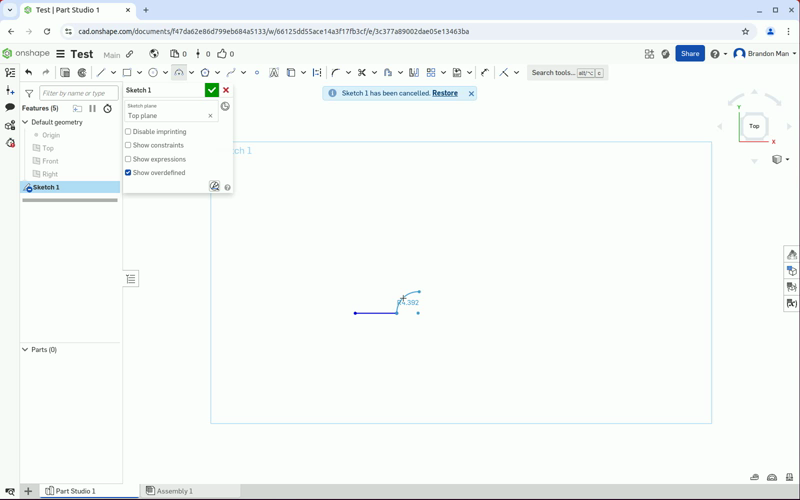
click(403, 297)
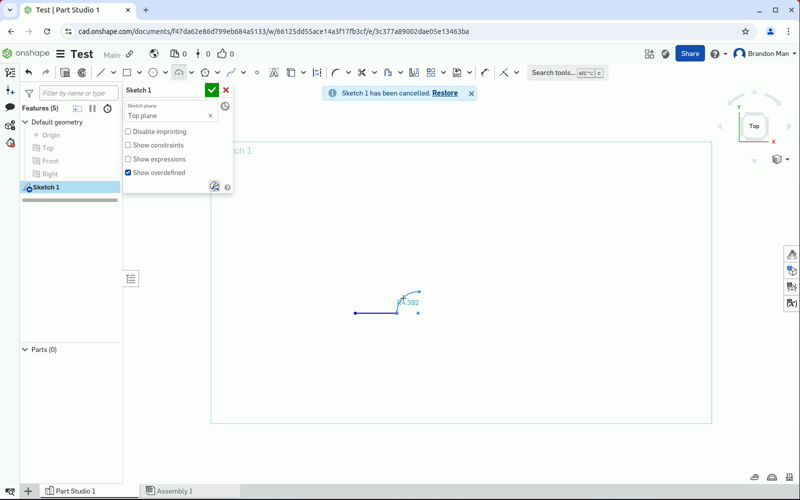
key_up(shift)
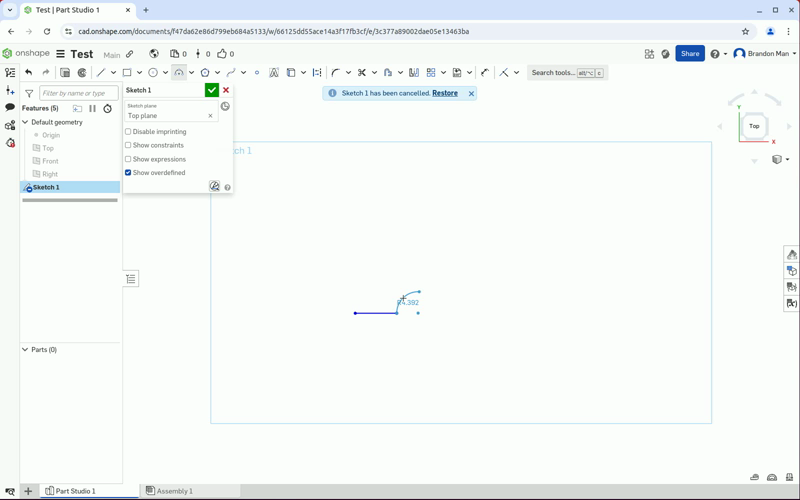
key(esc)
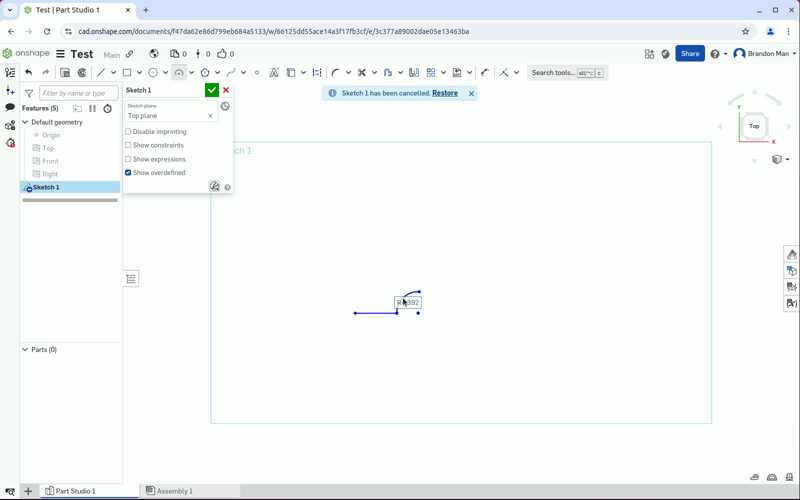
key(l)
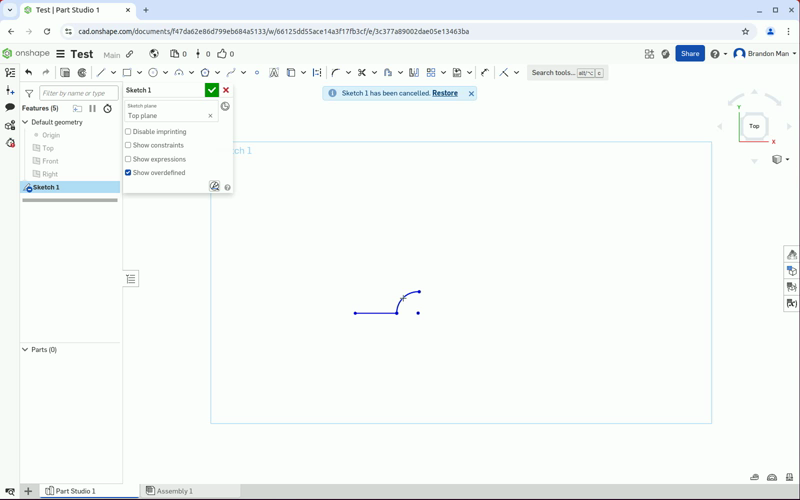
mouse_move(419, 291)
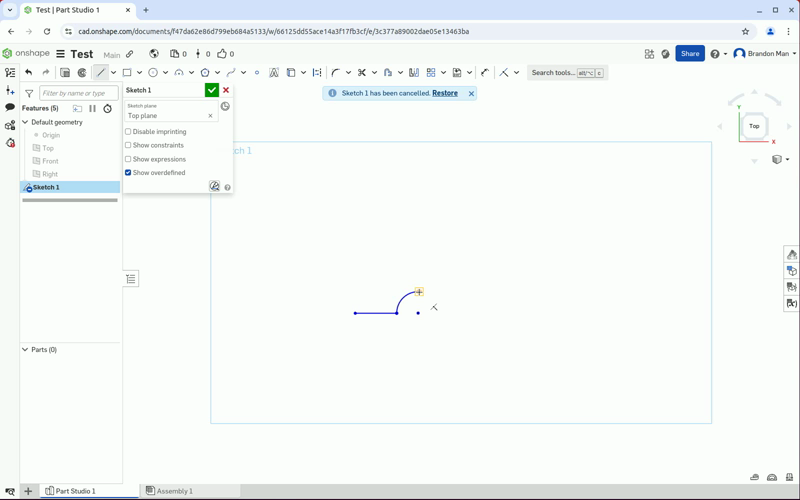
click(419, 291)
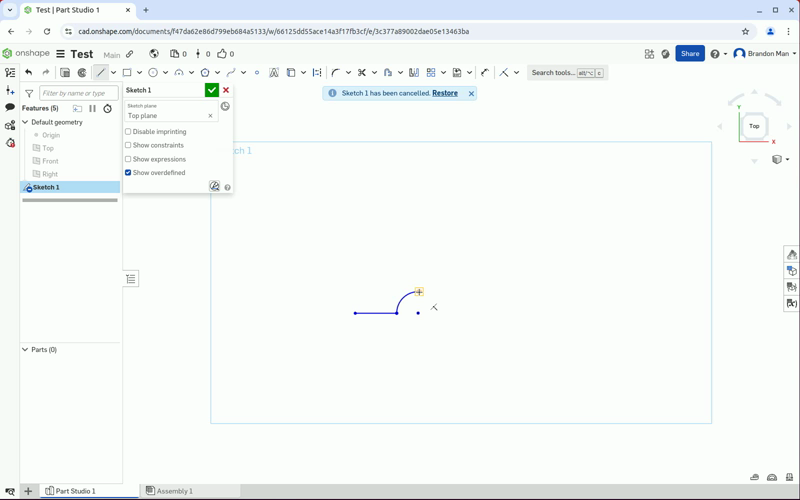
key_down(shift)
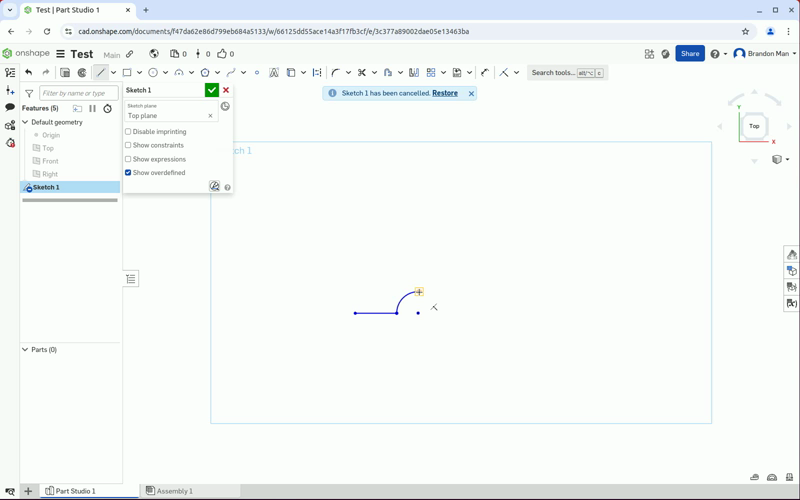
mouse_move(449, 291)
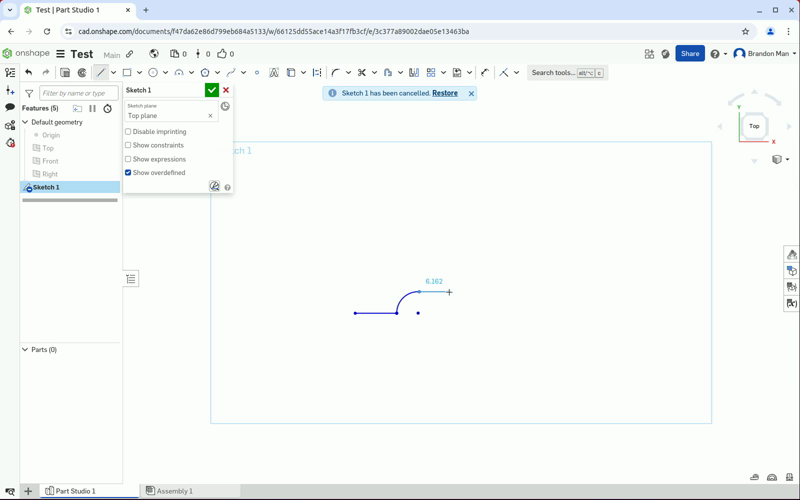
mouse_move(460, 291)
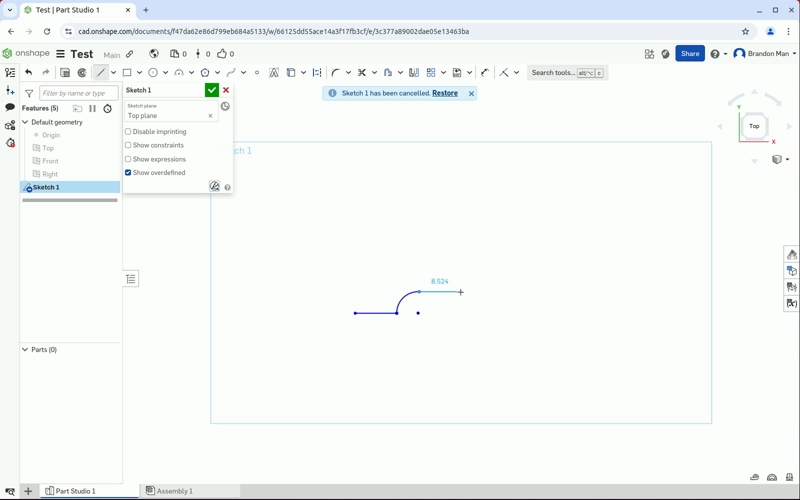
click(460, 291)
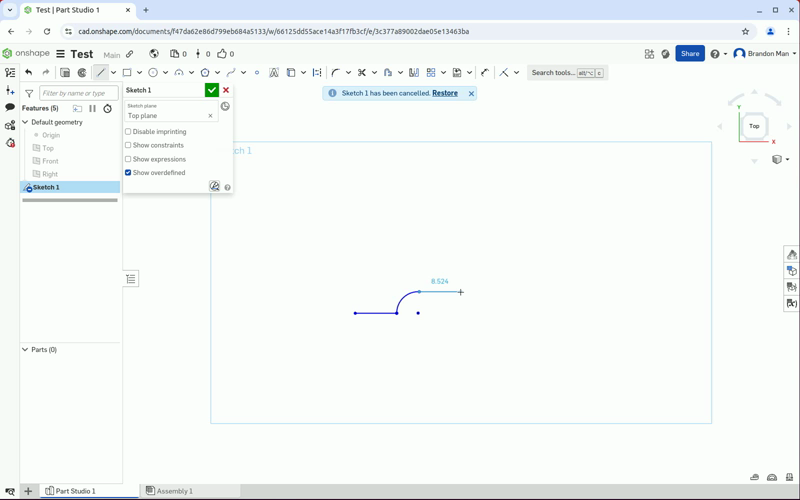
key_up(shift)
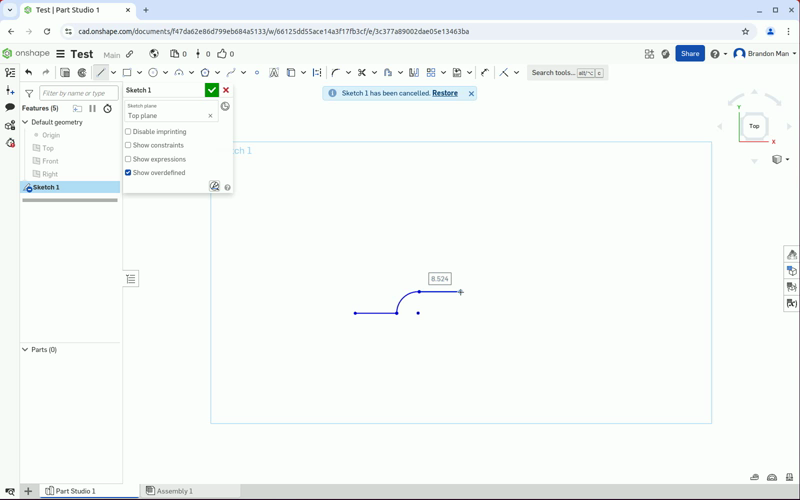
key(esc)
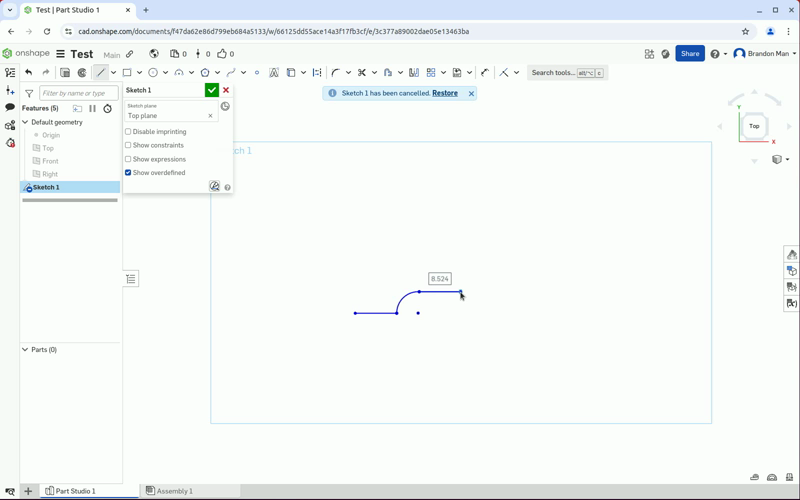
key(a)
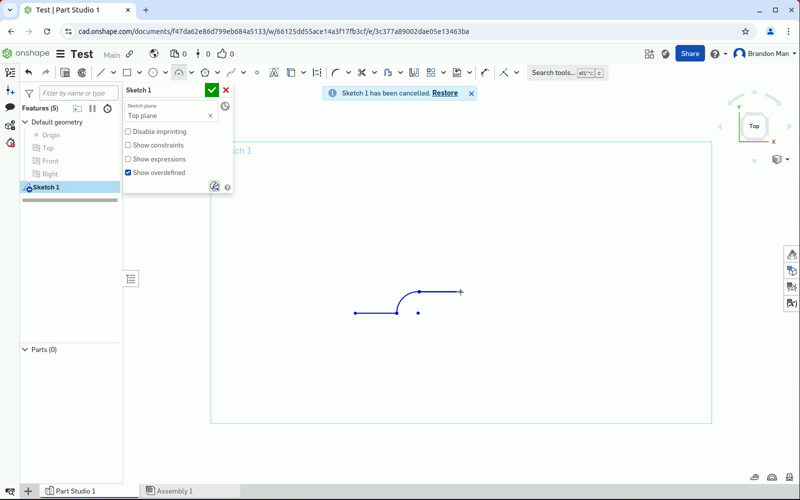
mouse_move(460, 291)
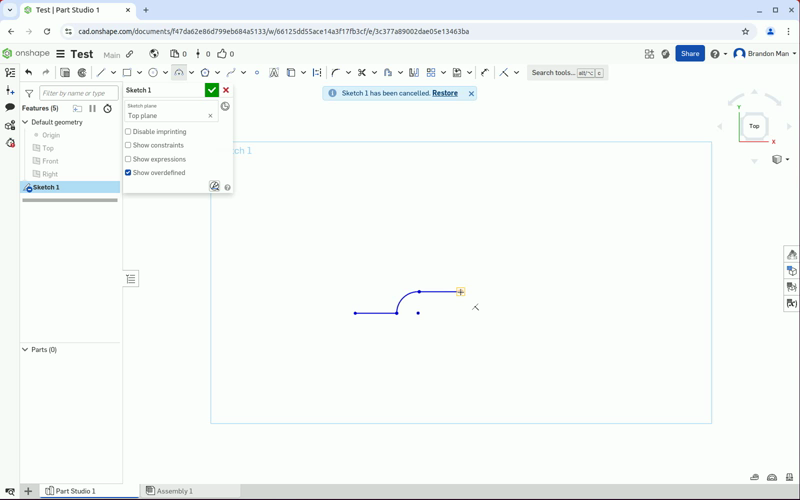
click(460, 291)
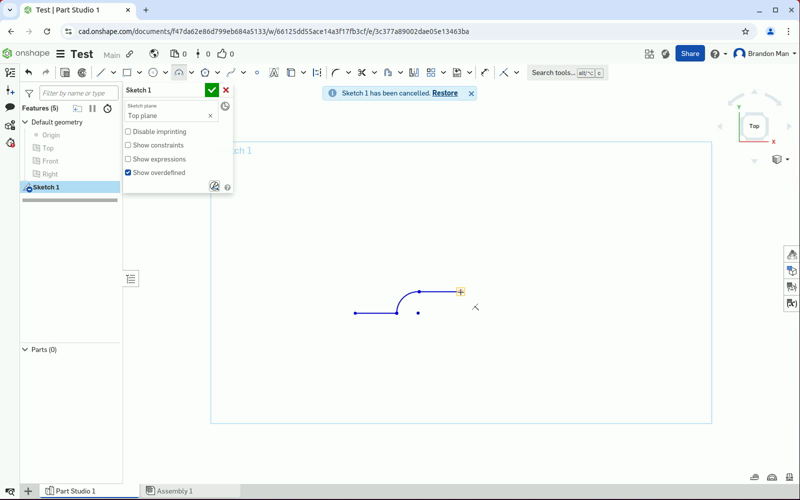
key_down(shift)
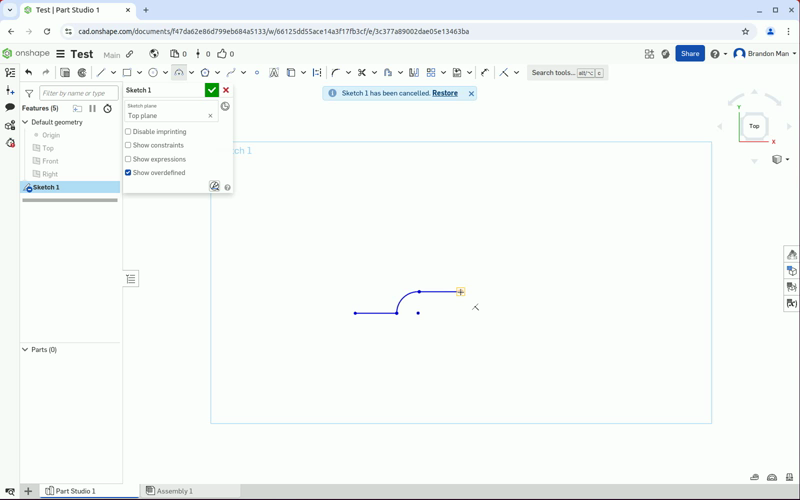
mouse_move(461, 273)
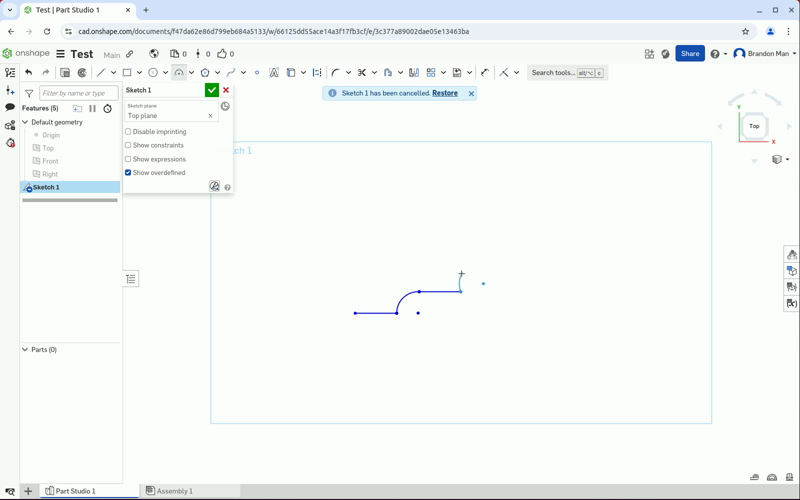
click(461, 273)
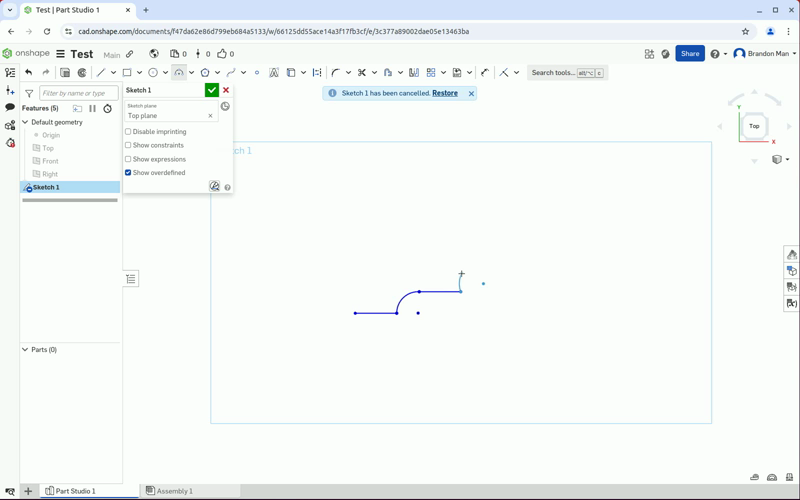
mouse_move(451, 282)
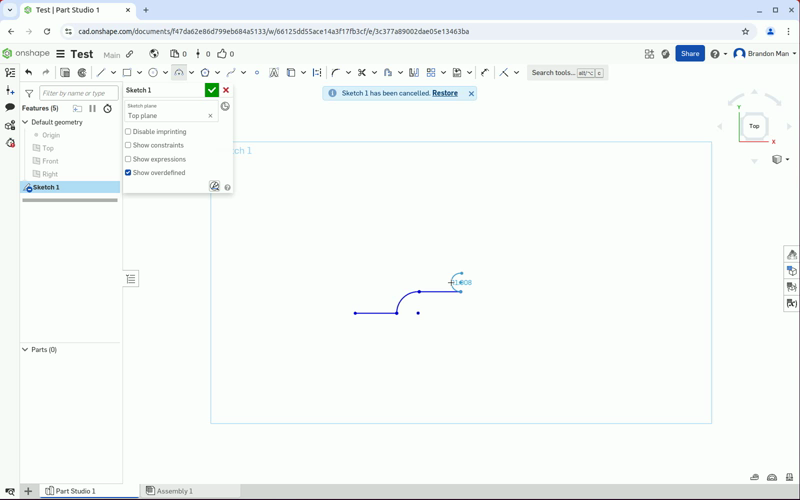
click(451, 282)
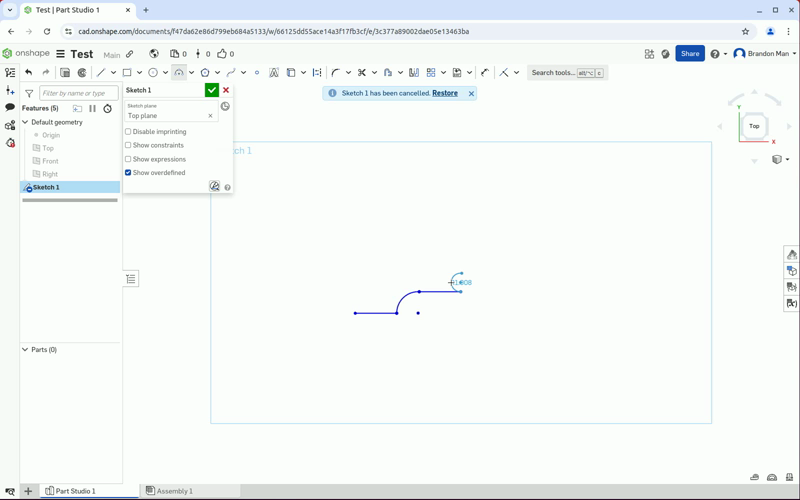
key_up(shift)
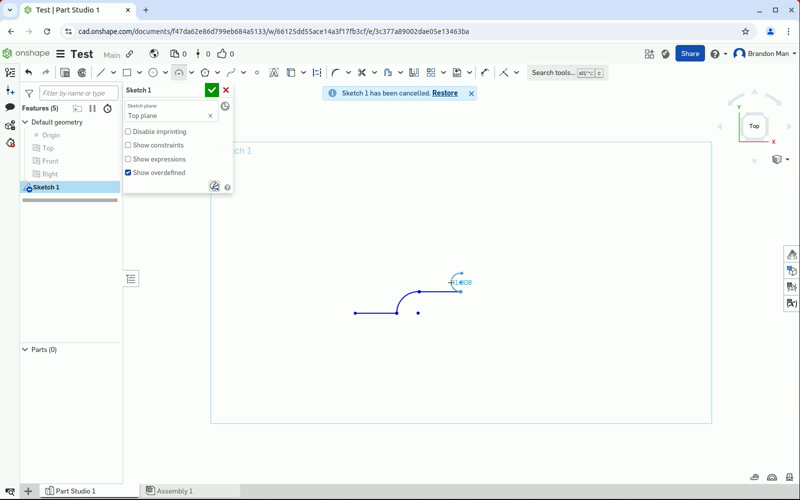
key(esc)
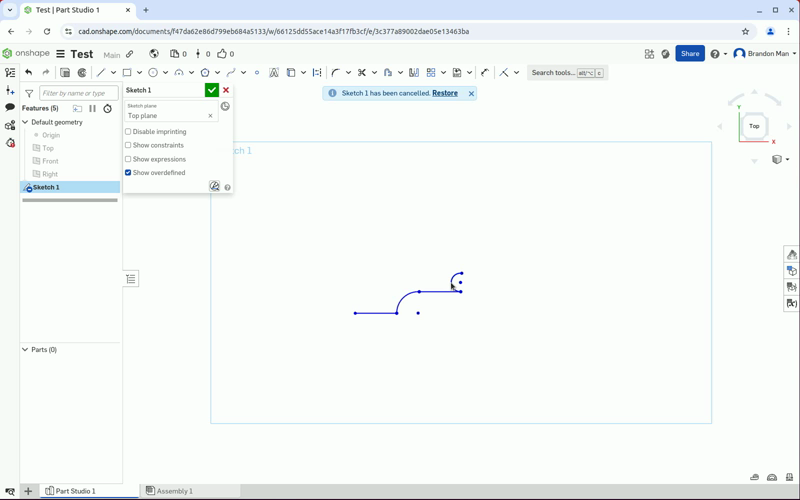
key(l)
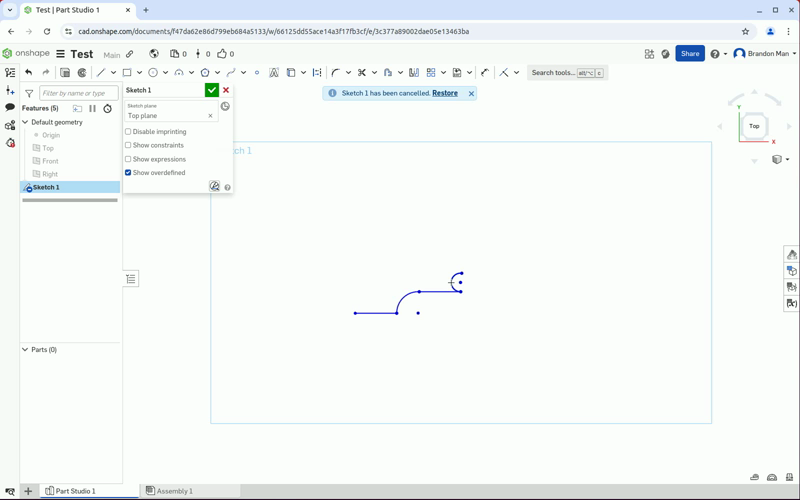
mouse_move(461, 273)
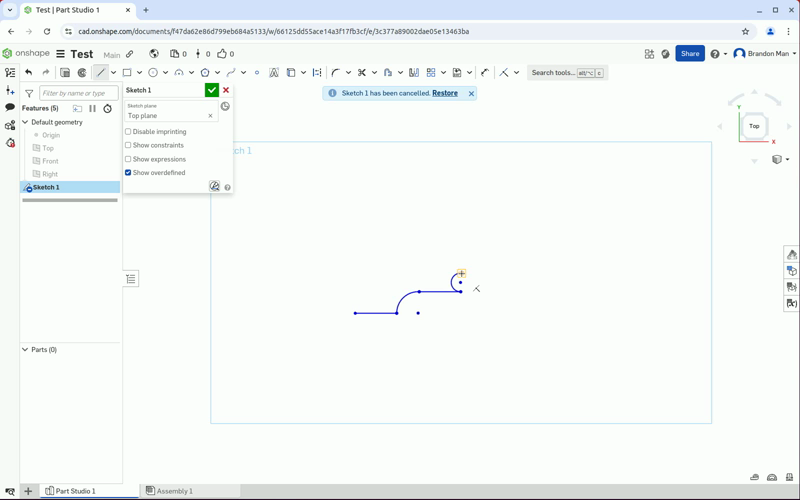
click(461, 273)
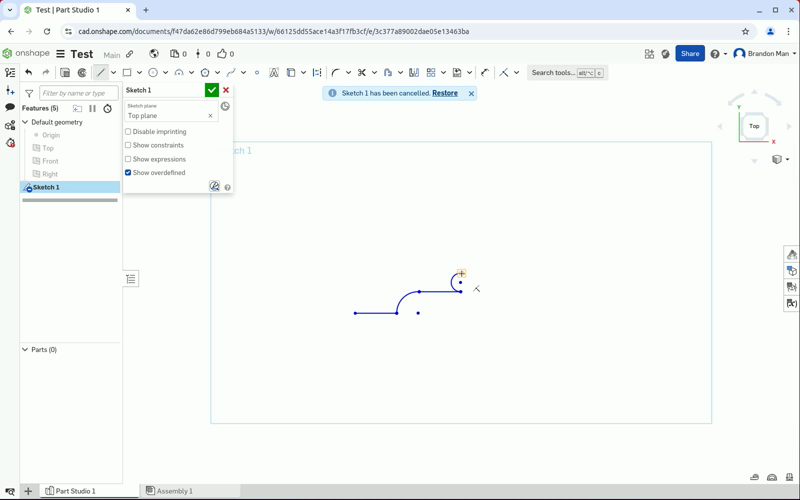
key_down(shift)
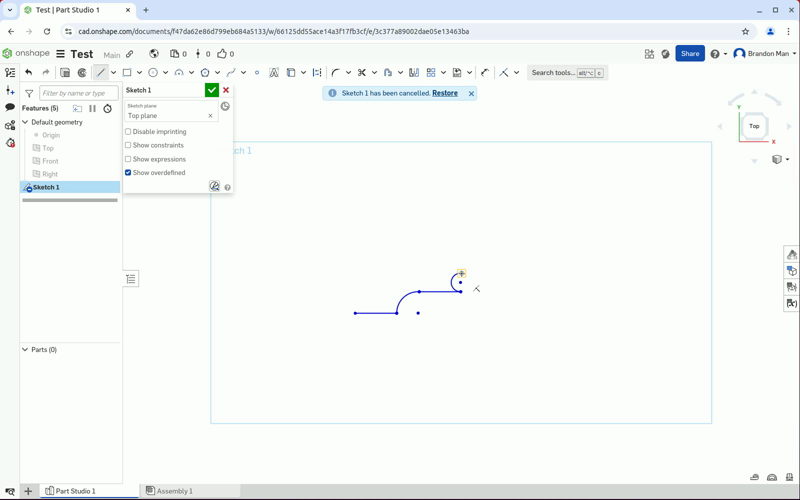
mouse_move(492, 273)
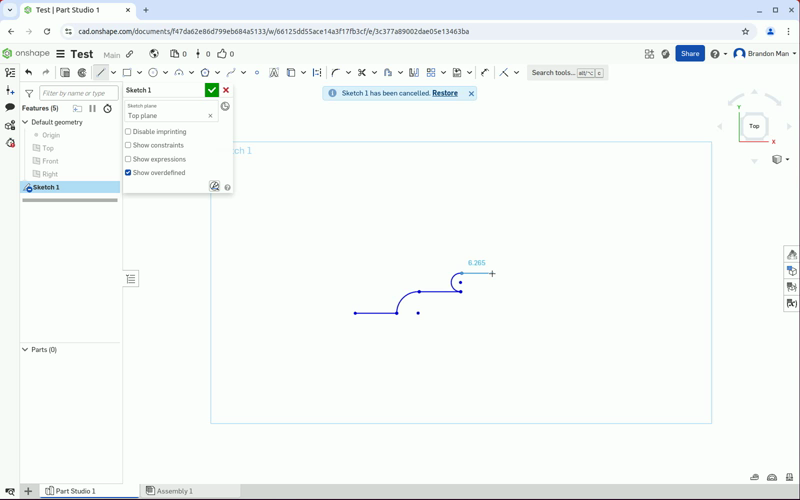
mouse_move(403, 266)
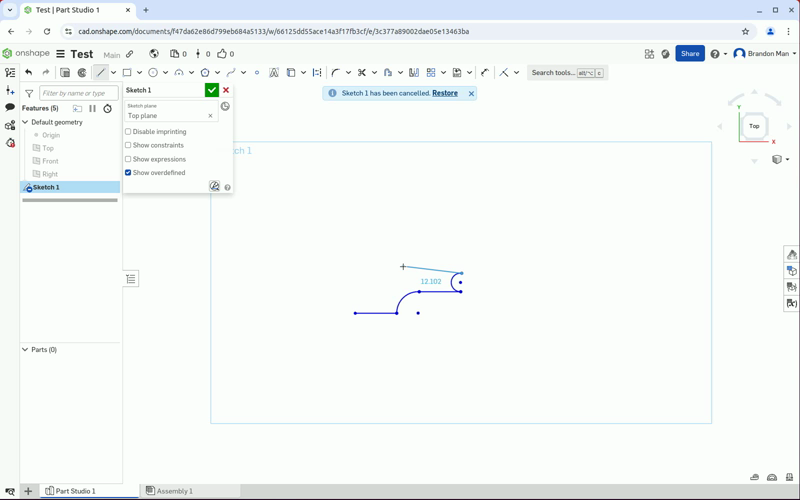
click(403, 266)
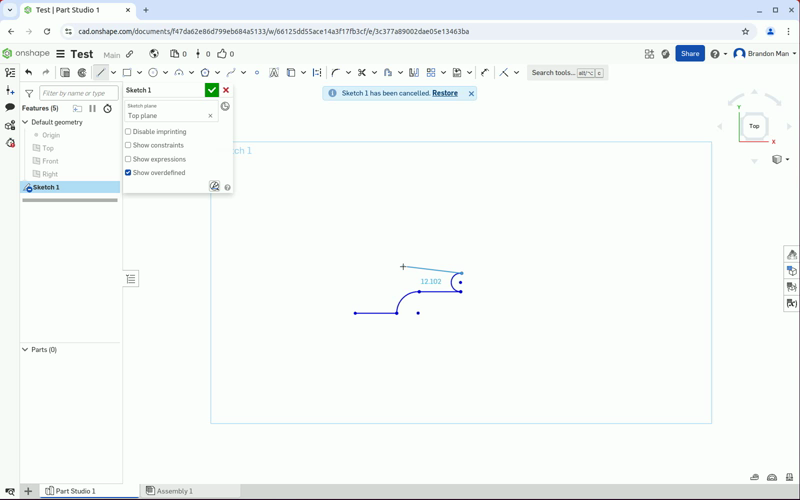
key_up(shift)
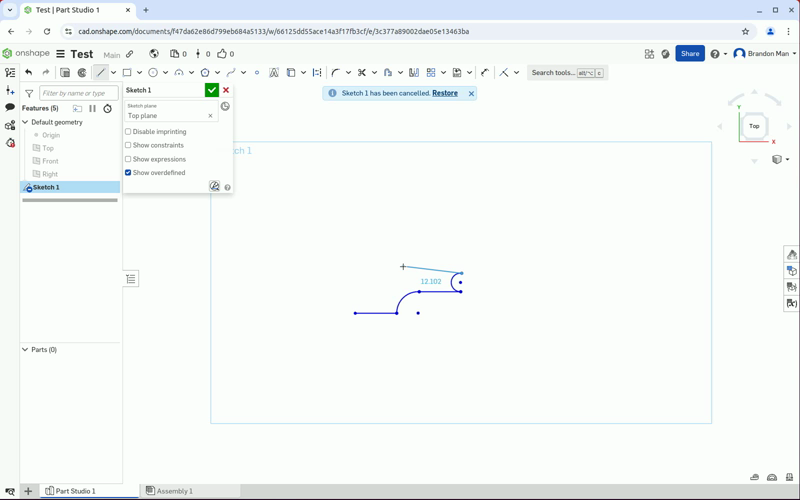
key_down(shift)
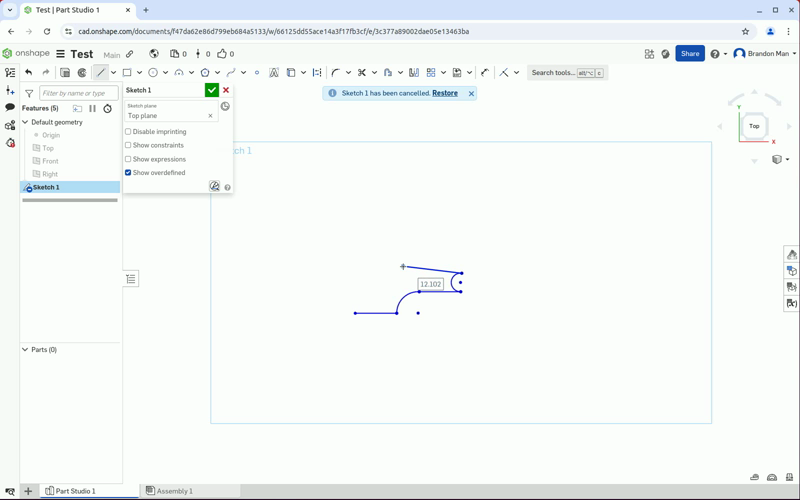
mouse_move(433, 266)
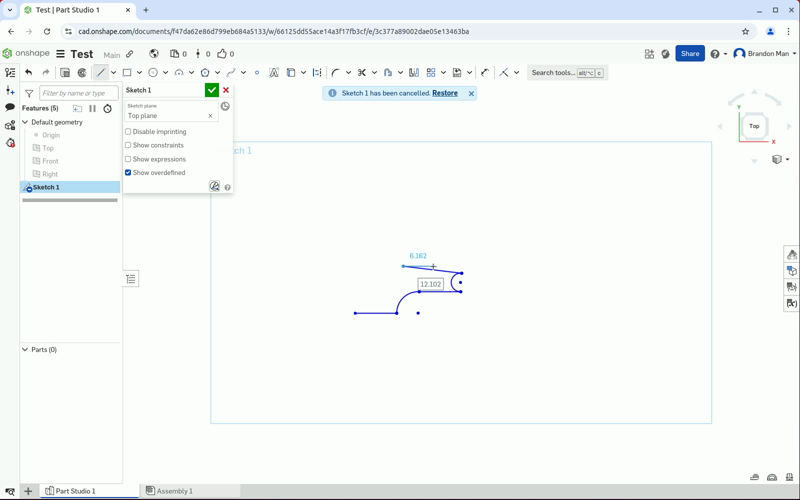
mouse_move(403, 284)
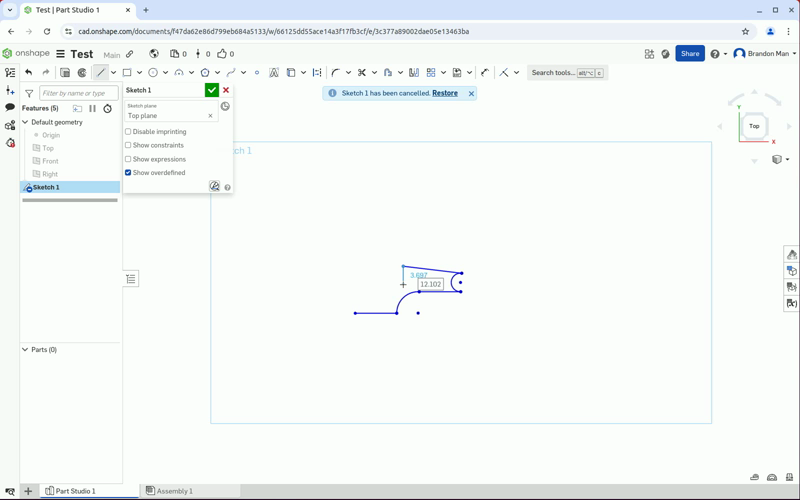
click(403, 284)
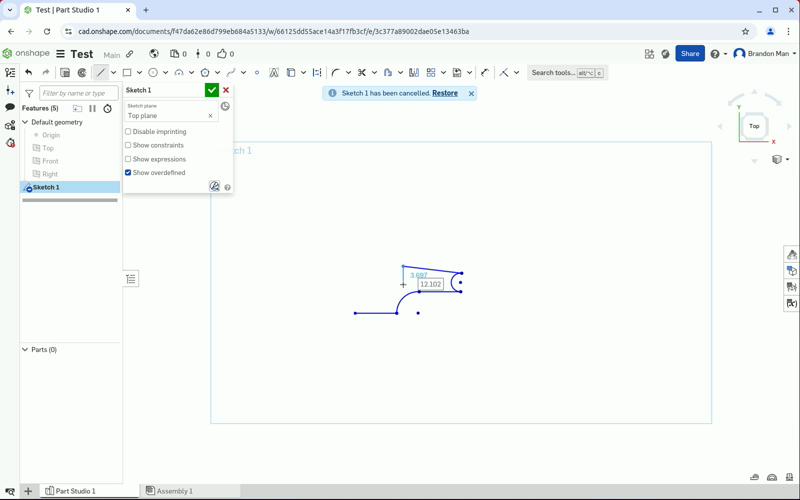
key_up(shift)
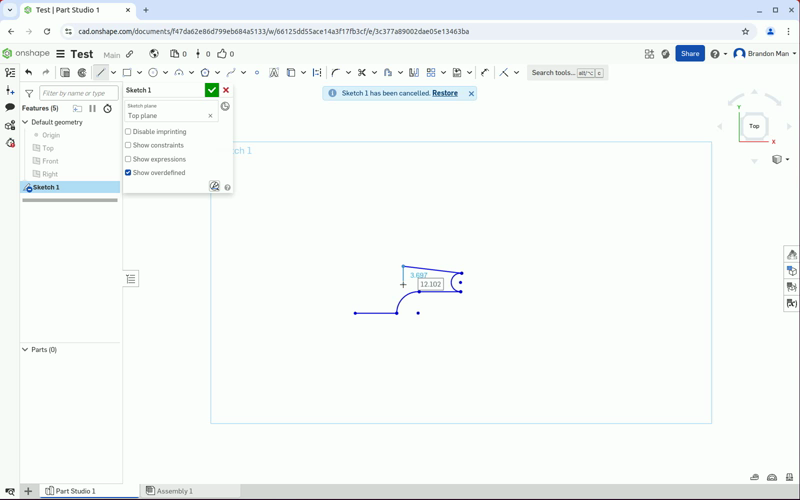
key_down(shift)
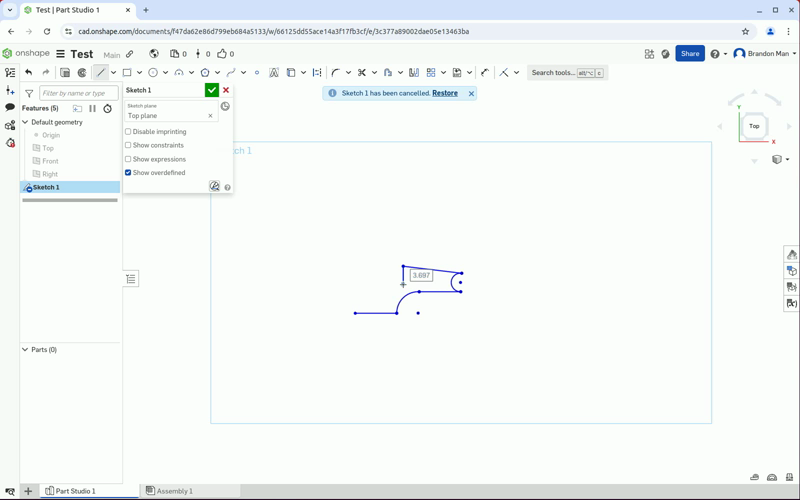
mouse_move(433, 284)
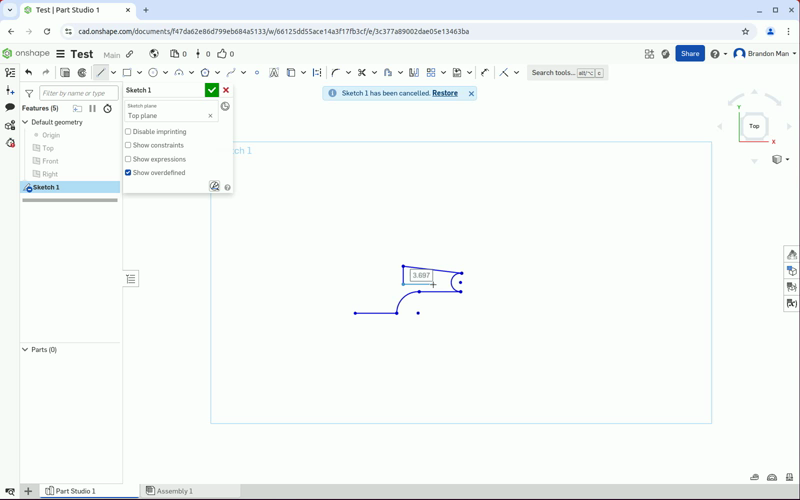
mouse_move(387, 284)
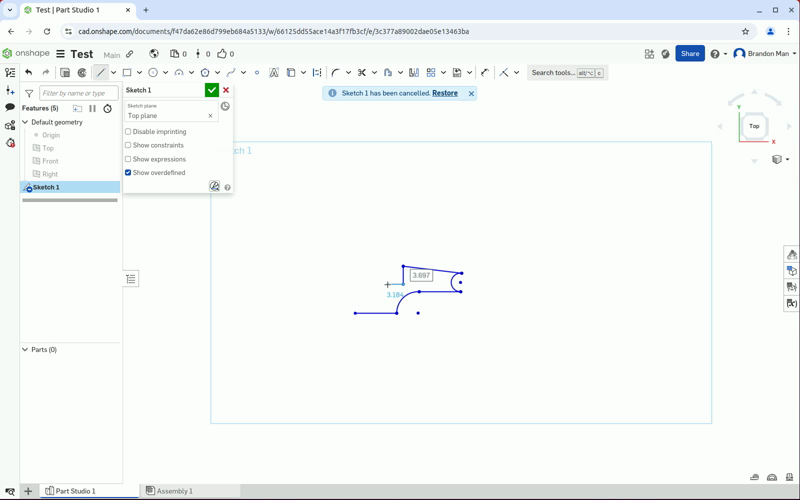
click(387, 284)
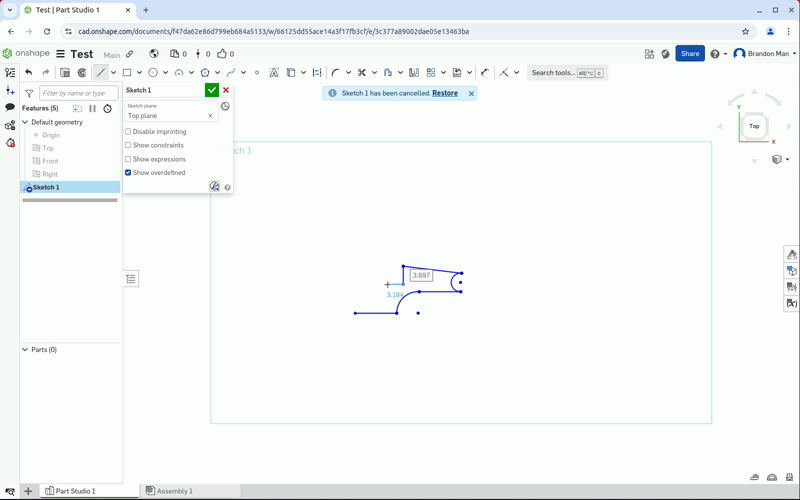
key_up(shift)
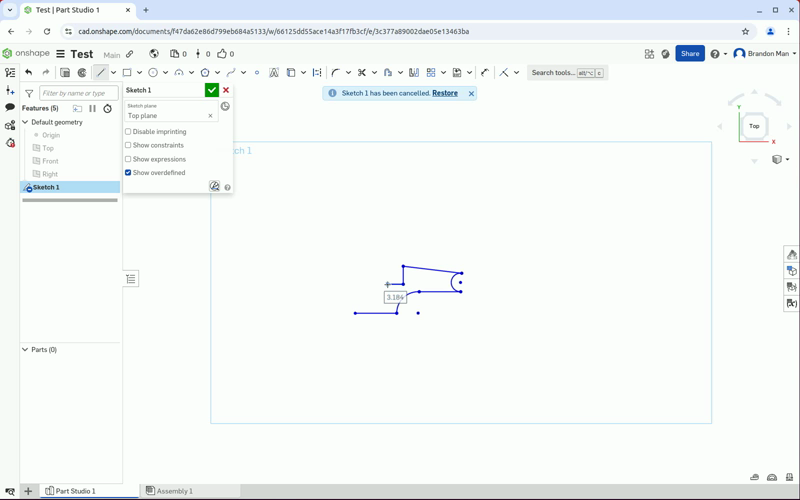
key_down(shift)
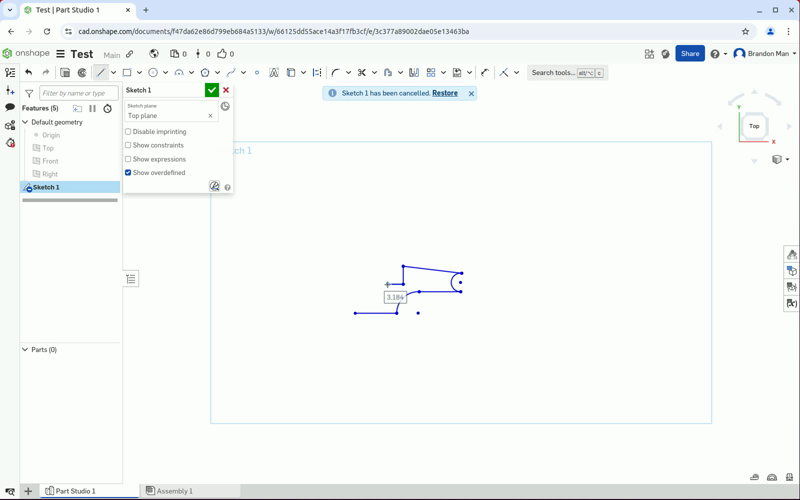
mouse_move(417, 284)
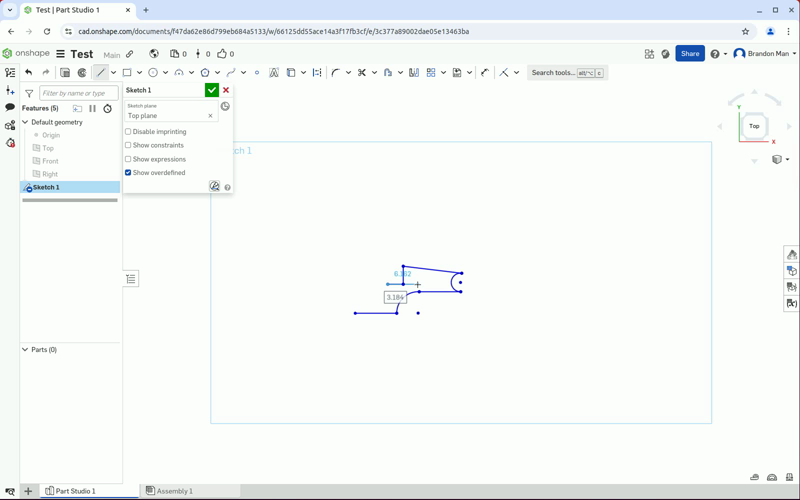
mouse_move(387, 266)
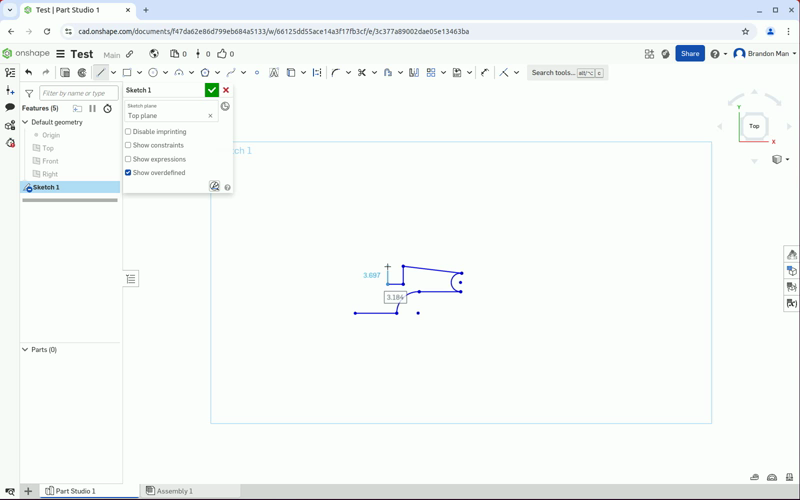
click(387, 266)
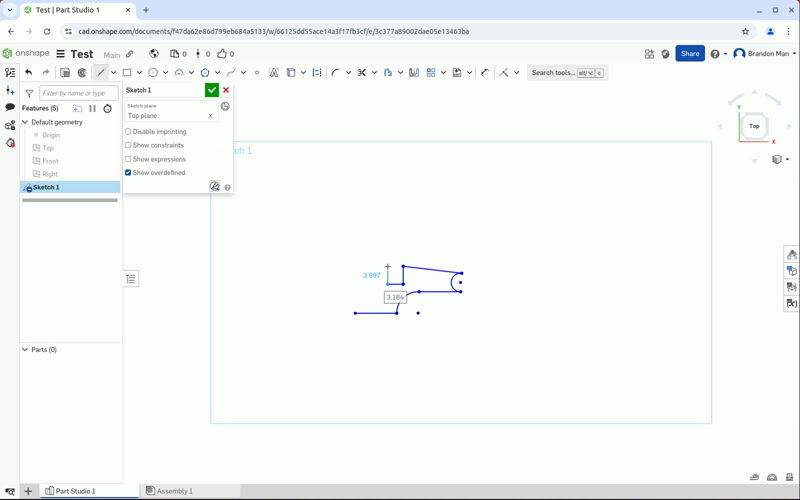
key_up(shift)
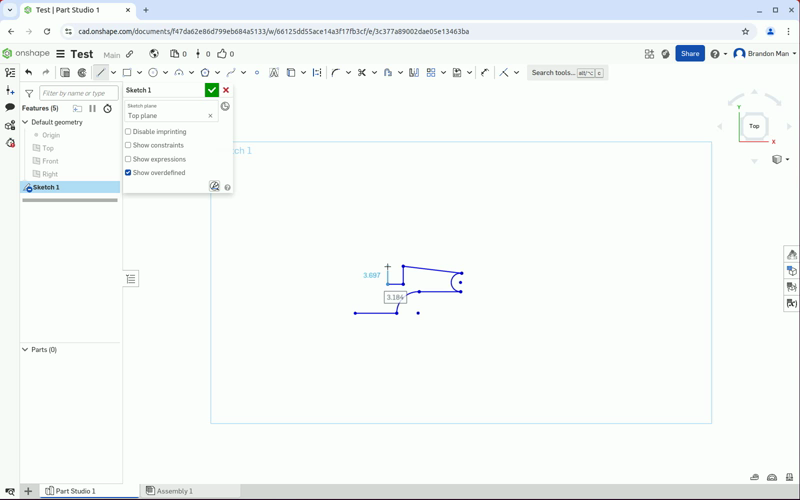
key_down(shift)
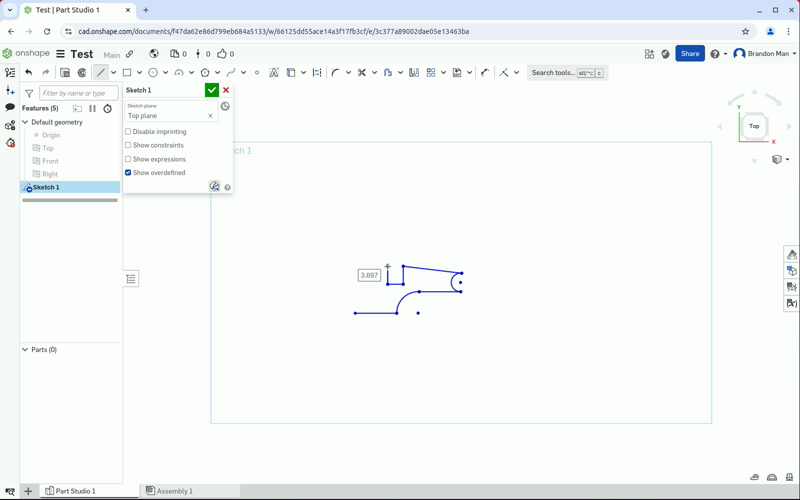
mouse_move(417, 266)
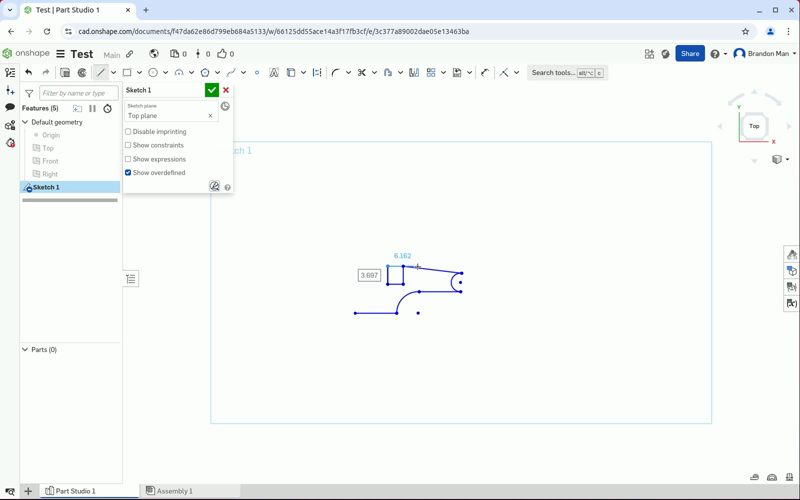
mouse_move(355, 266)
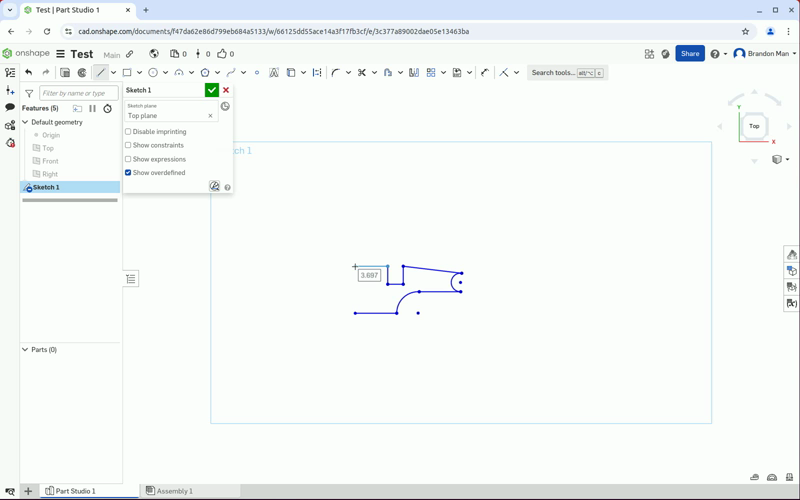
click(355, 266)
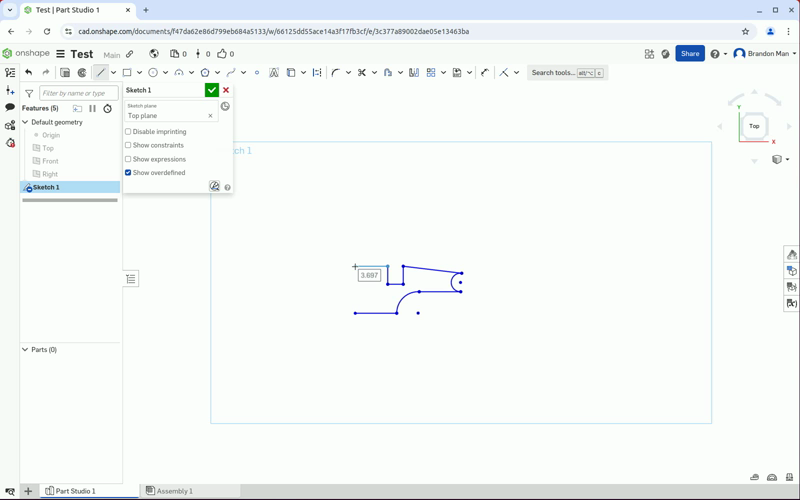
key_up(shift)
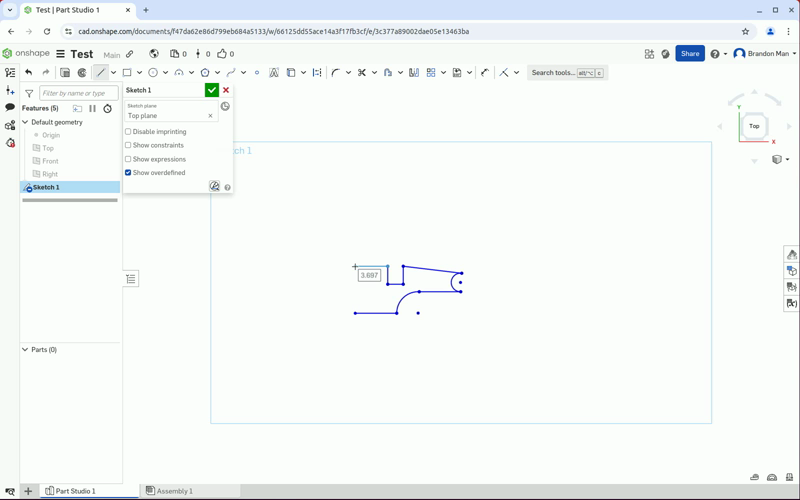
mouse_move(385, 266)
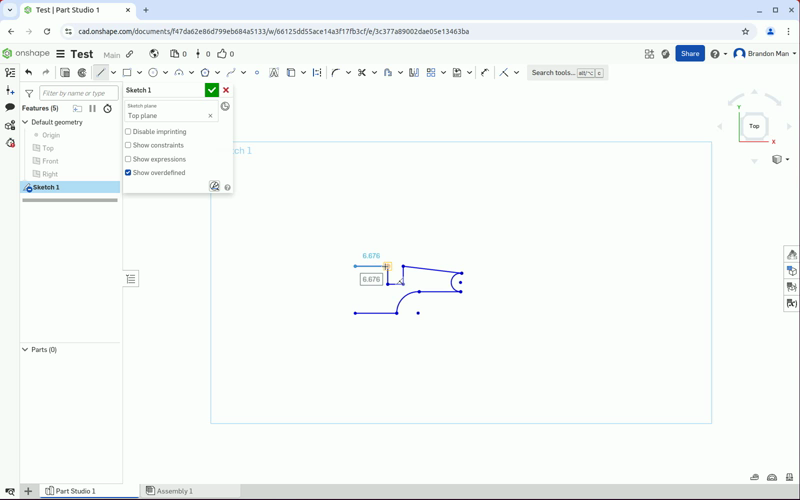
key_down(shift)
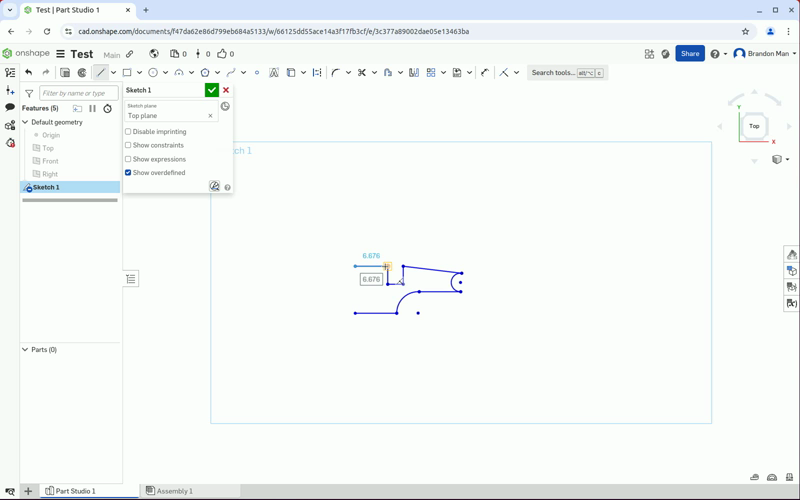
mouse_move(355, 313)
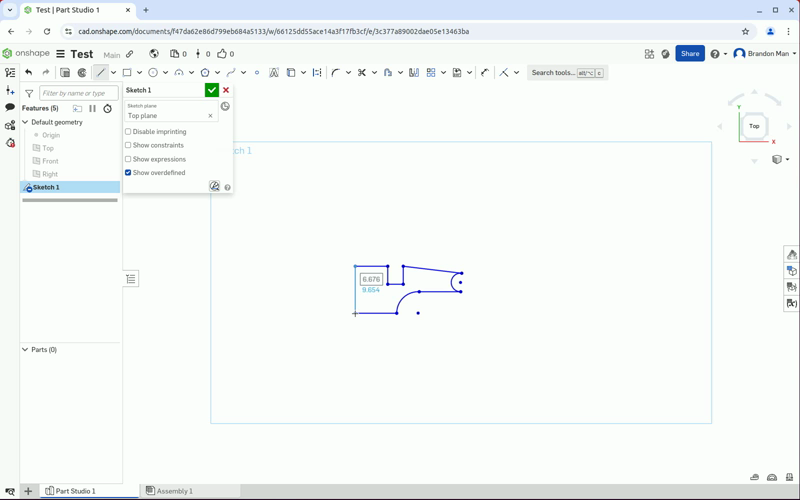
key_up(shift)
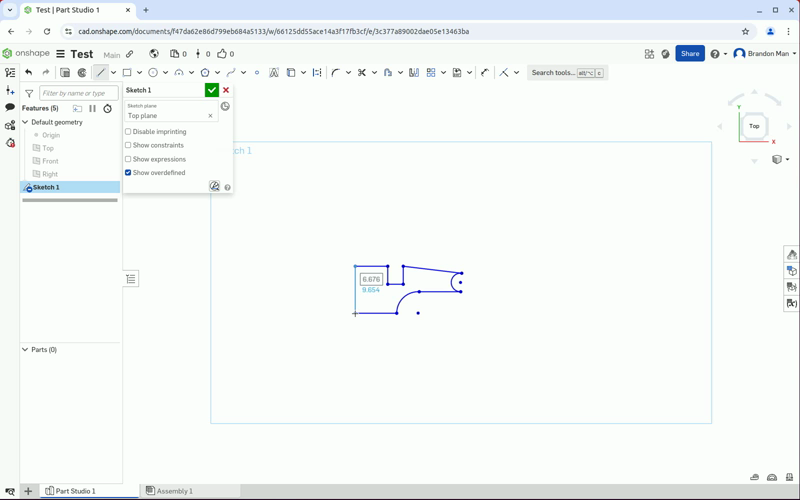
click(355, 313)
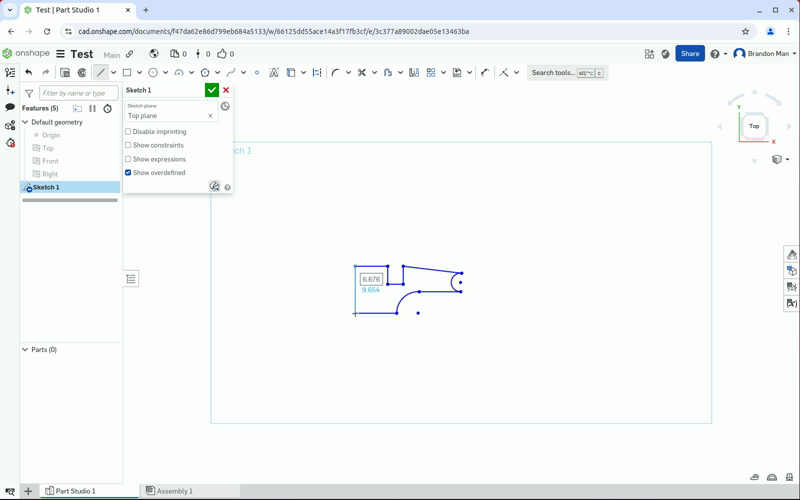
key(esc)
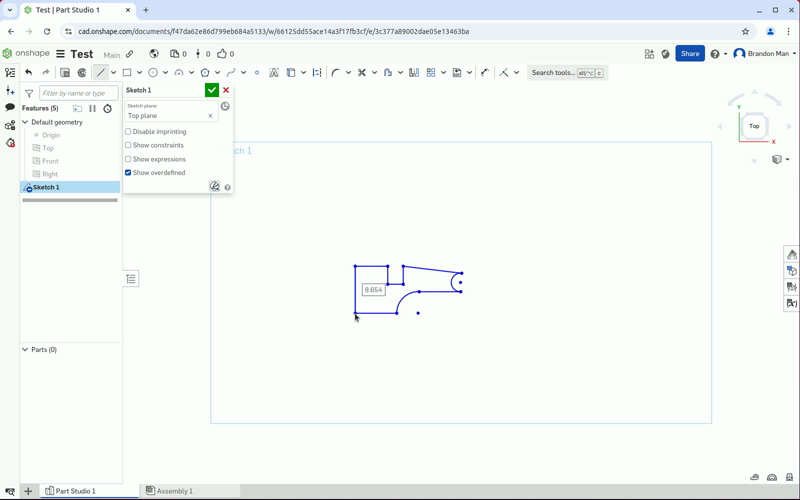
mouse_move(432, 287)
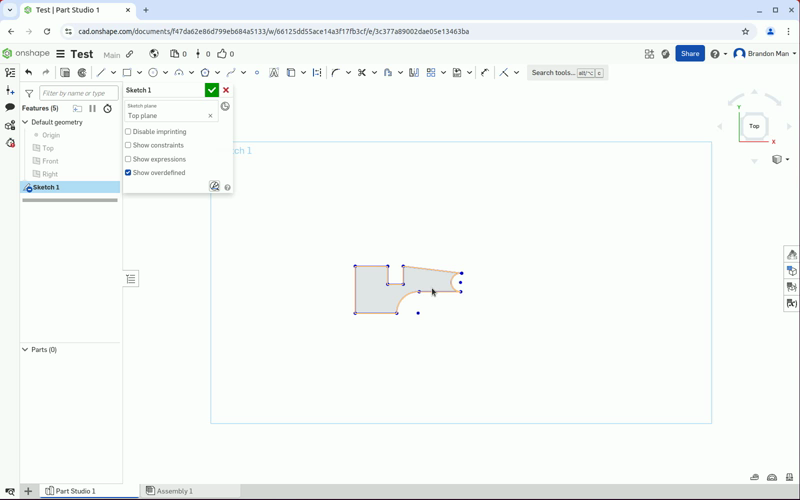
click(432, 287)
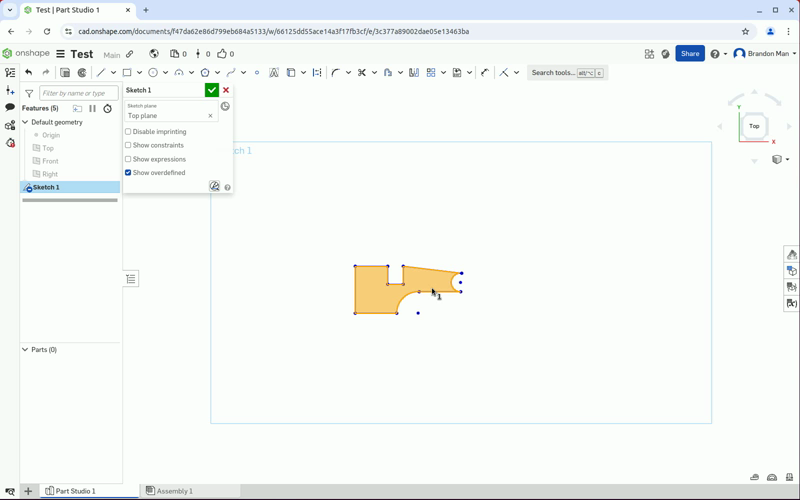
mouse_move(73, 352)
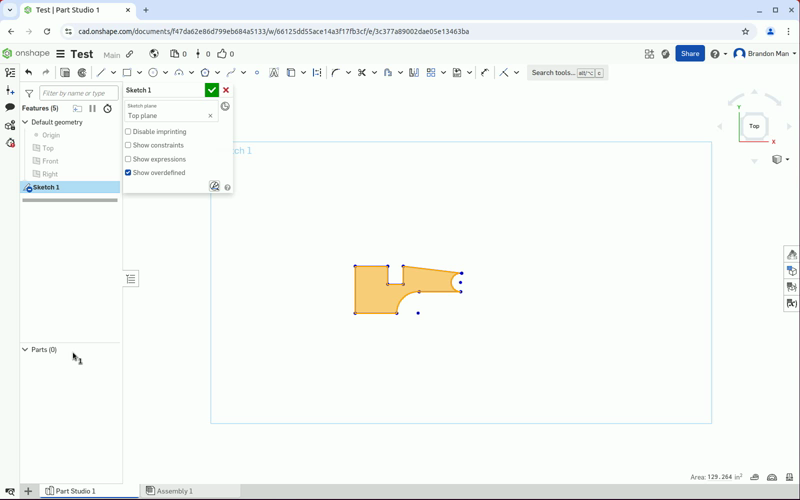
key(shift+y)
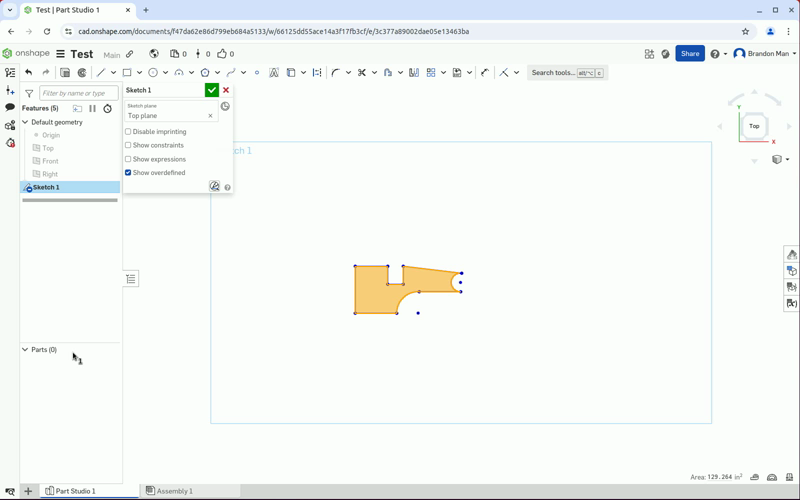
key(shift+e)
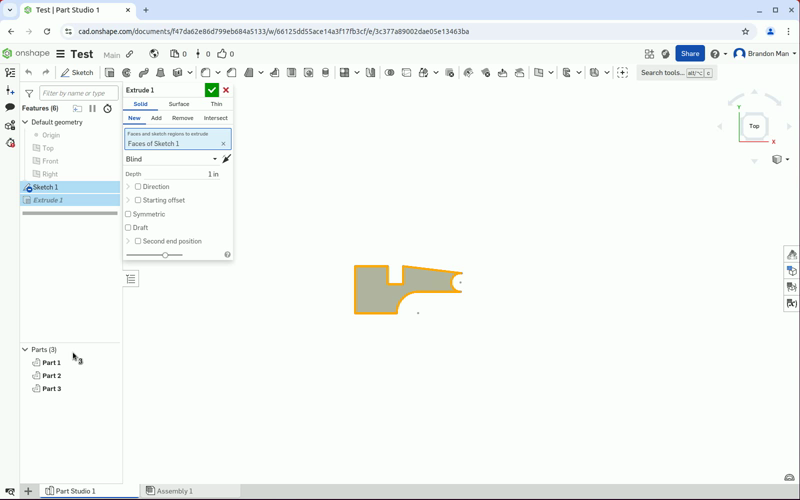
mouse_move(143, 106)
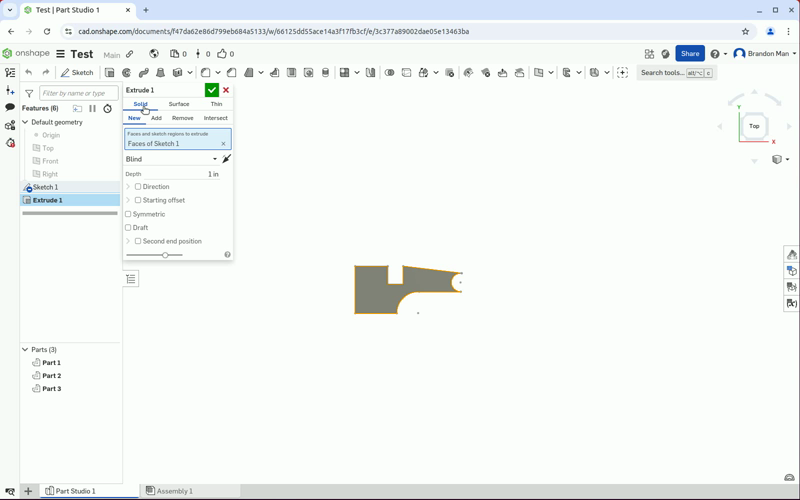
click(143, 106)
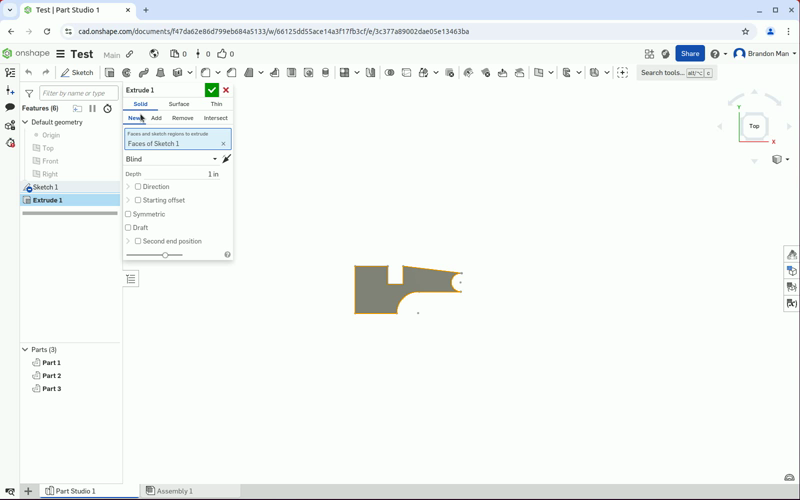
mouse_move(137, 120)
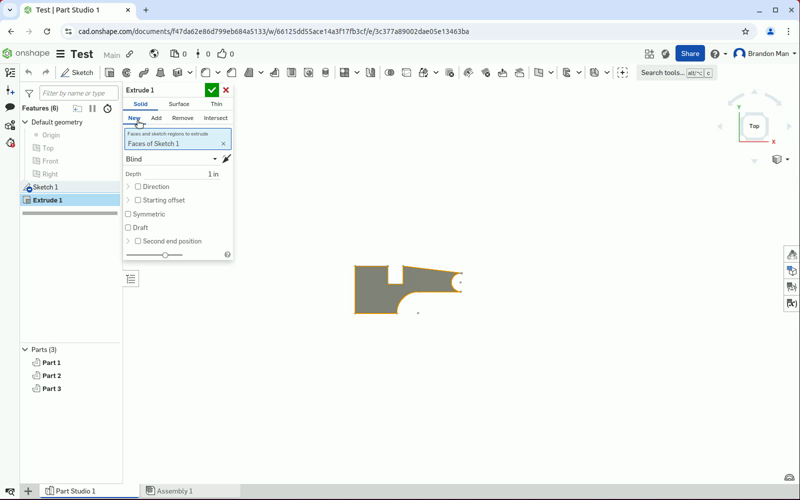
click(137, 120)
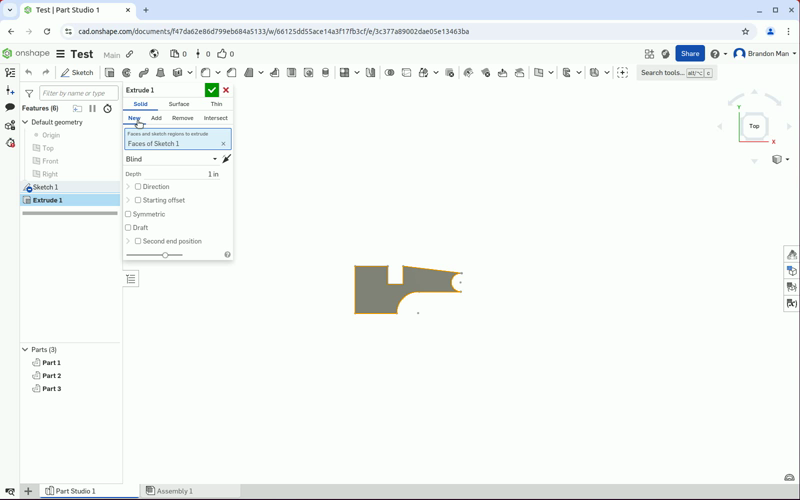
key(tab, 4)
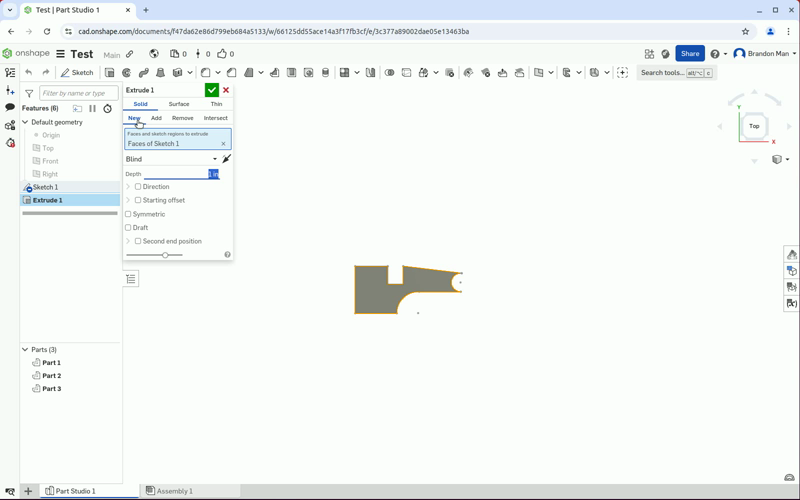
text(1.444)
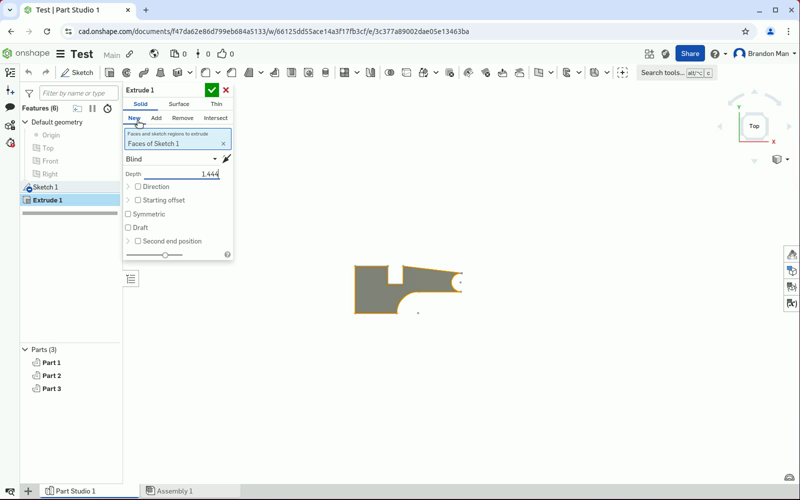
key(enter)
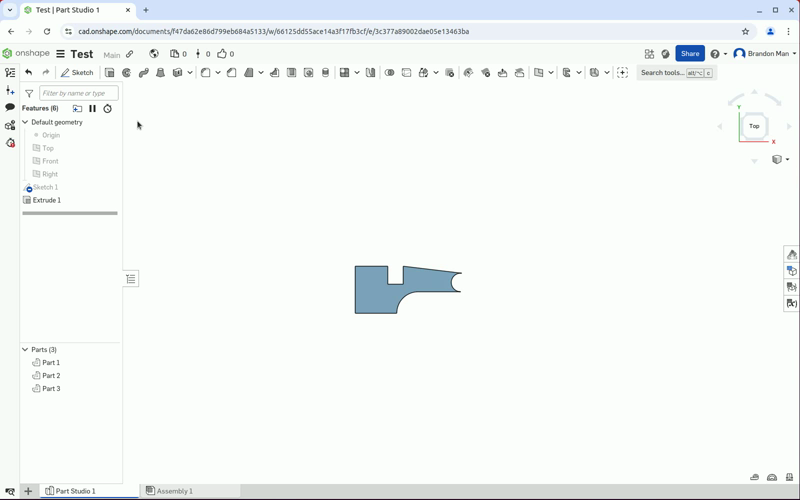
key(shift+h)
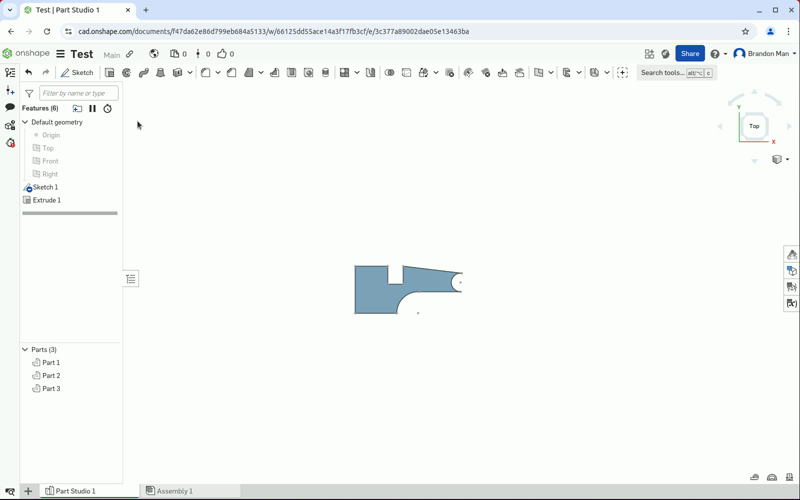
key(shift+h)
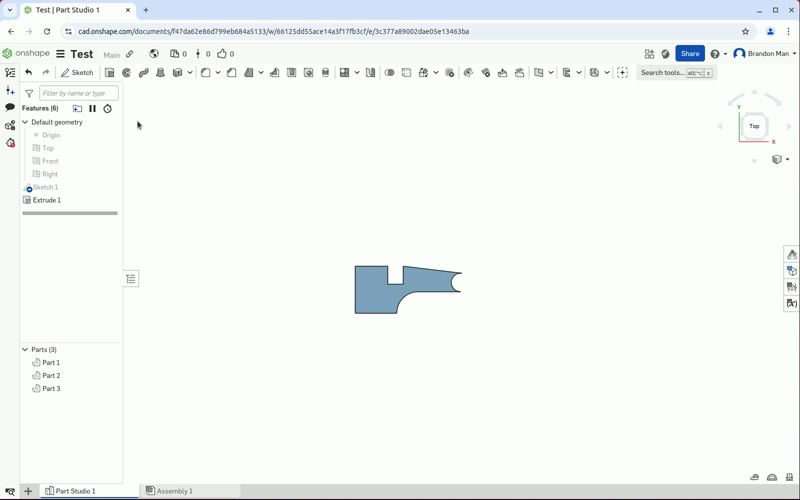
mouse_move(73, 189)
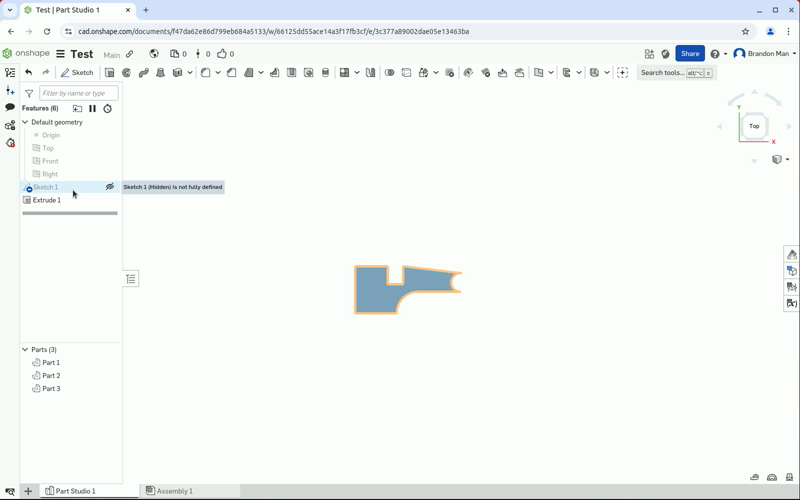
click(73, 189)
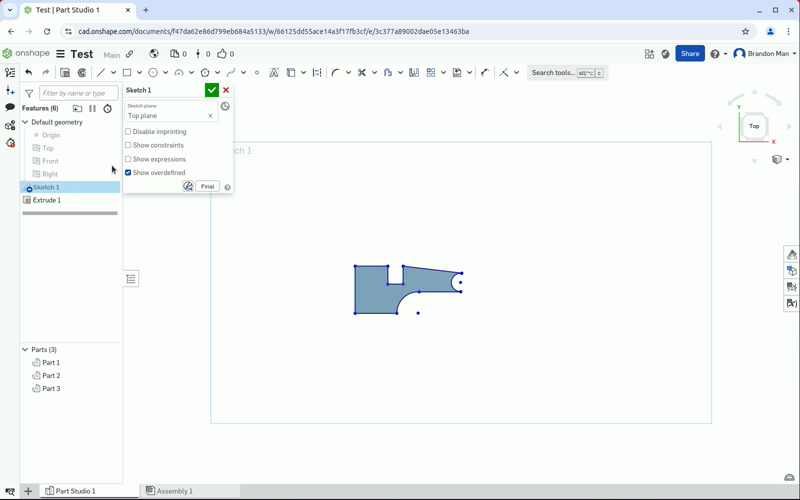
mouse_move(229, 92)
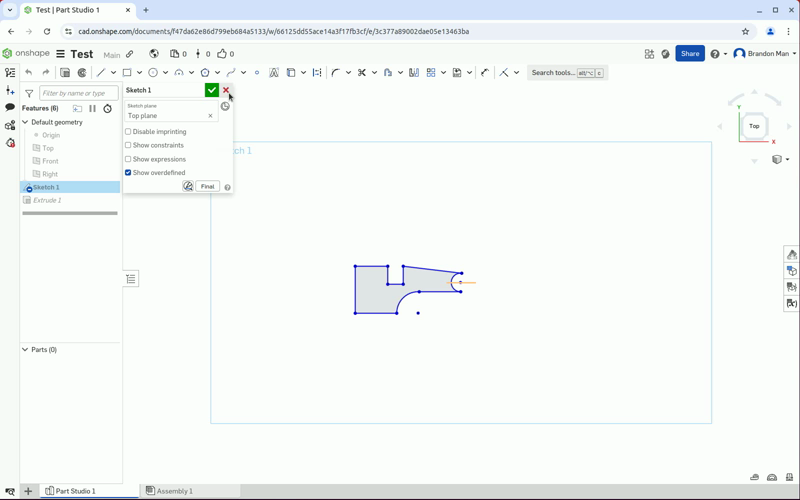
click(229, 92)
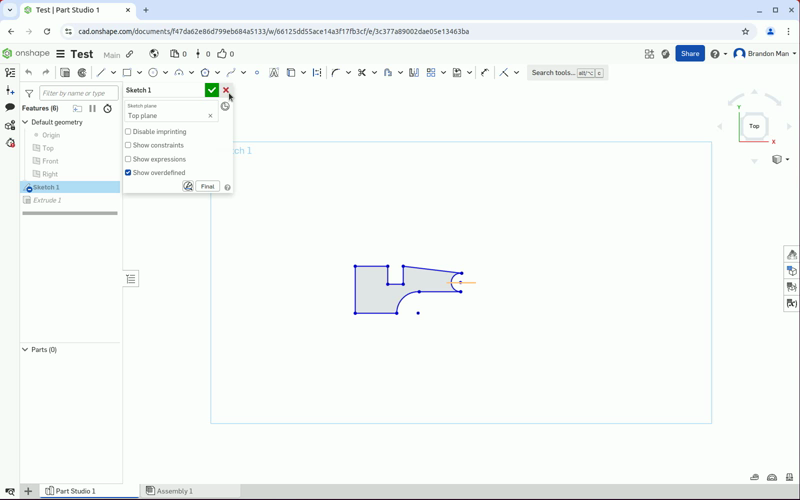
key(shift+s)
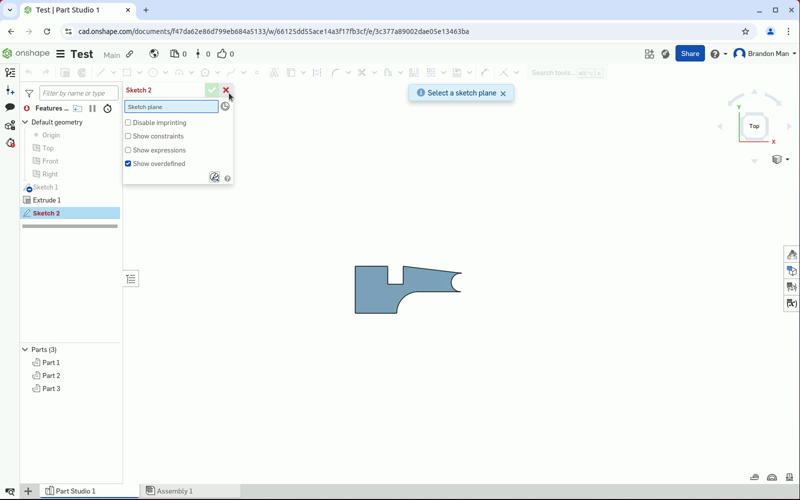
mouse_move(73, 150)
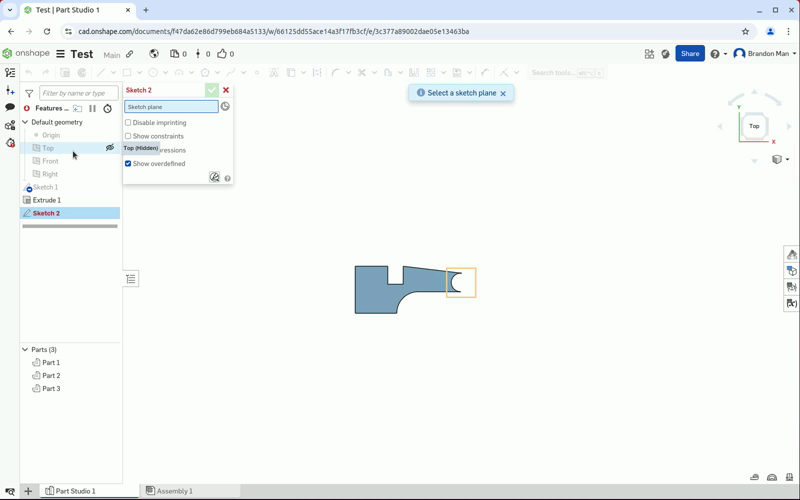
click(73, 150)
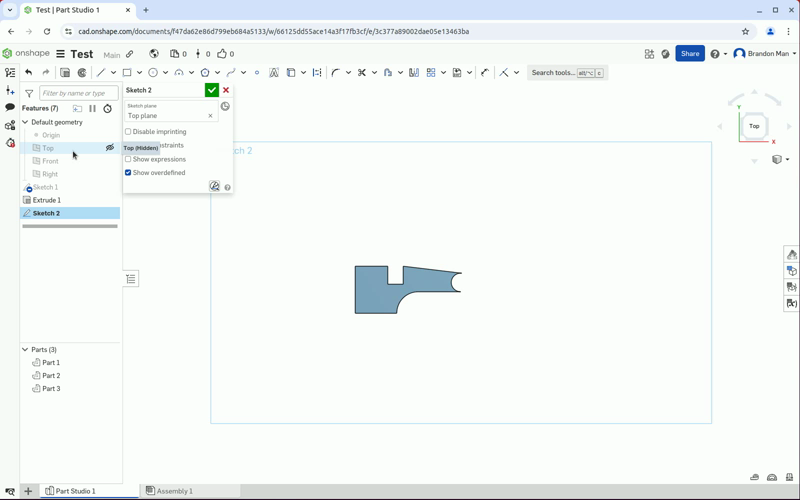
mouse_move(73, 352)
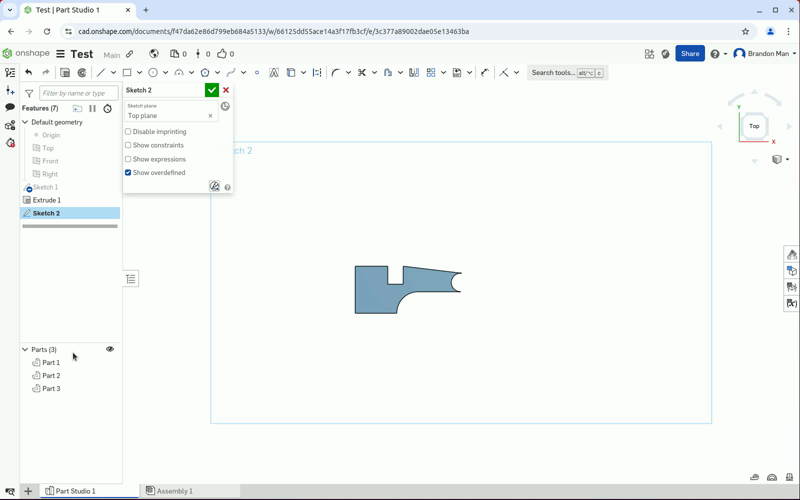
key(y)
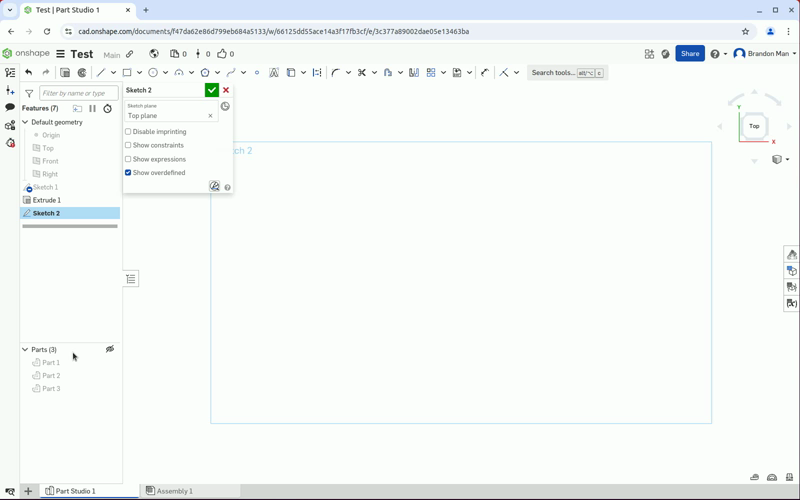
key(l)
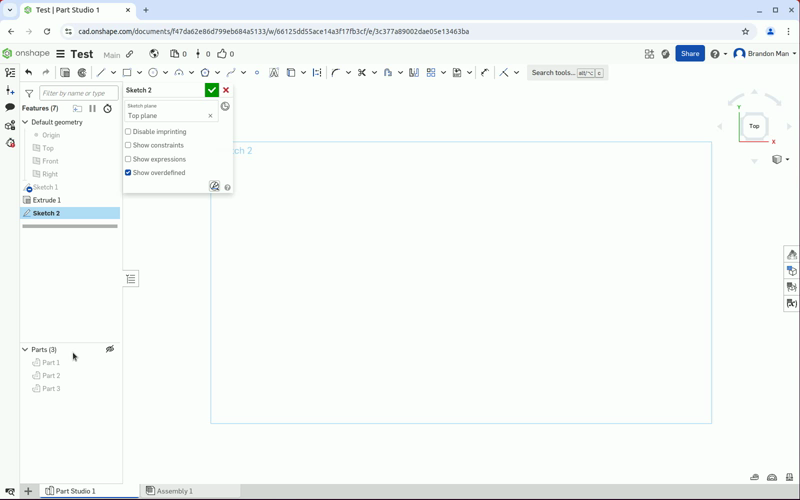
key_down(shift)
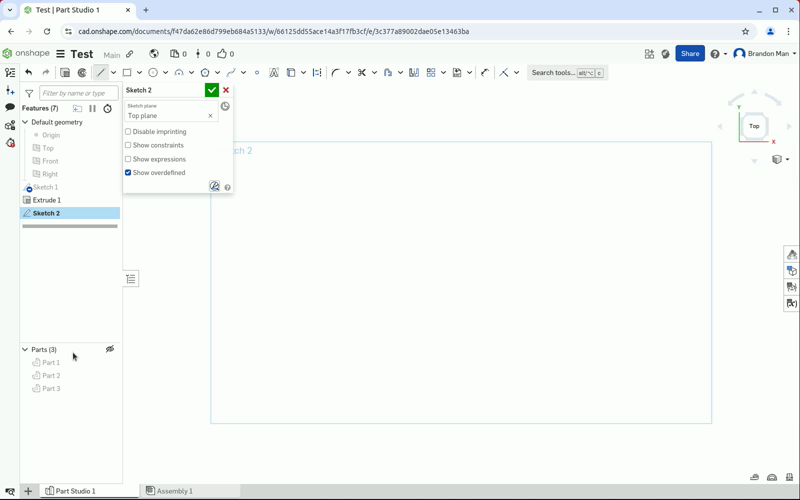
mouse_move(348, 313)
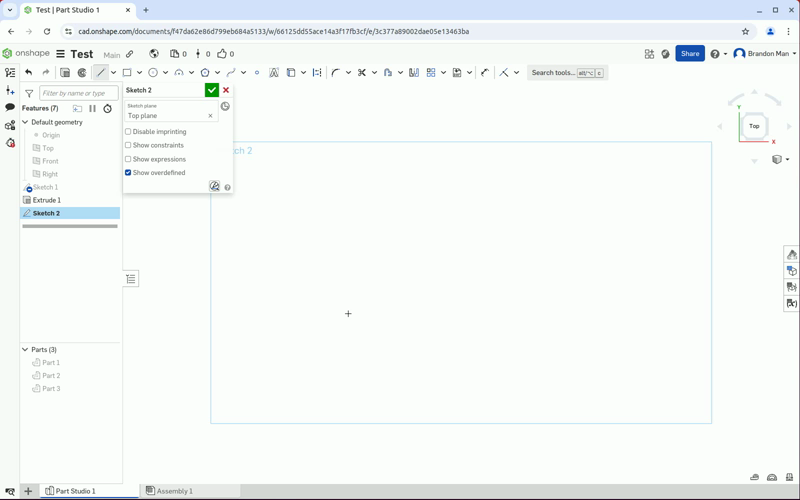
click(348, 313)
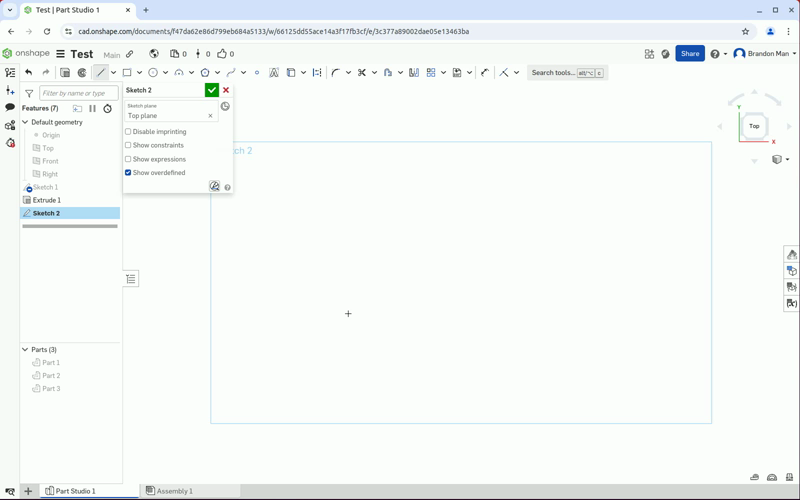
key_up(shift)
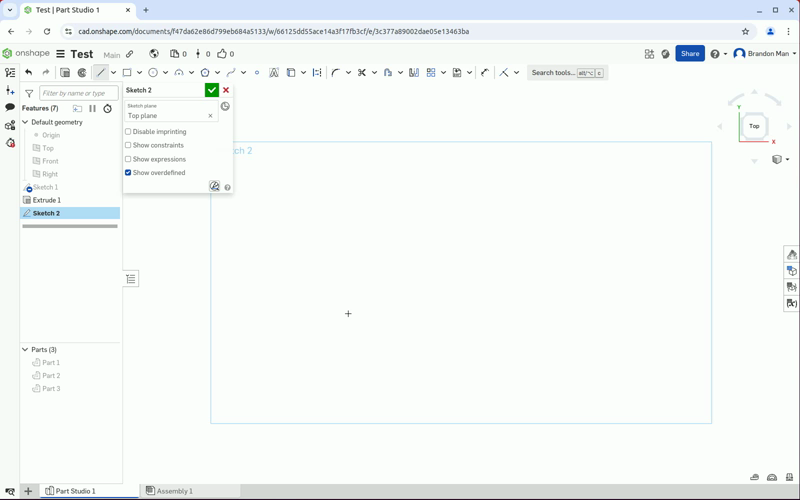
key_down(shift)
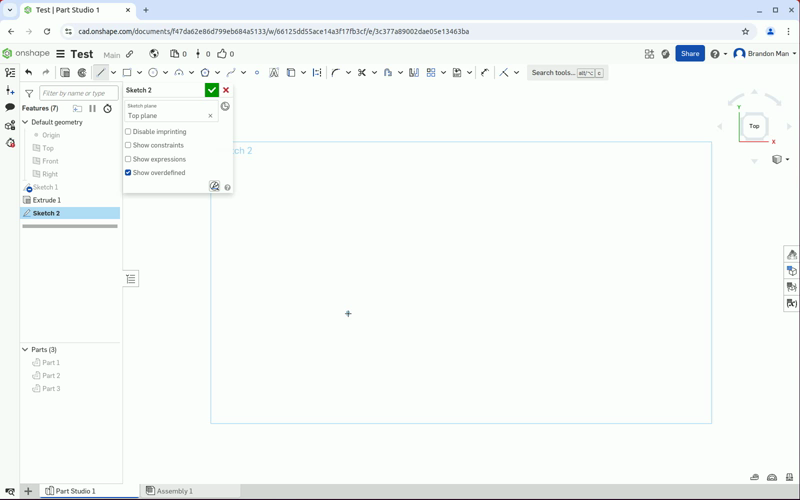
mouse_move(378, 313)
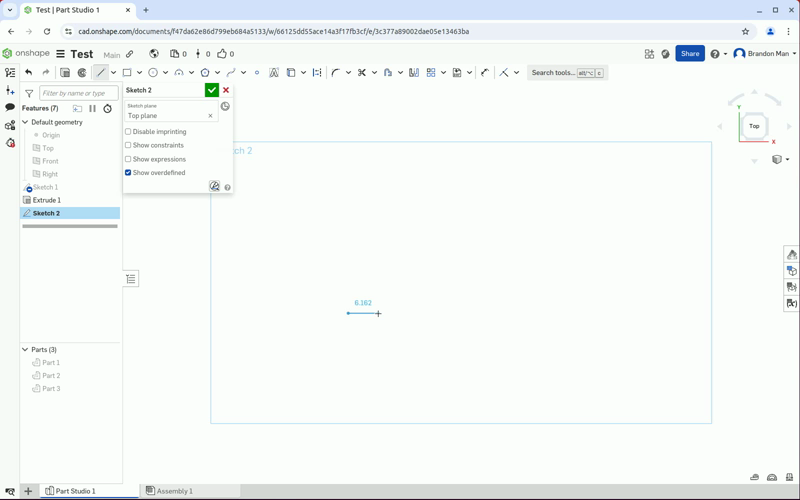
mouse_move(355, 313)
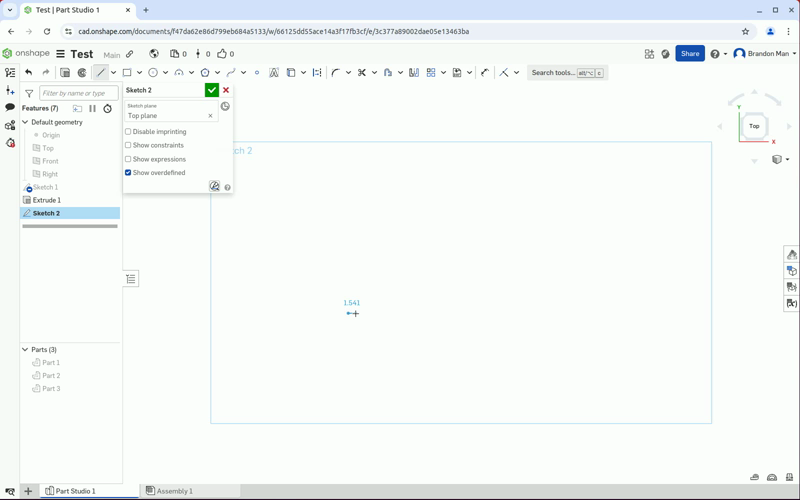
scroll(6)
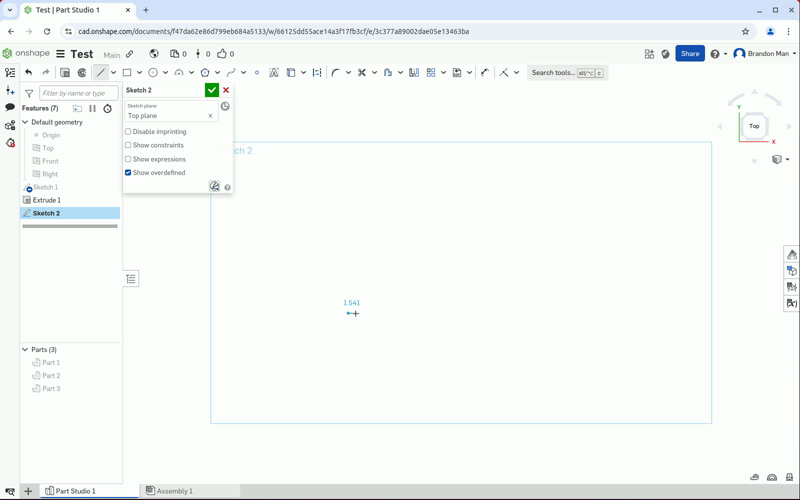
scroll(6)
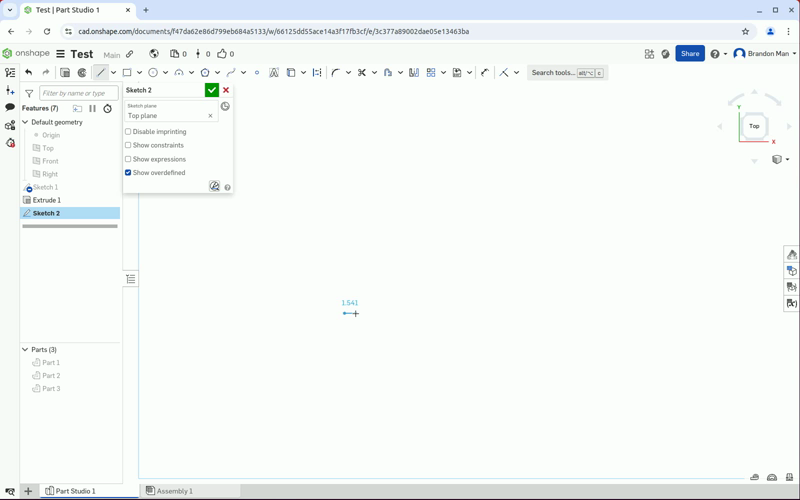
scroll(6)
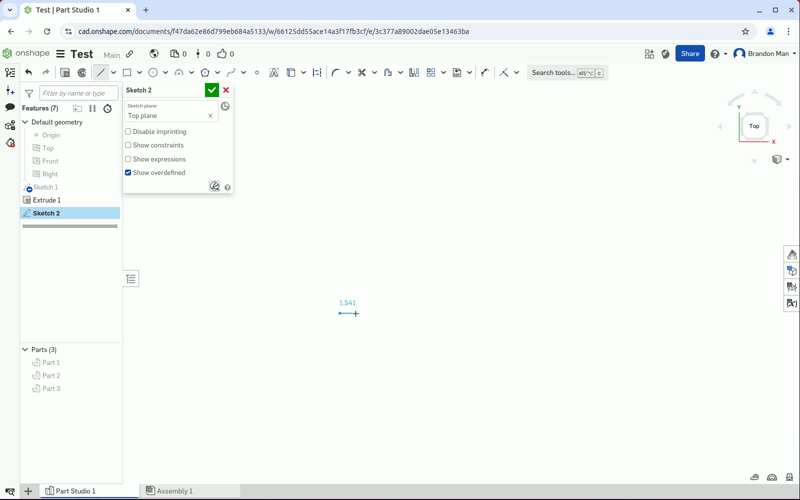
scroll(6)
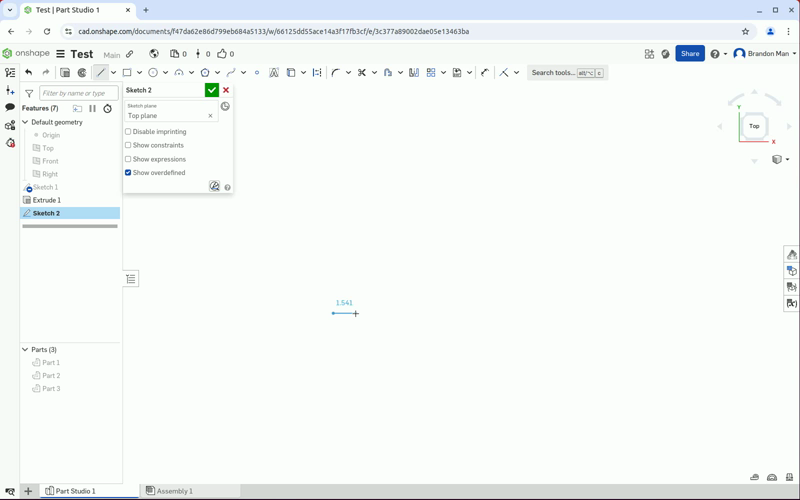
scroll(6)
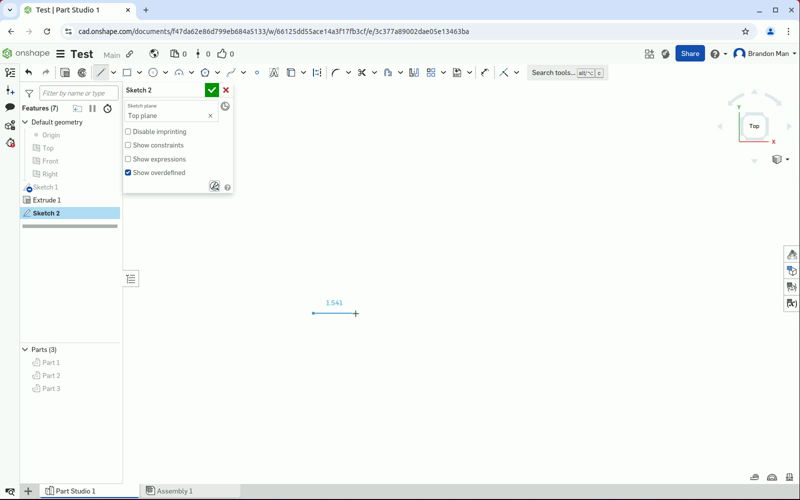
scroll(6)
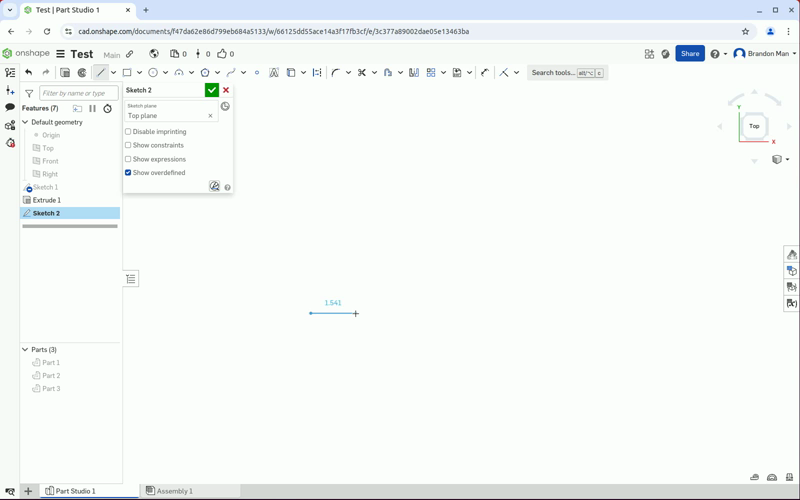
scroll(6)
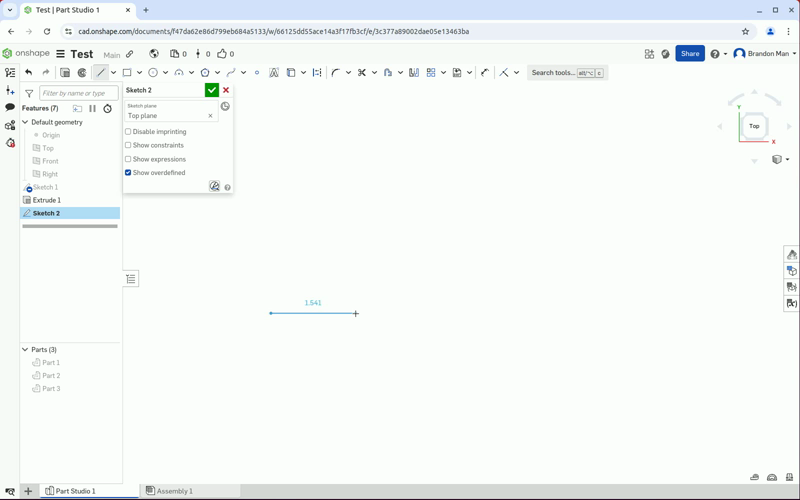
click(355, 313)
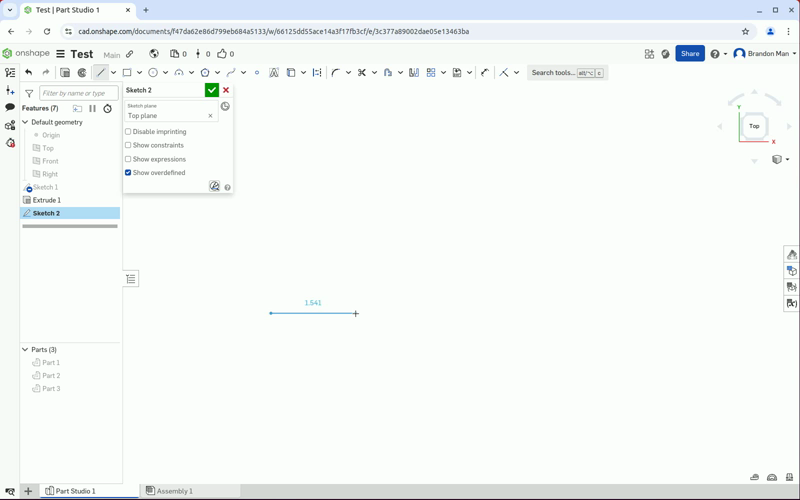
scroll(-6)
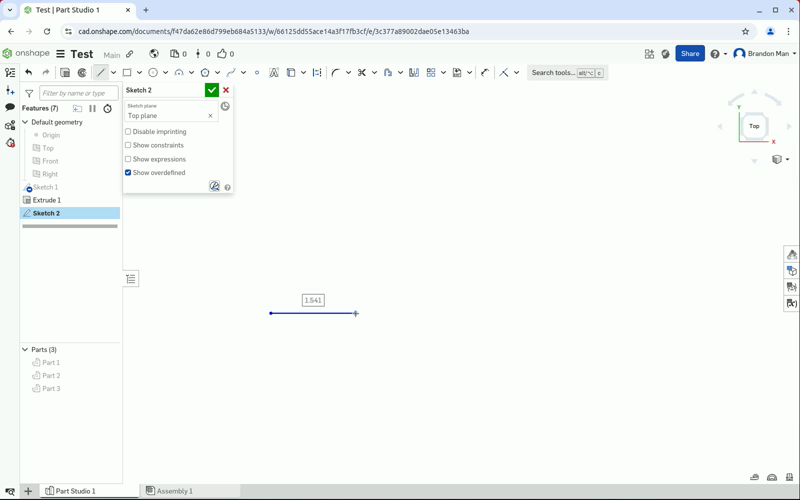
scroll(-6)
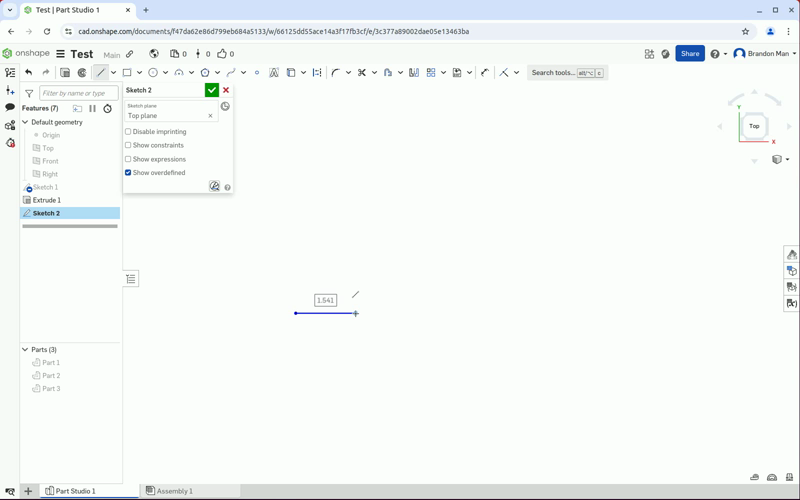
scroll(-6)
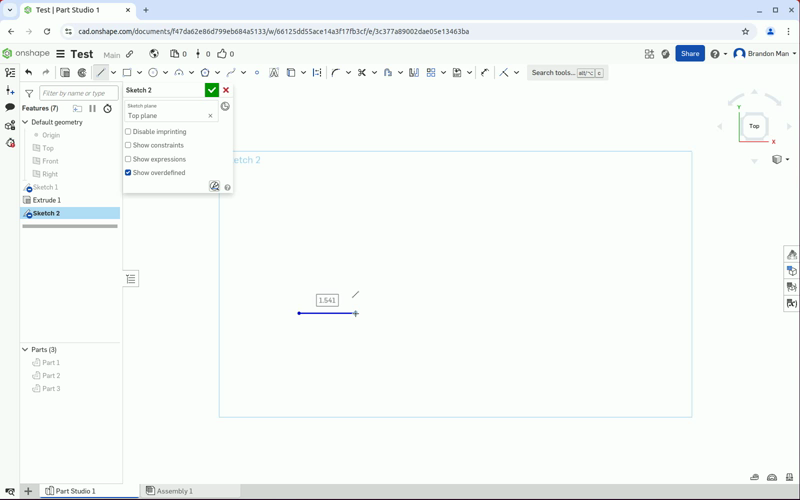
scroll(-6)
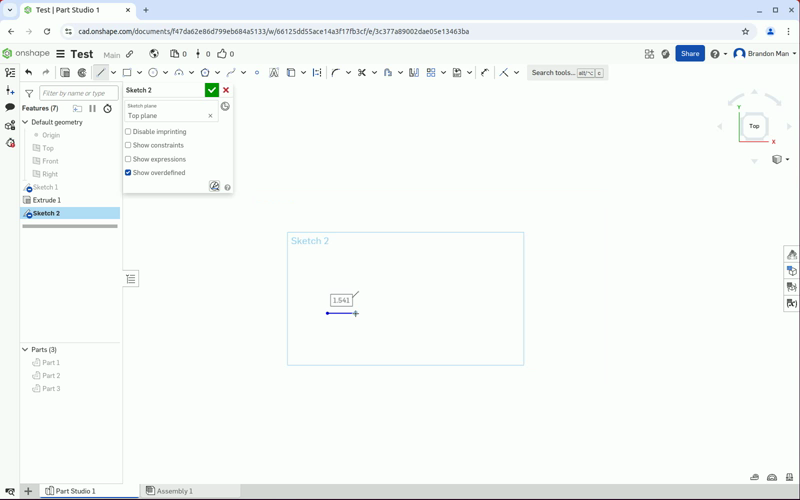
scroll(-6)
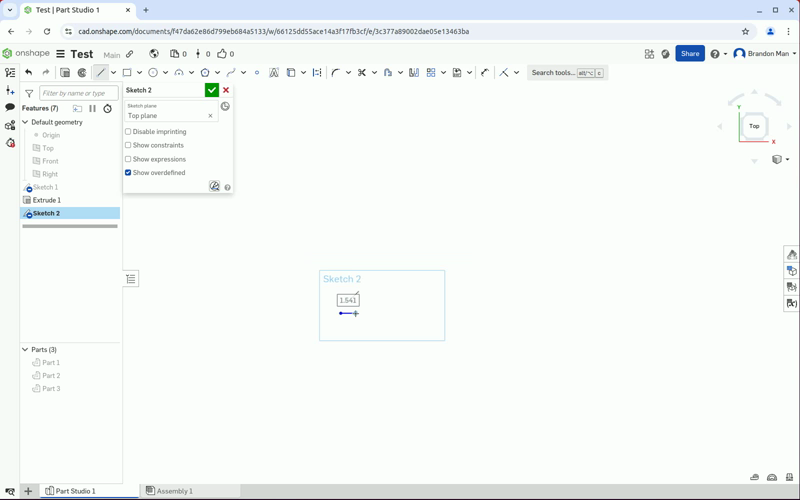
scroll(-6)
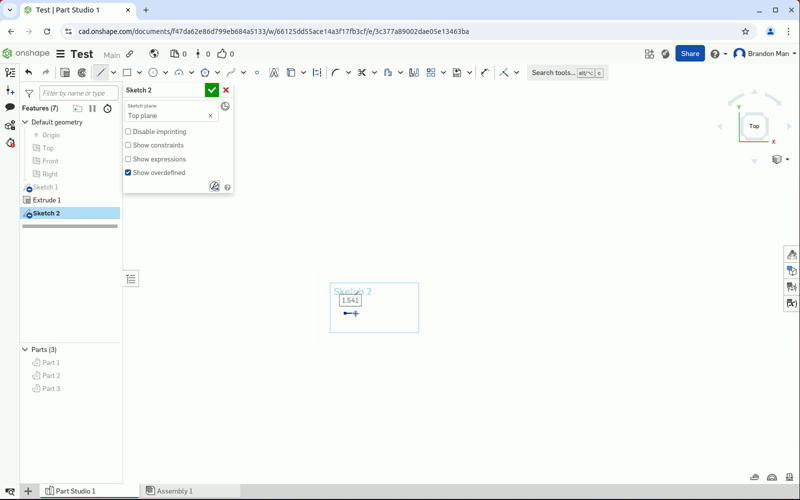
scroll(-6)
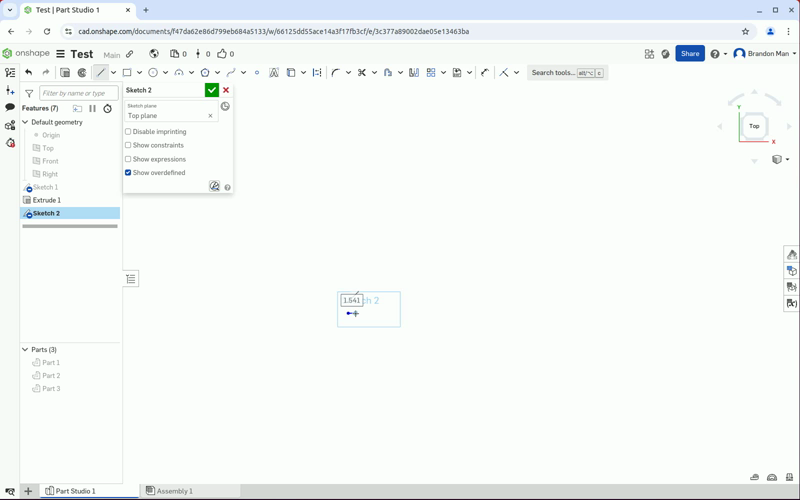
key_up(shift)
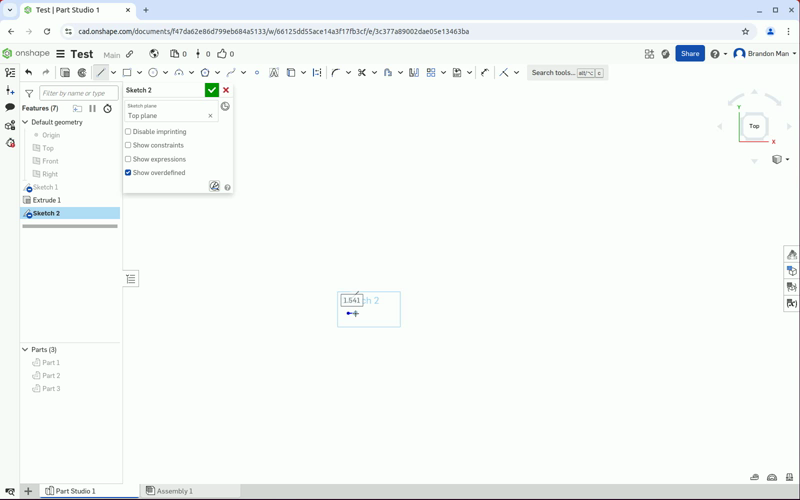
key_down(shift)
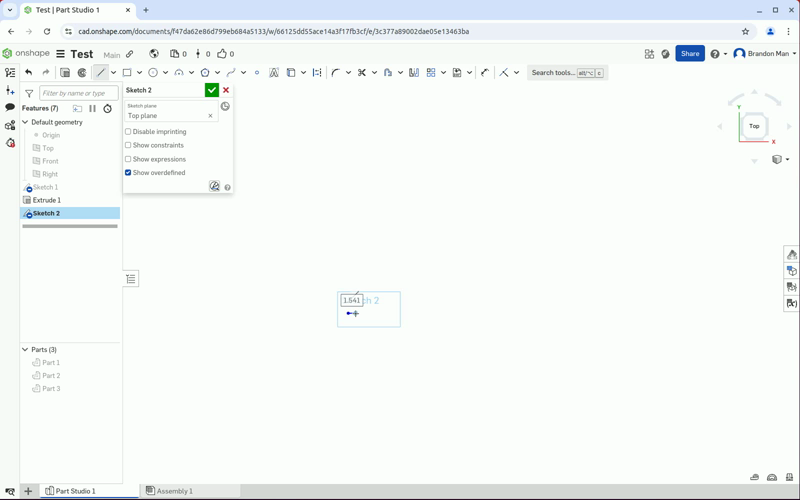
mouse_move(385, 313)
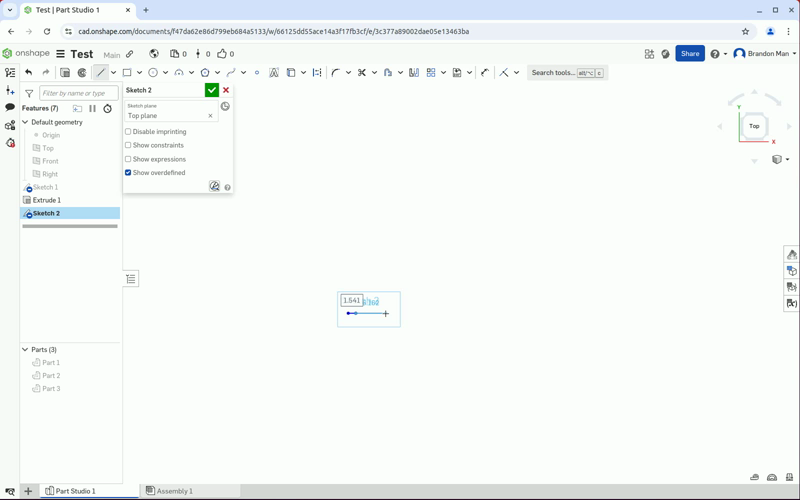
mouse_move(355, 265)
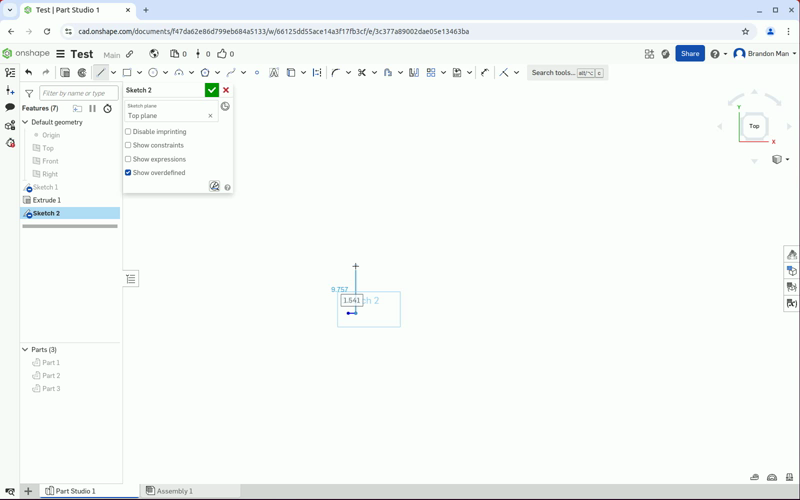
click(355, 265)
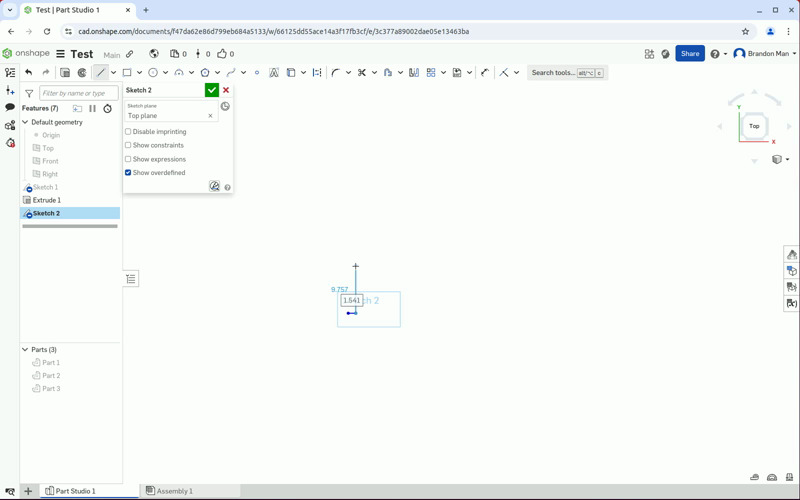
key_up(shift)
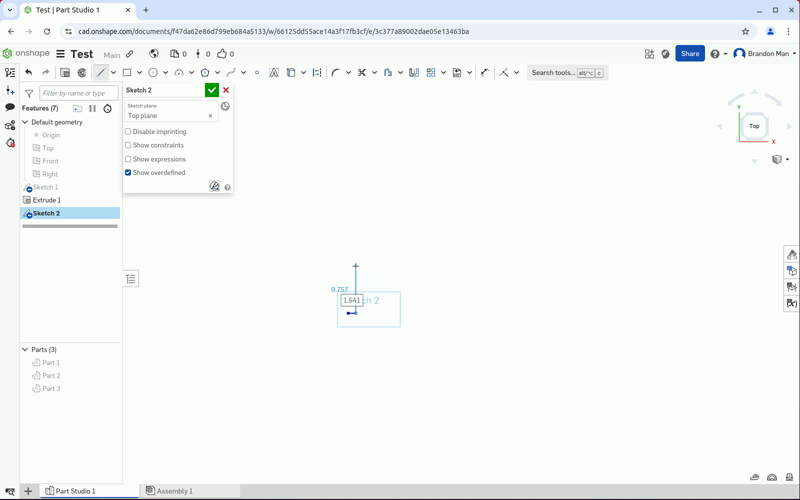
key_down(shift)
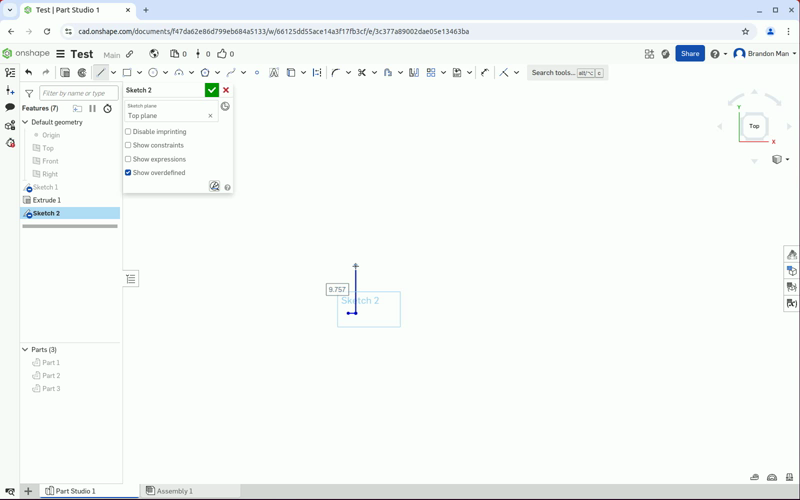
mouse_move(385, 265)
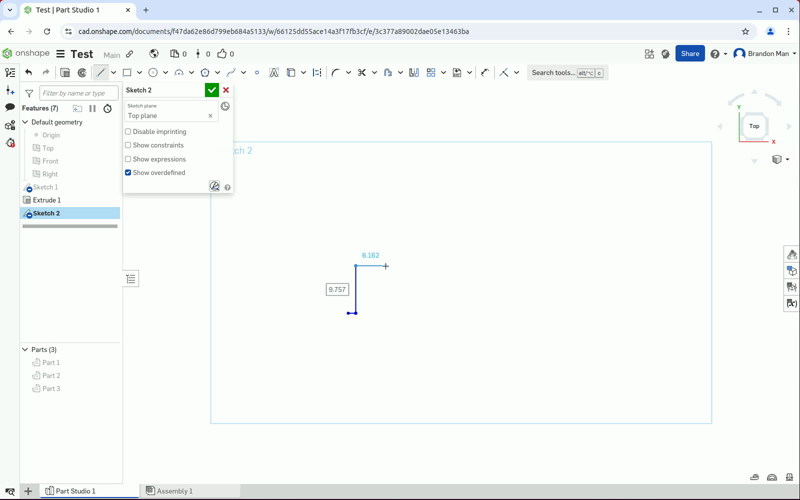
mouse_move(348, 265)
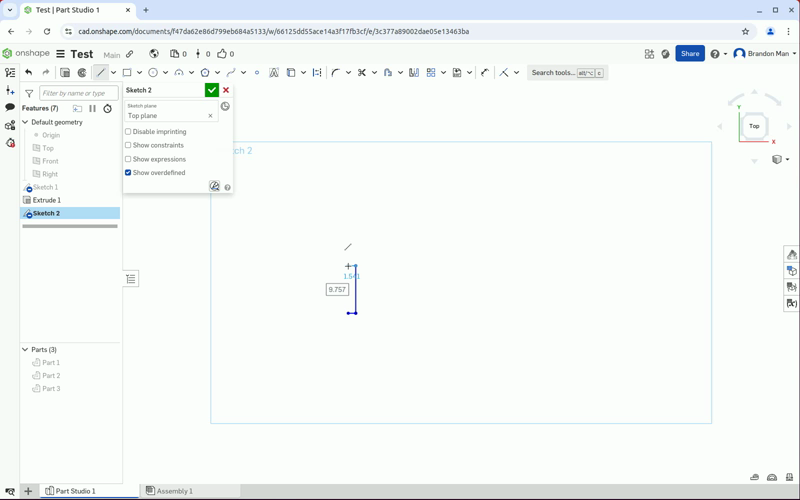
scroll(6)
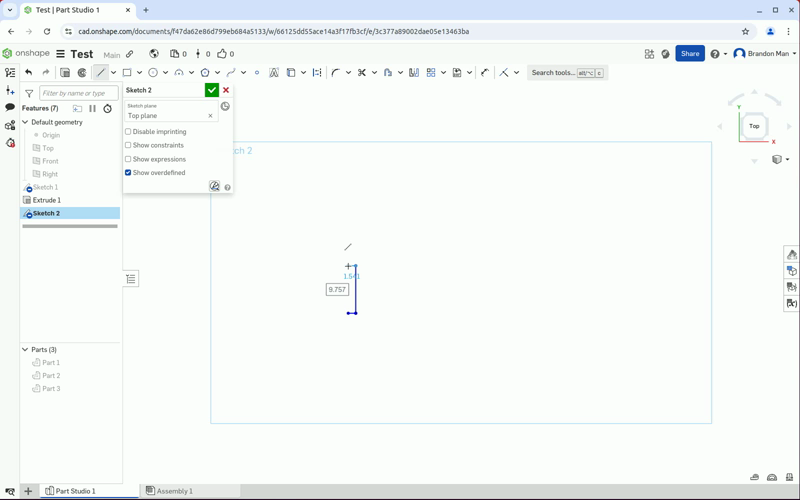
scroll(6)
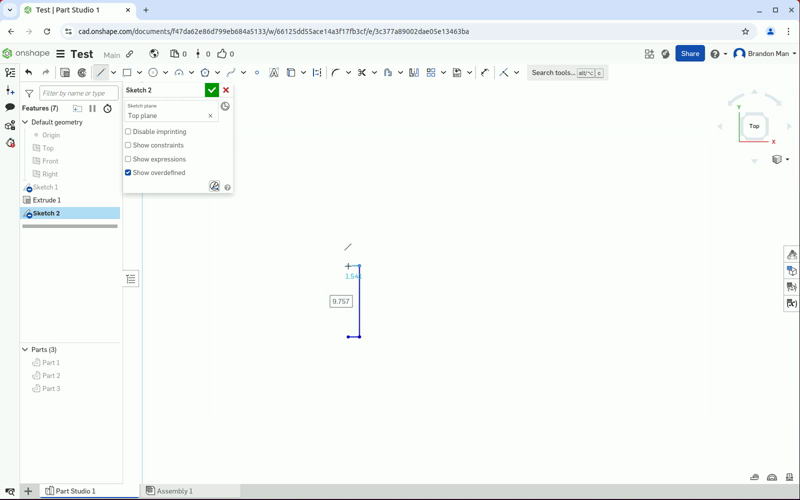
scroll(6)
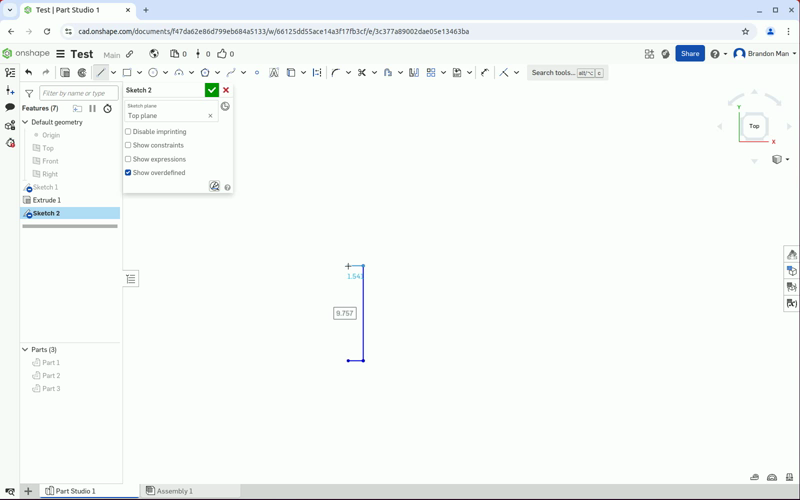
scroll(6)
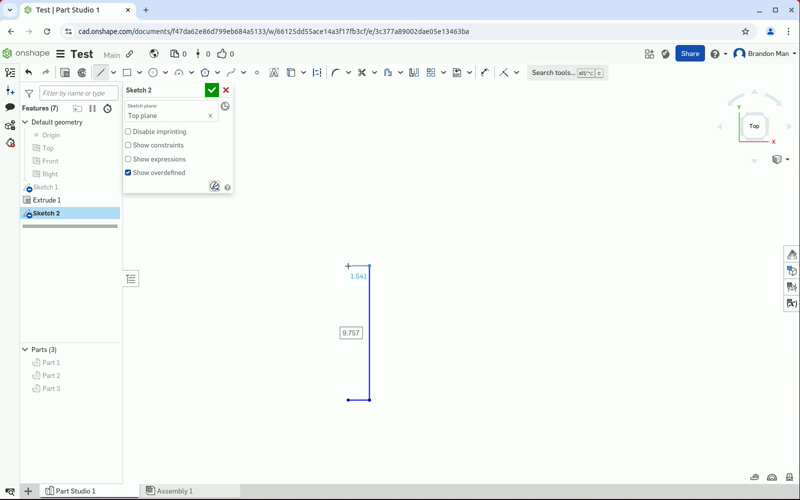
scroll(6)
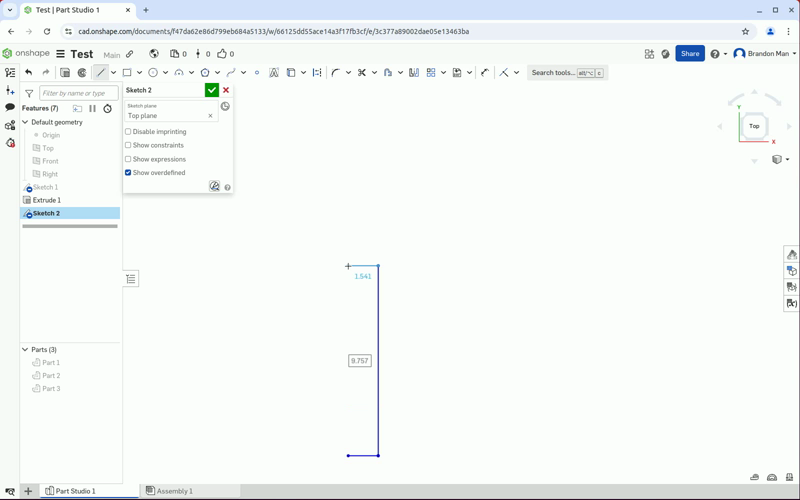
scroll(6)
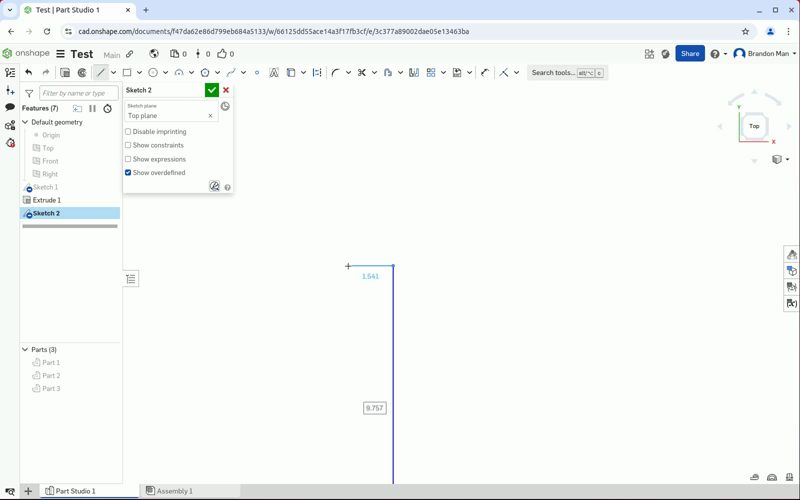
scroll(6)
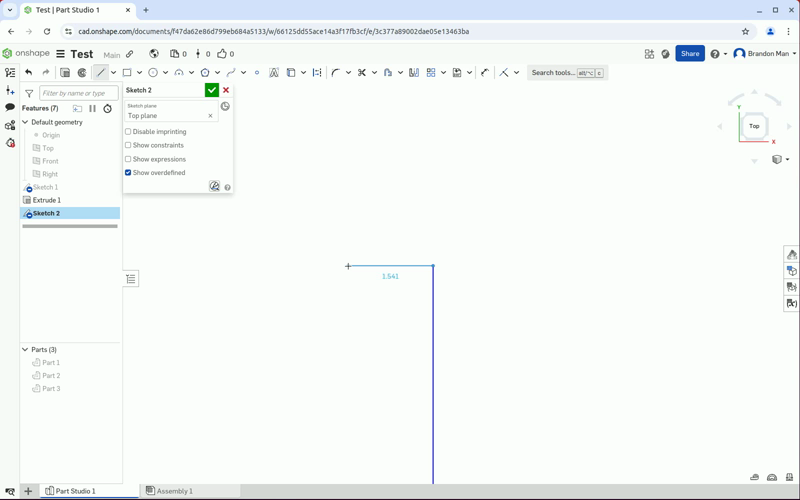
click(348, 265)
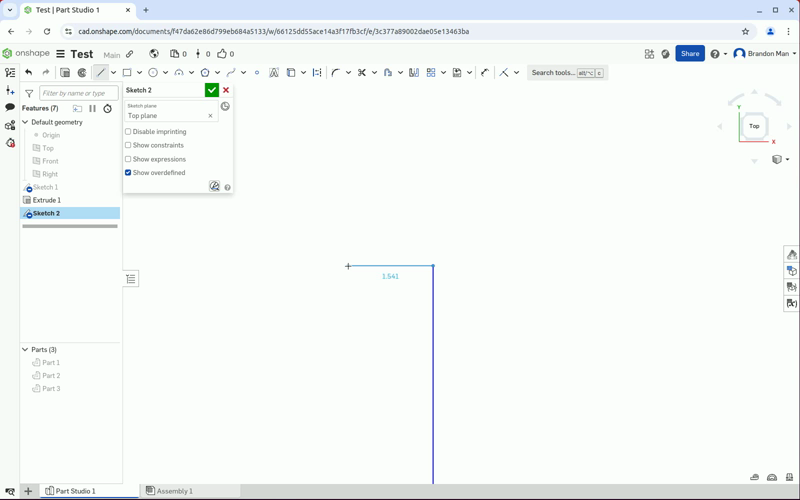
scroll(-6)
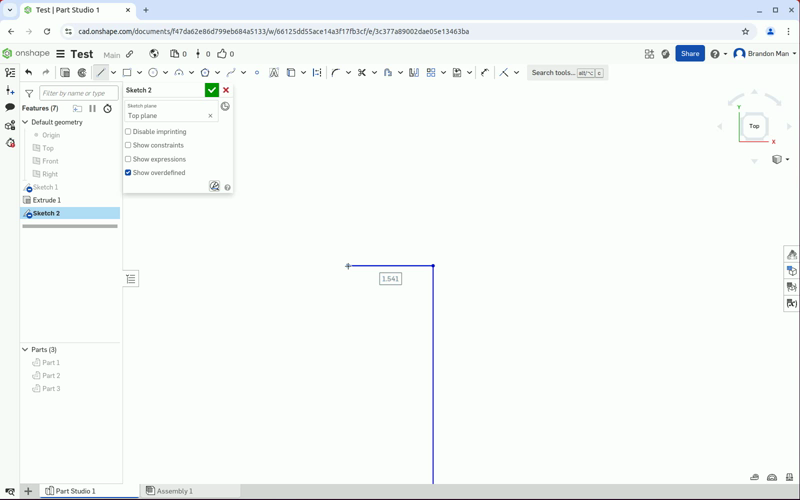
scroll(-6)
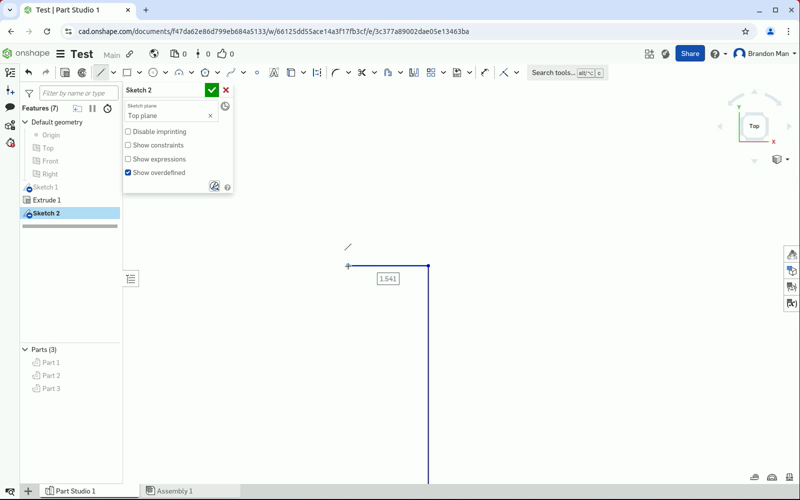
scroll(-6)
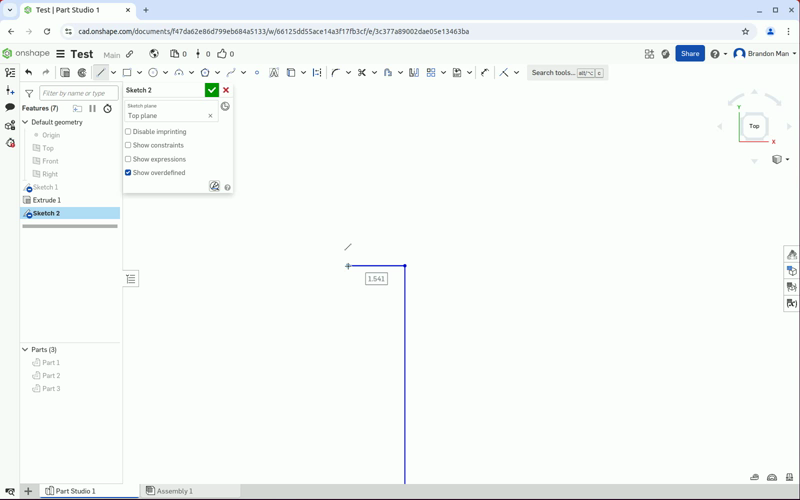
scroll(-6)
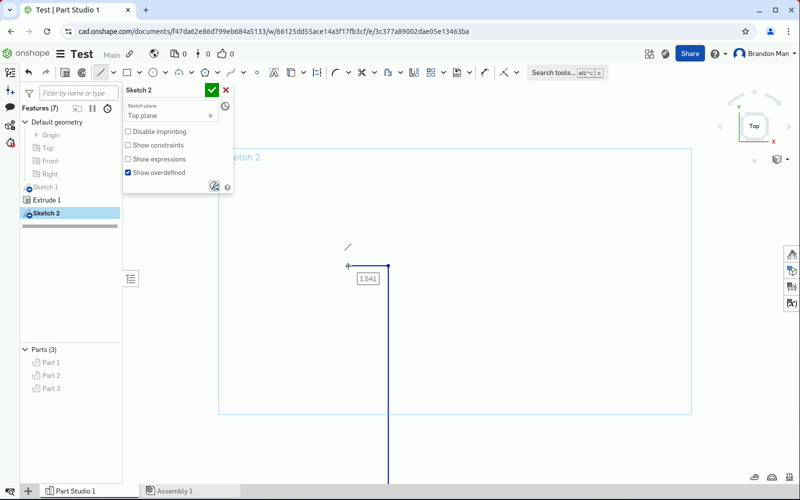
scroll(-6)
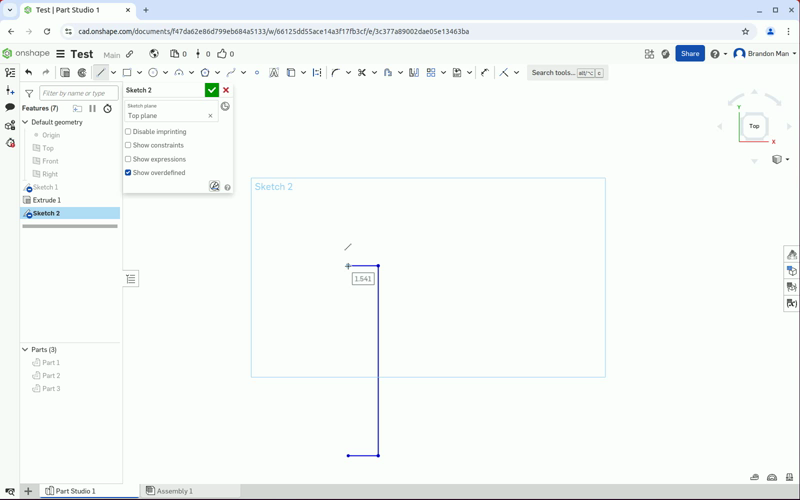
scroll(-6)
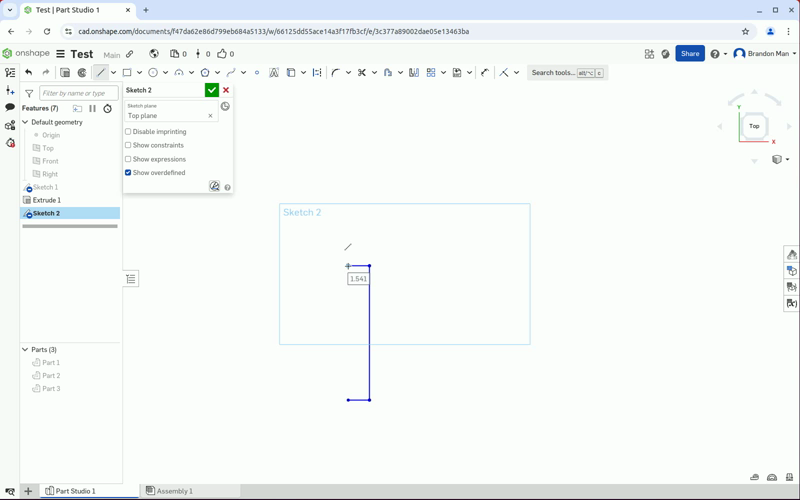
scroll(-6)
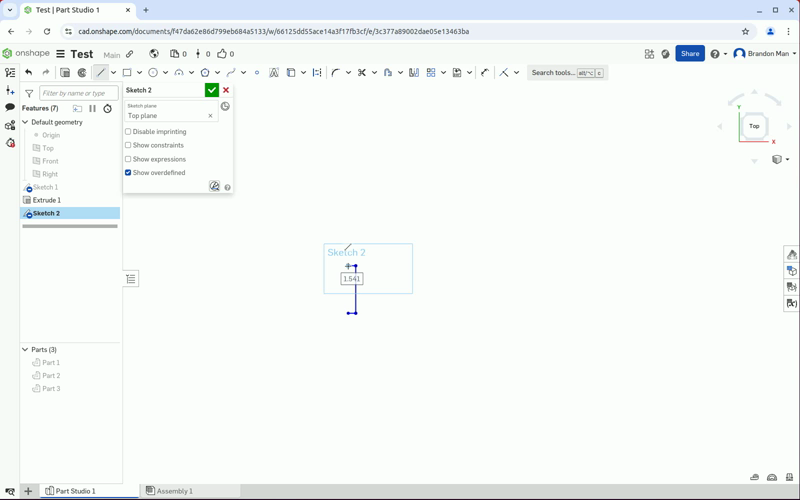
key_up(shift)
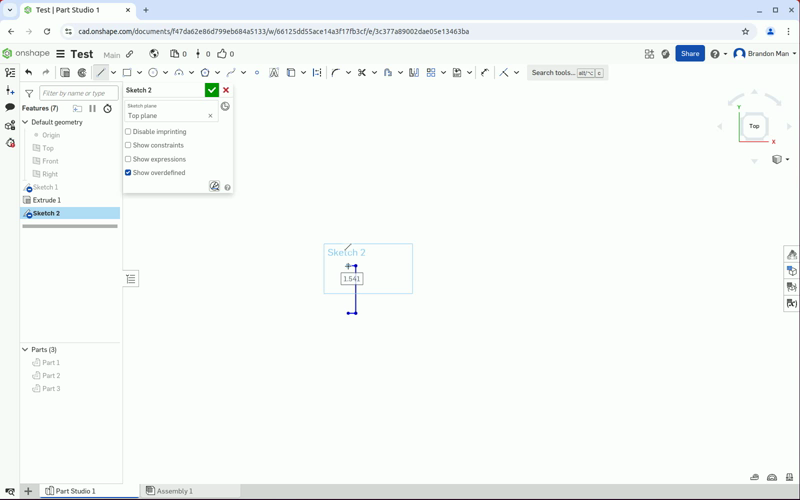
mouse_move(378, 265)
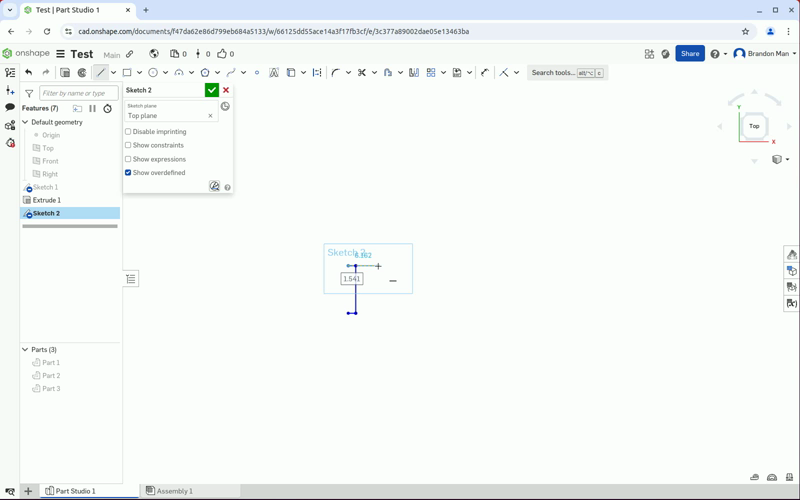
key_down(shift)
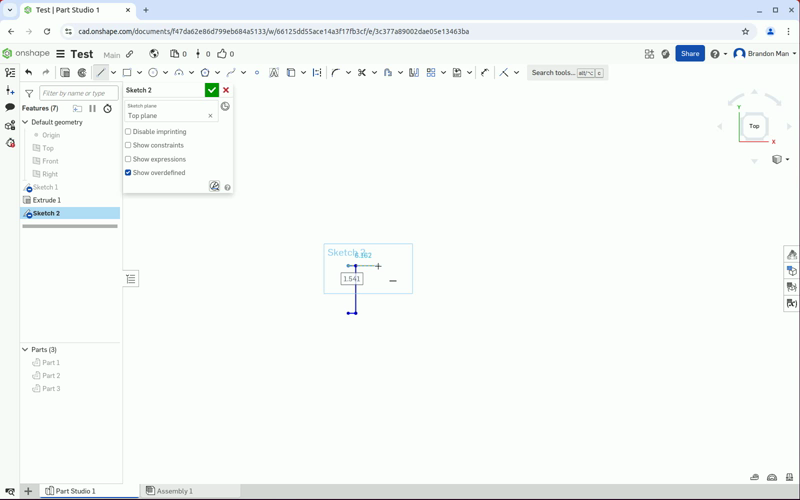
mouse_move(348, 313)
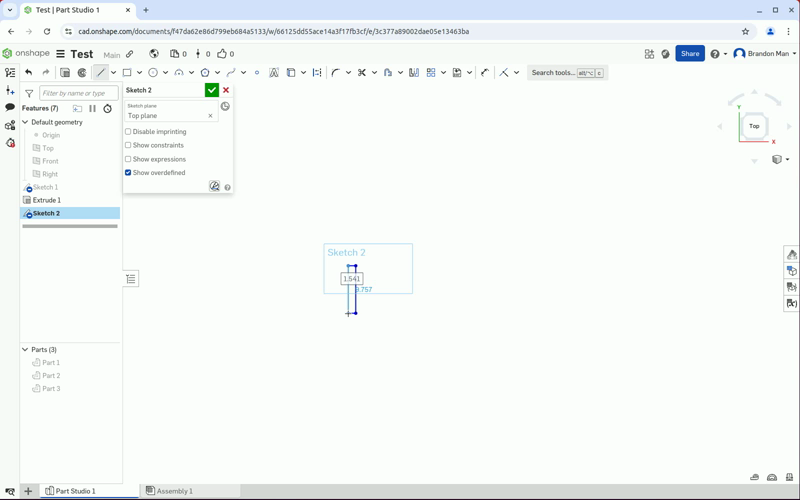
key_up(shift)
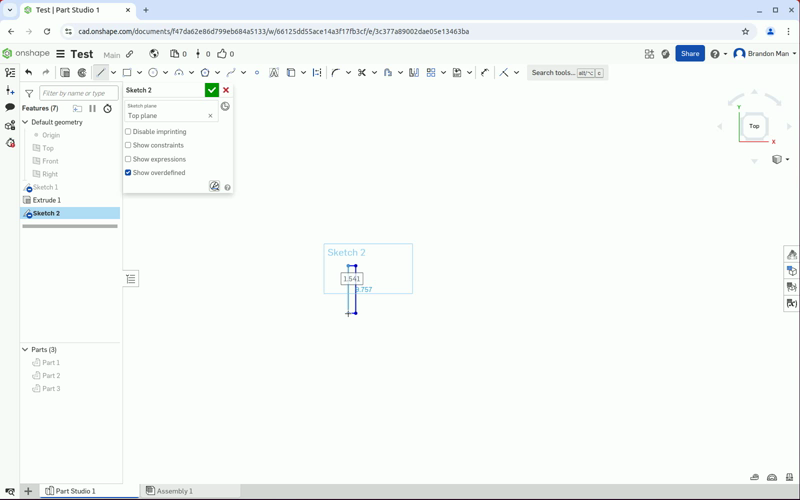
click(348, 313)
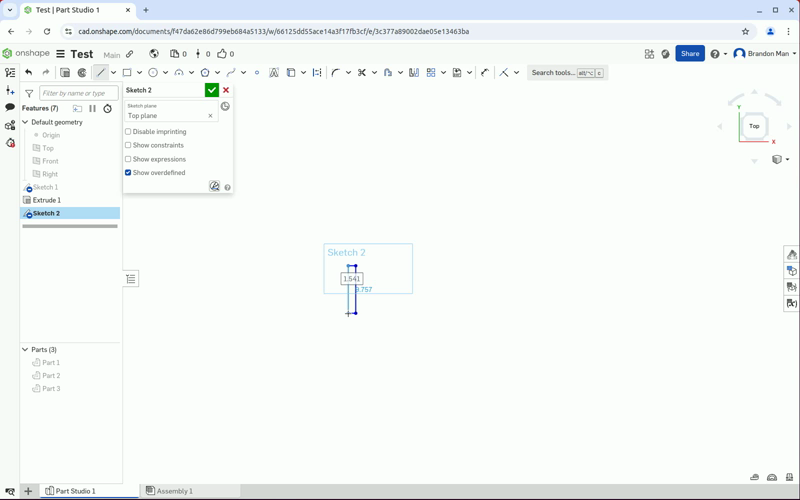
key(esc)
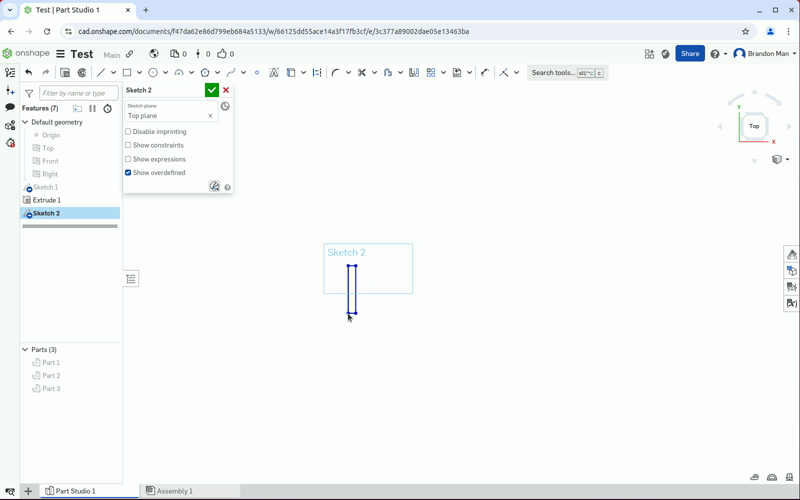
mouse_move(355, 306)
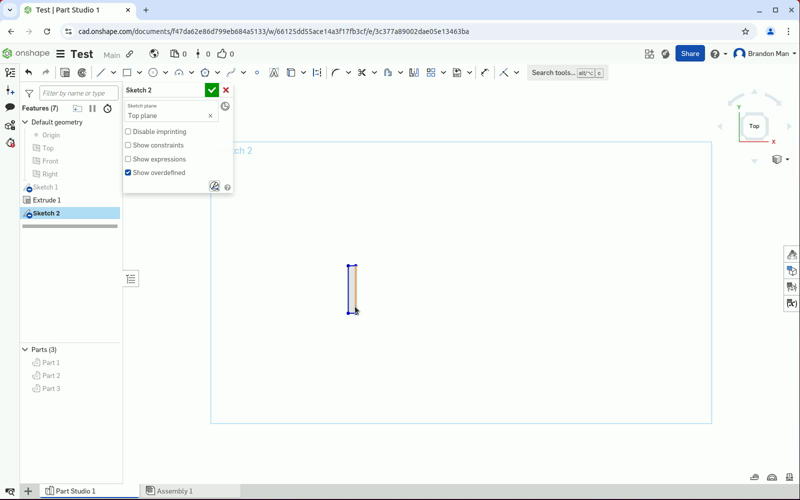
scroll(6)
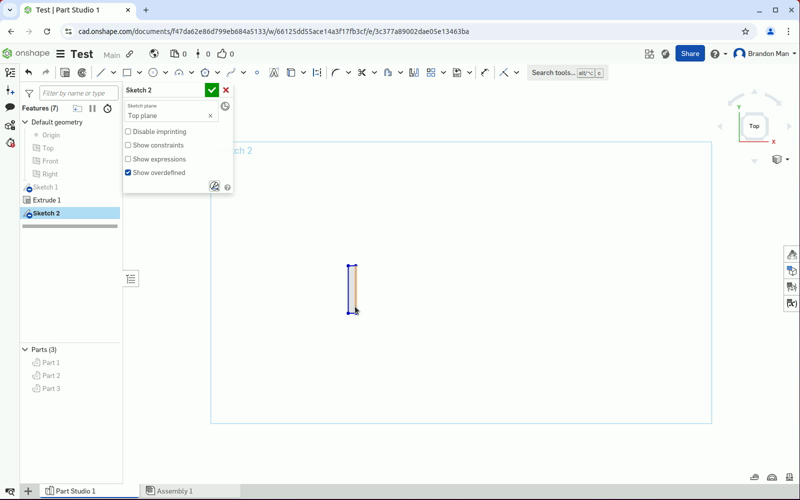
scroll(6)
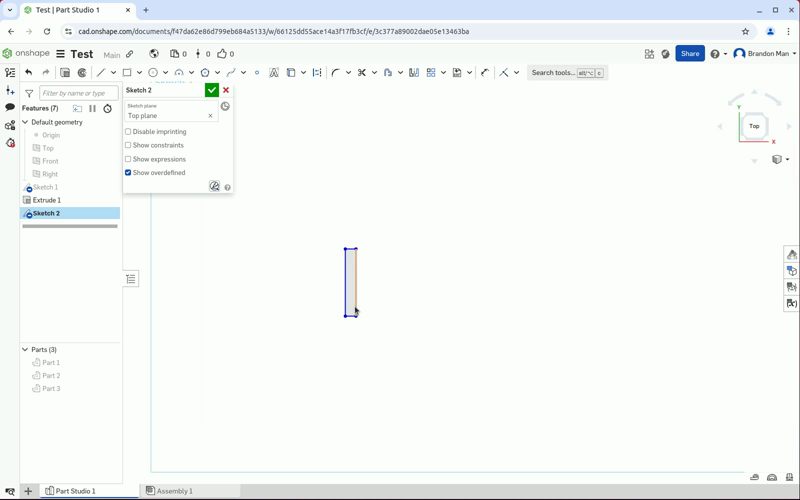
scroll(6)
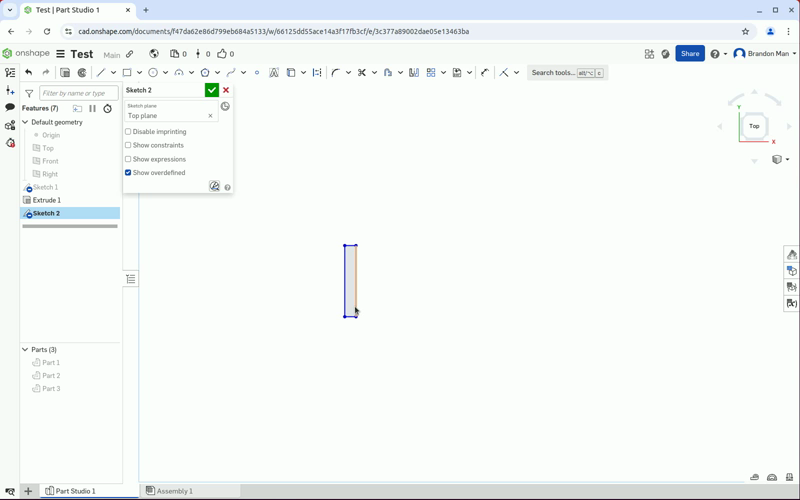
scroll(6)
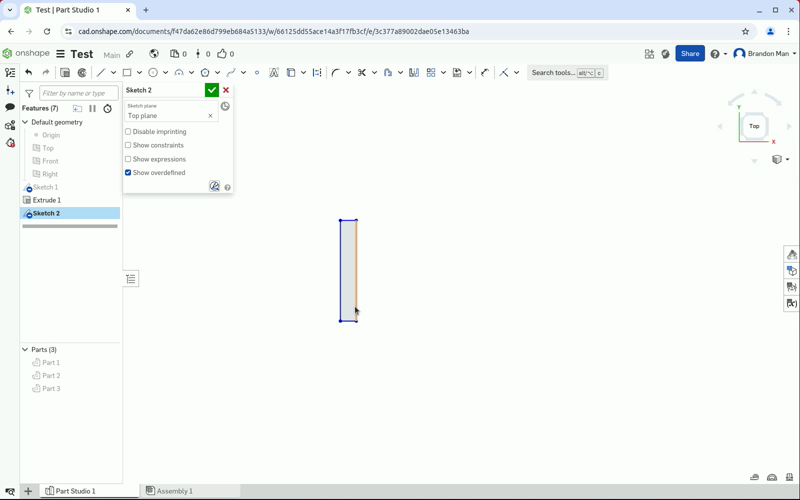
scroll(6)
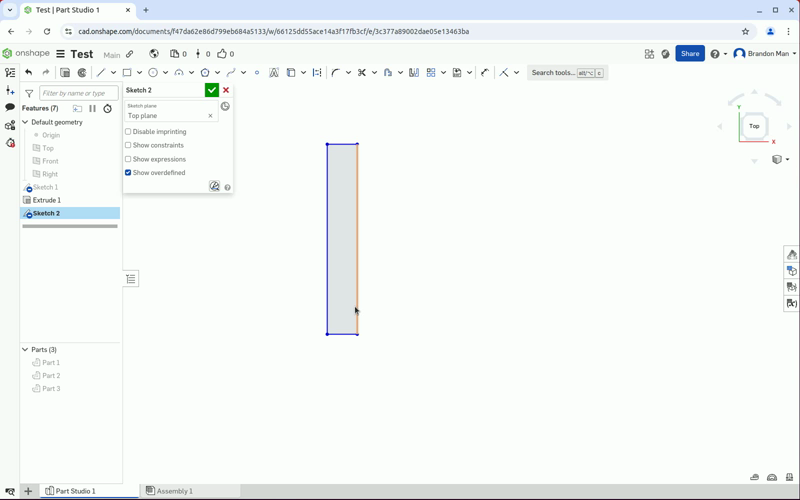
scroll(6)
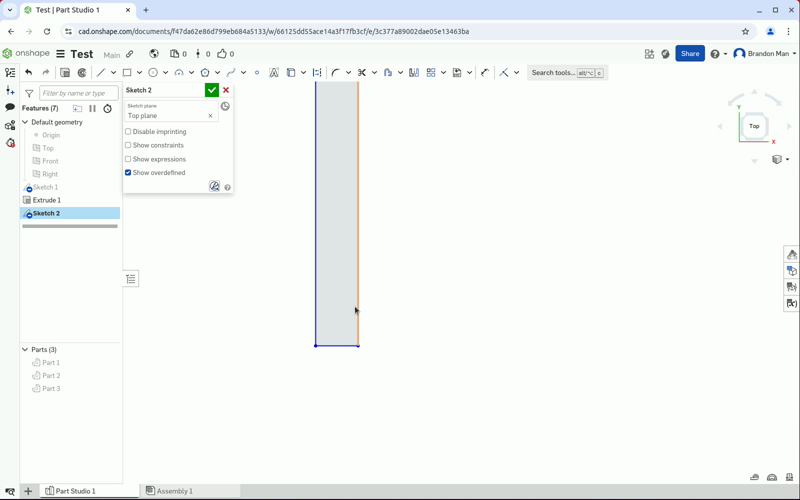
scroll(6)
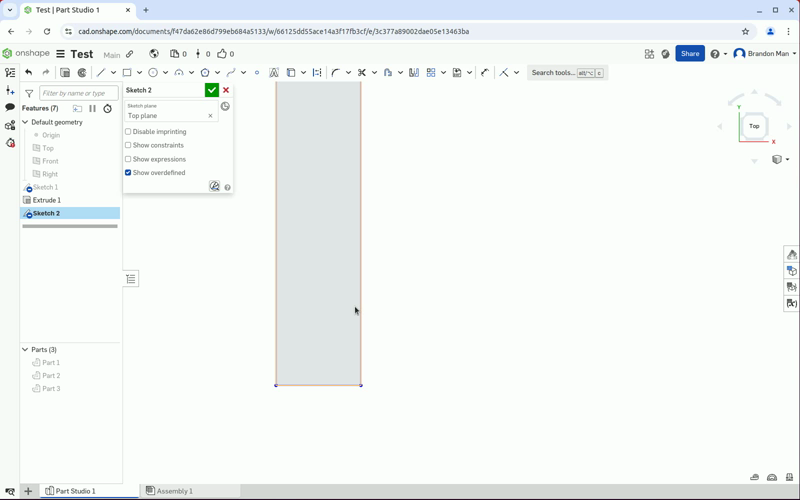
click(355, 306)
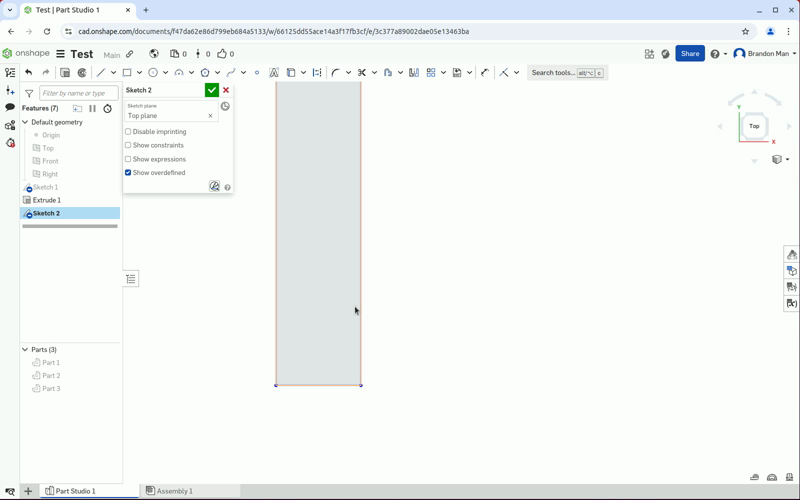
scroll(-6)
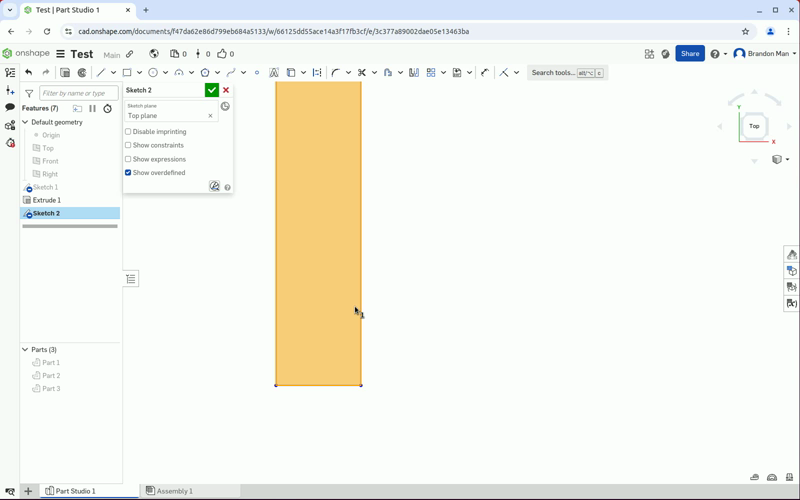
scroll(-6)
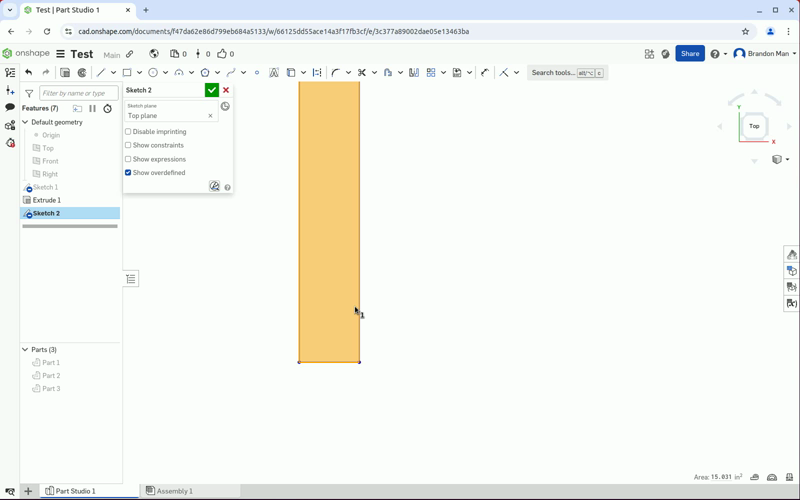
scroll(-6)
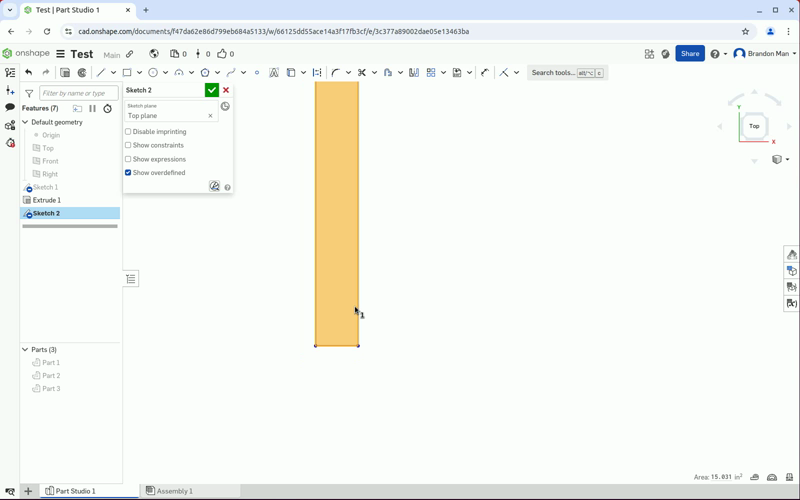
scroll(-6)
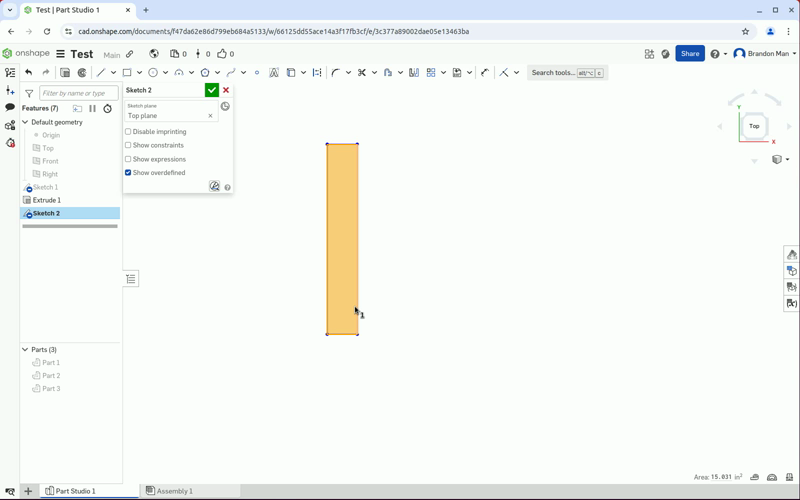
scroll(-6)
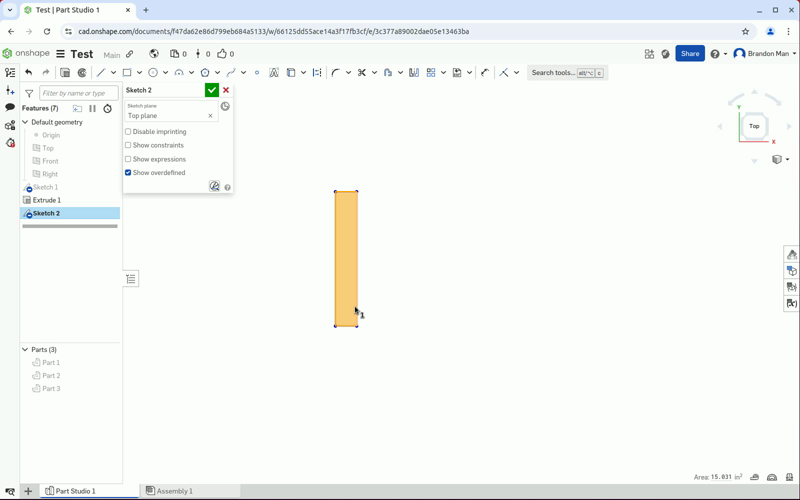
scroll(-6)
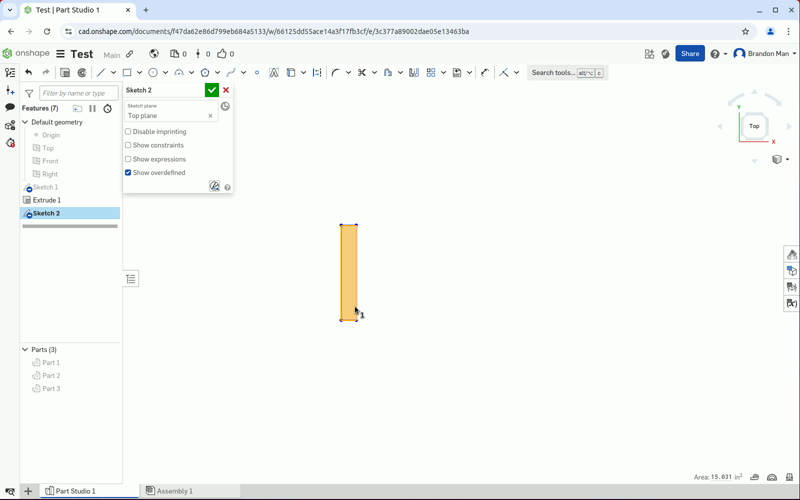
scroll(-6)
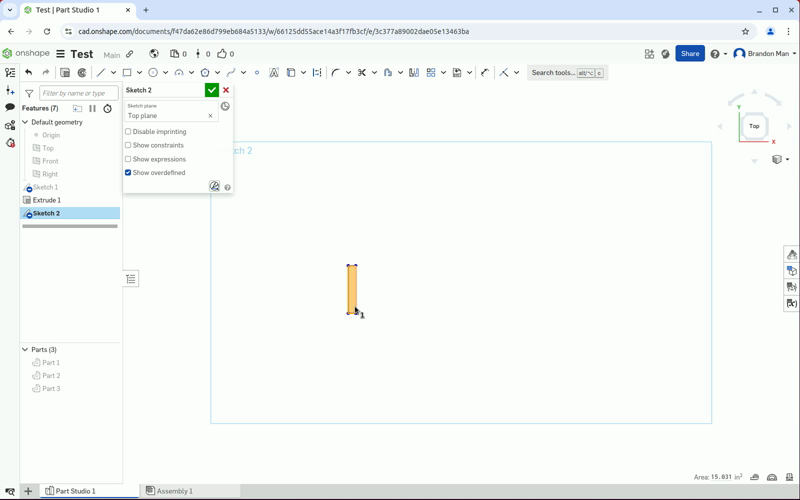
mouse_move(73, 352)
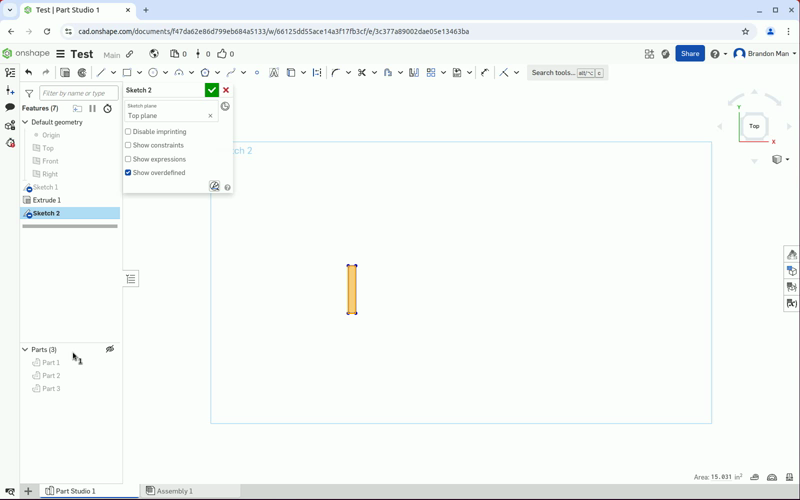
key(shift+y)
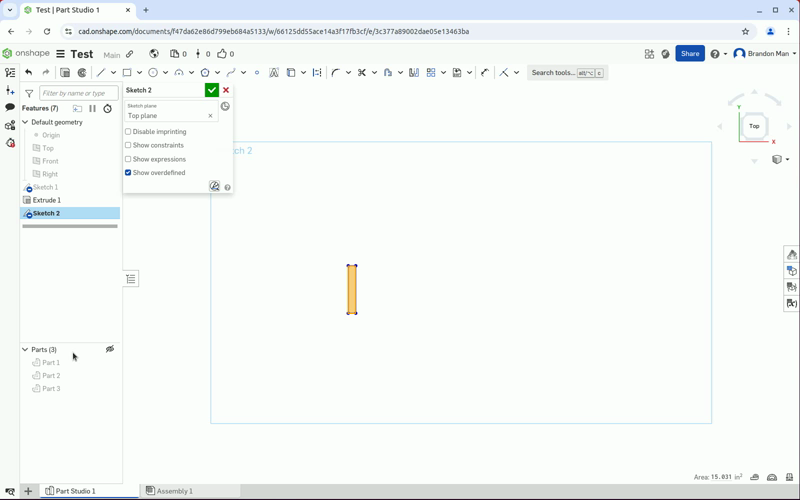
key(shift+e)
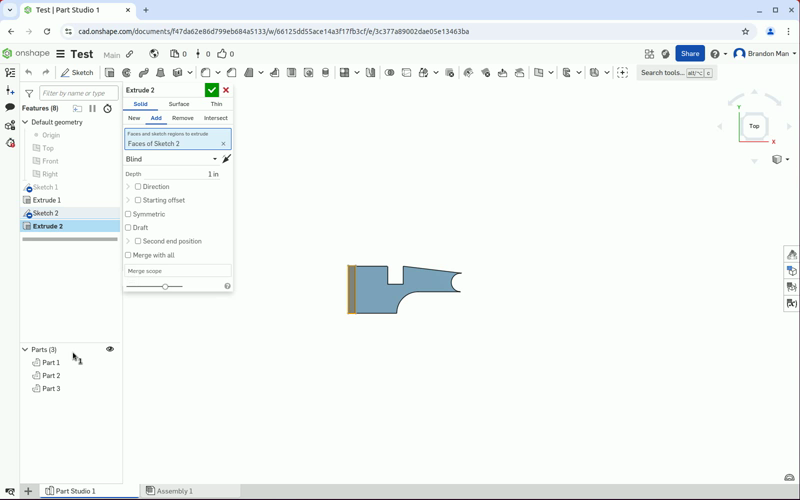
mouse_move(143, 106)
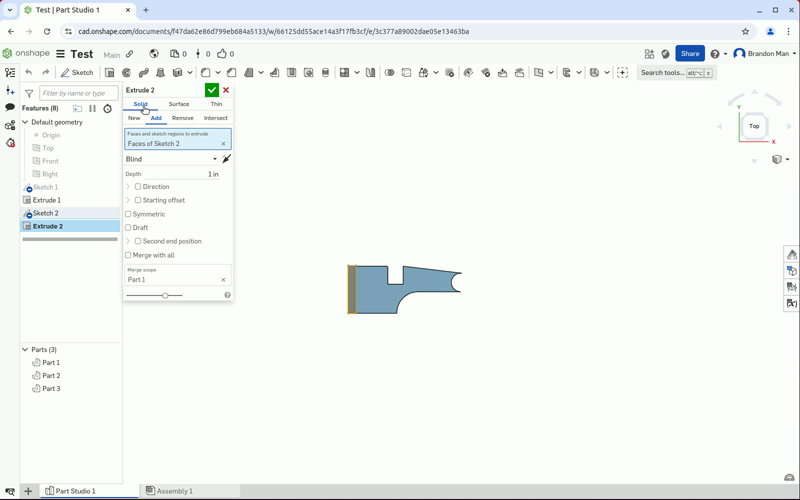
click(143, 106)
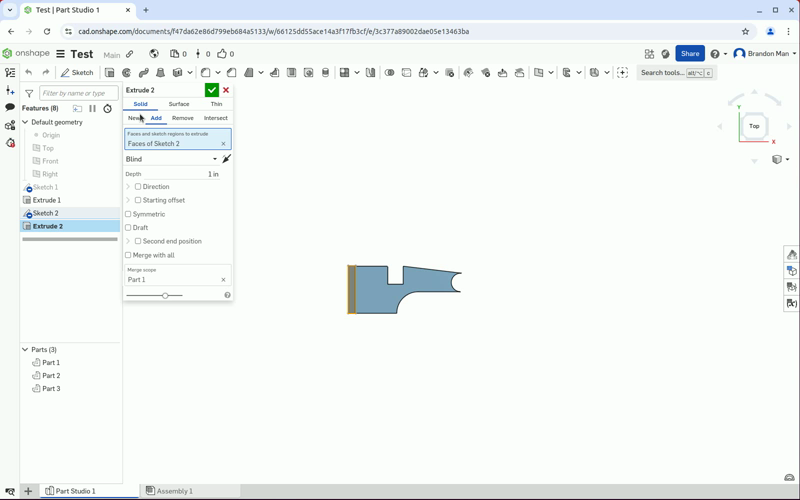
mouse_move(137, 120)
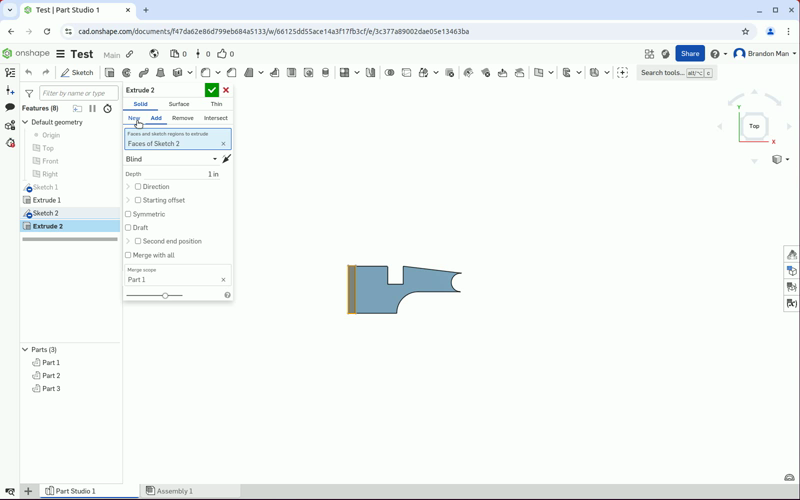
click(137, 120)
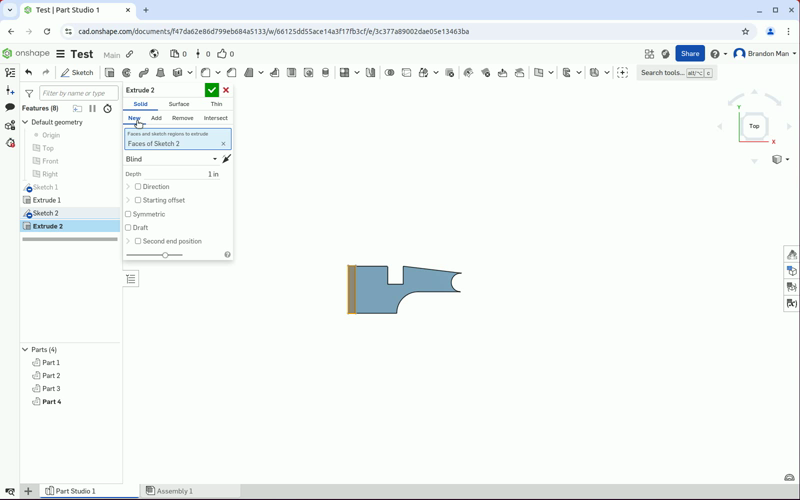
key(tab, 4)
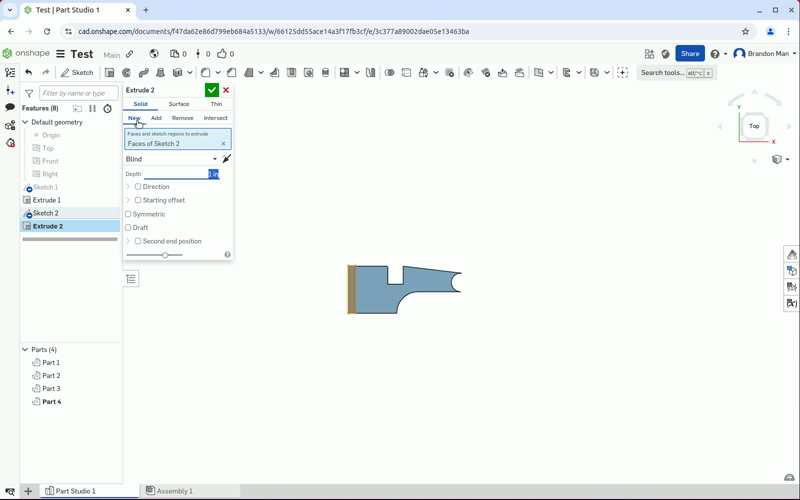
text(8.425)
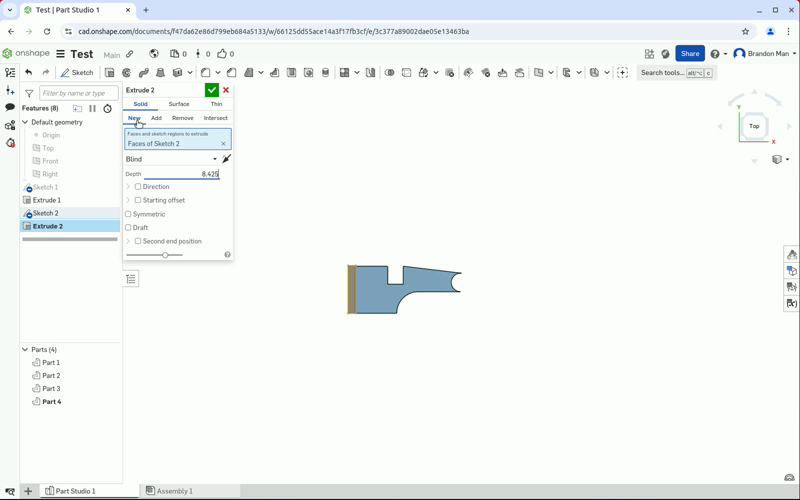
key(enter)
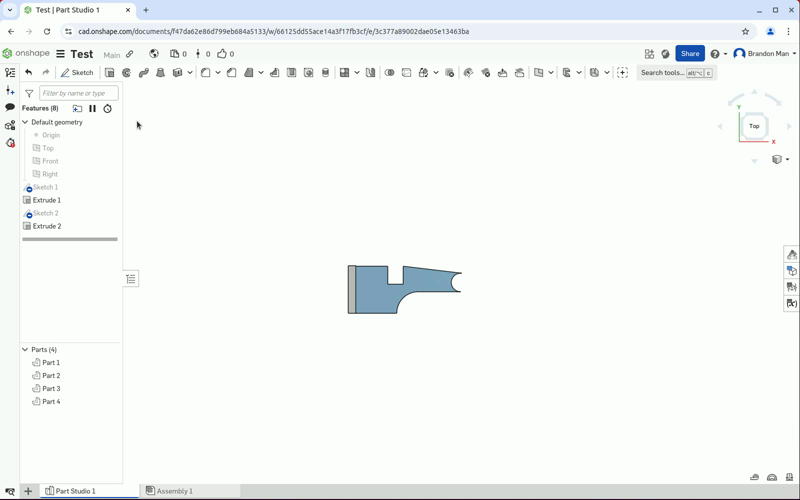
key(shift+h)
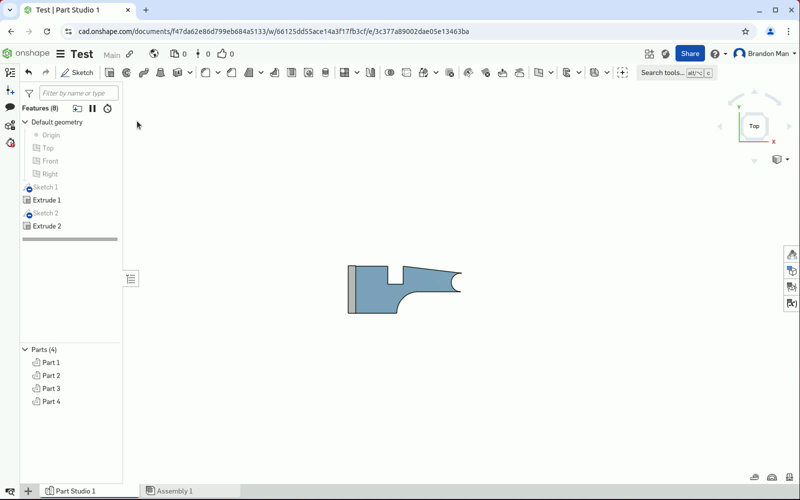
key(shift+h)
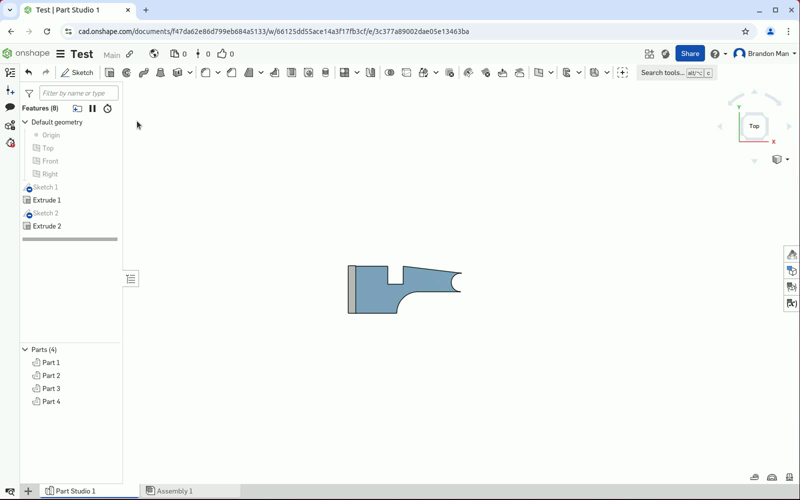
mouse_move(73, 189)
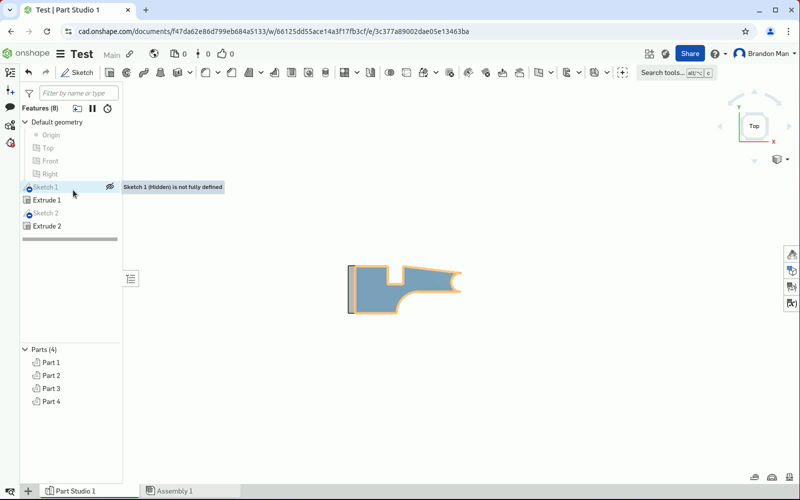
click(73, 189)
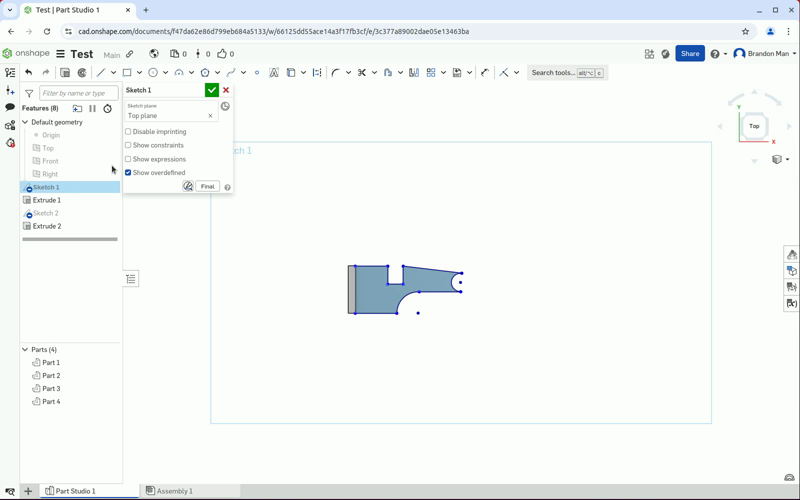
mouse_move(229, 92)
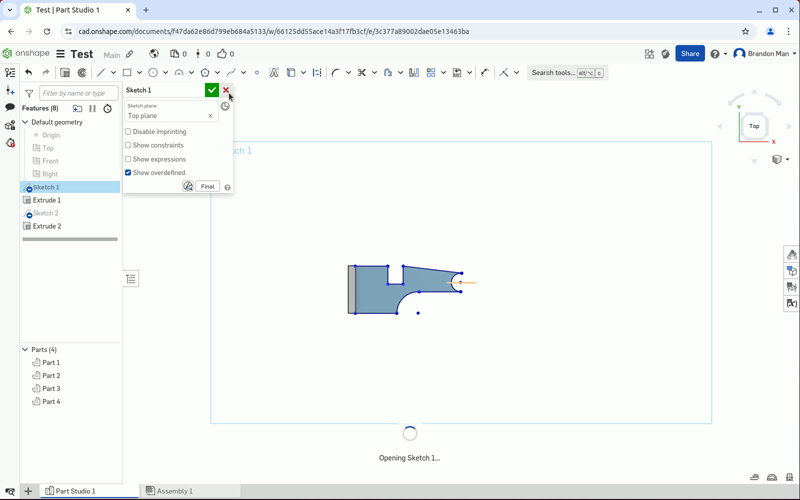
click(229, 92)
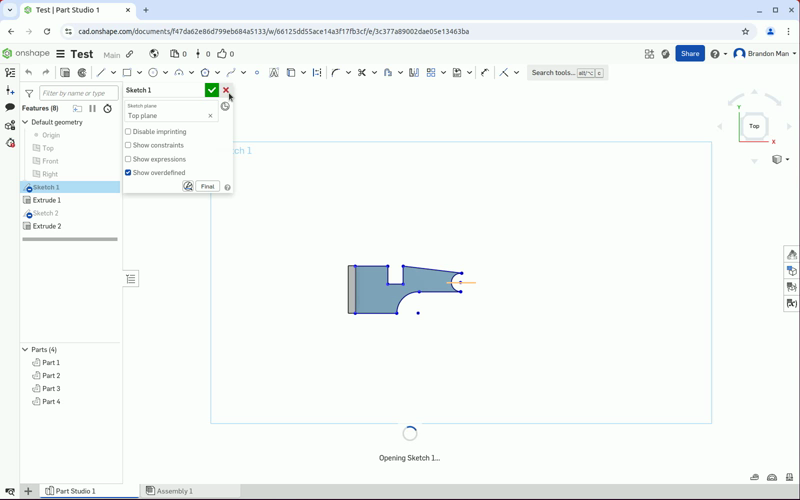
key(shift+s)
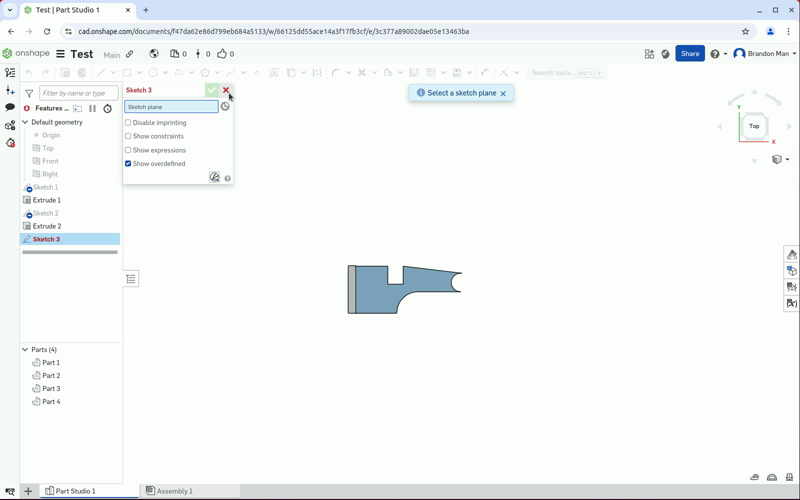
mouse_move(73, 150)
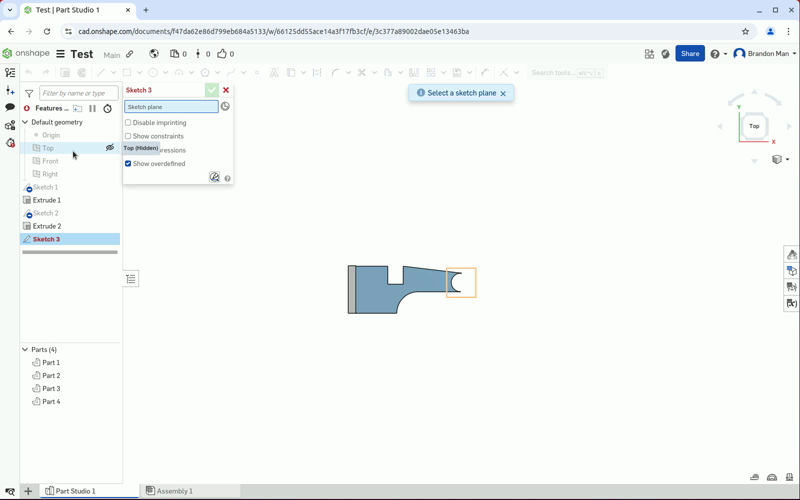
click(73, 150)
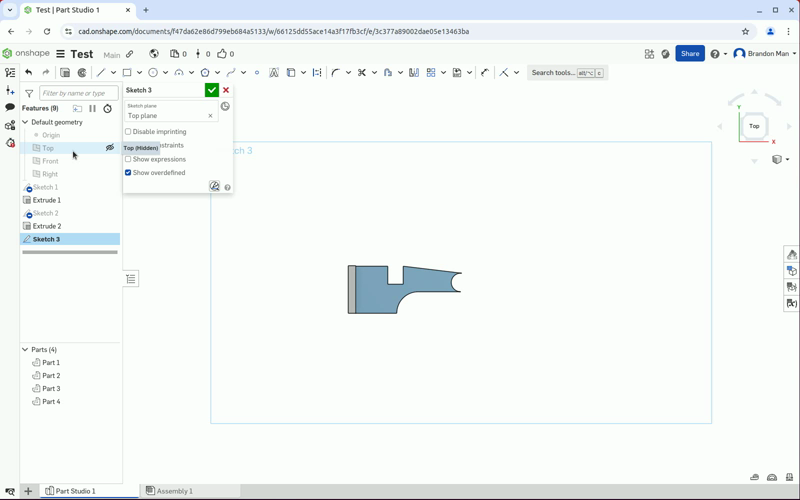
mouse_move(73, 352)
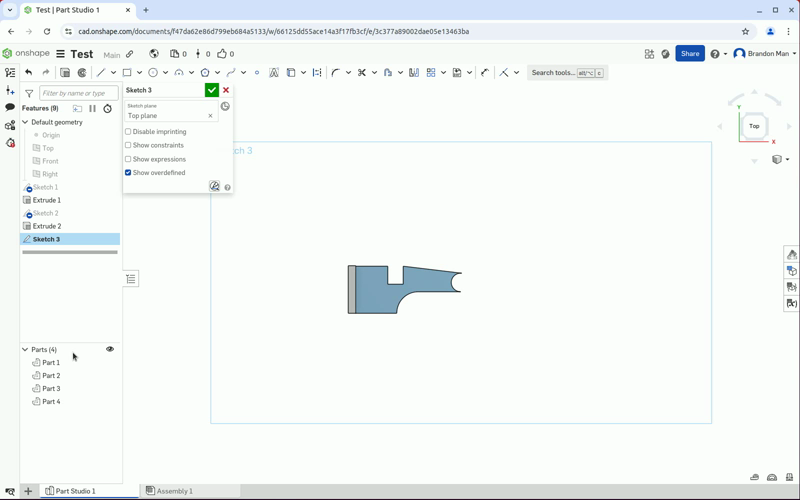
key(y)
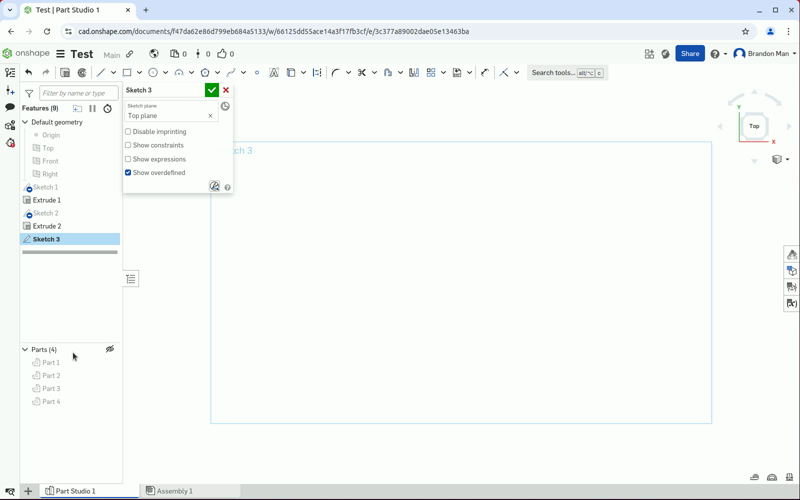
key(l)
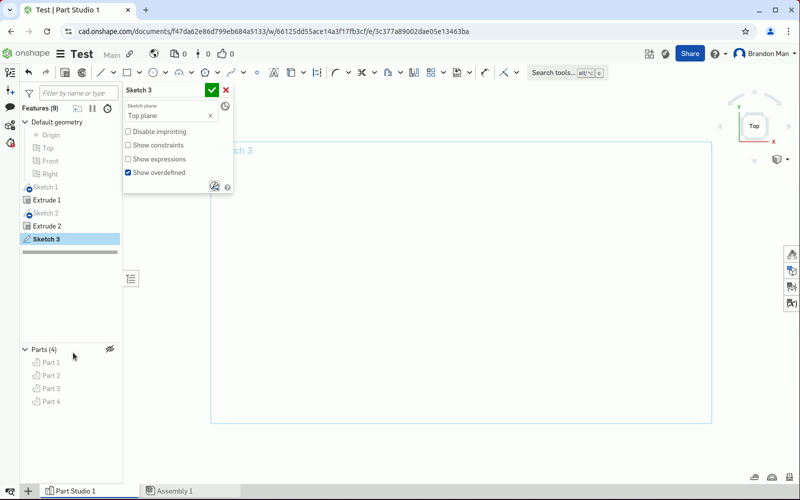
key_down(shift)
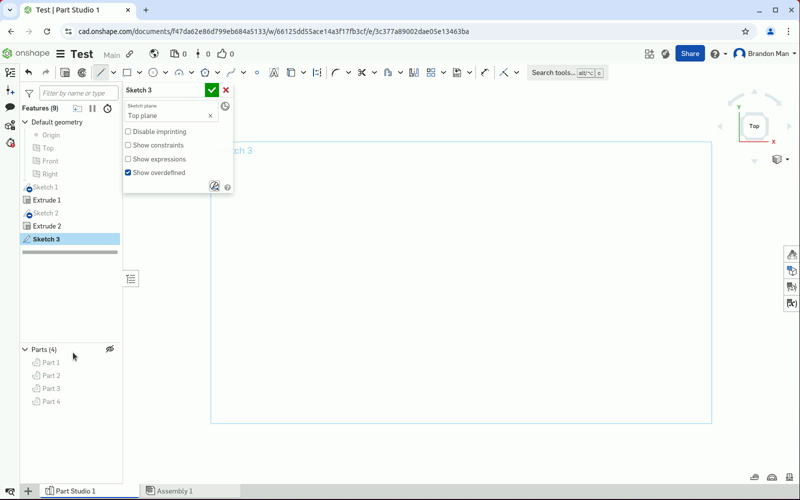
mouse_move(388, 285)
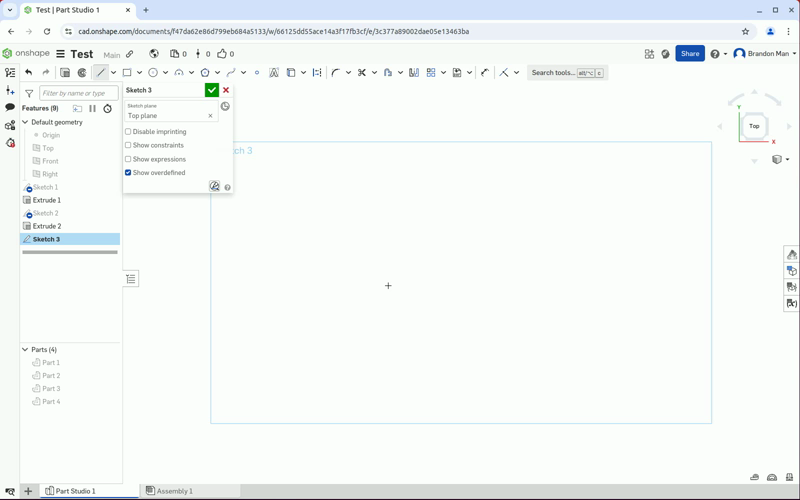
click(388, 285)
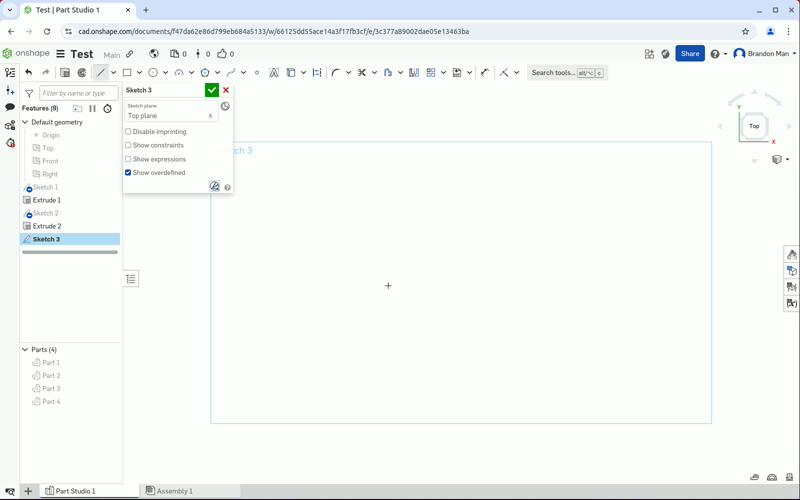
key_up(shift)
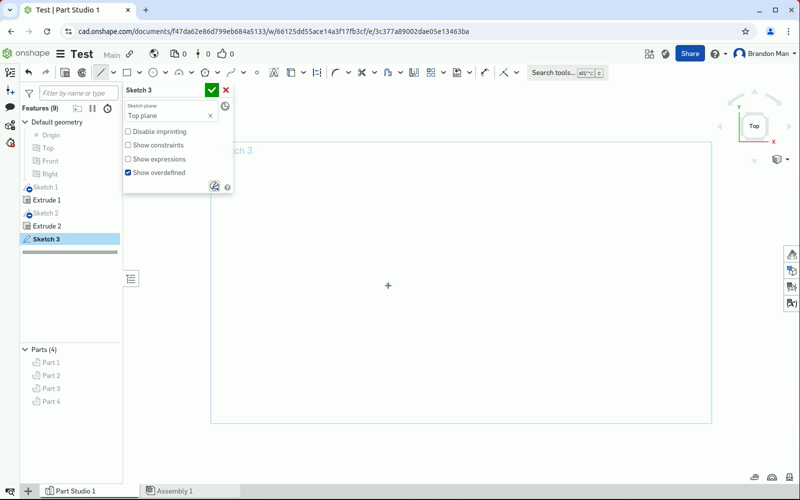
key_down(shift)
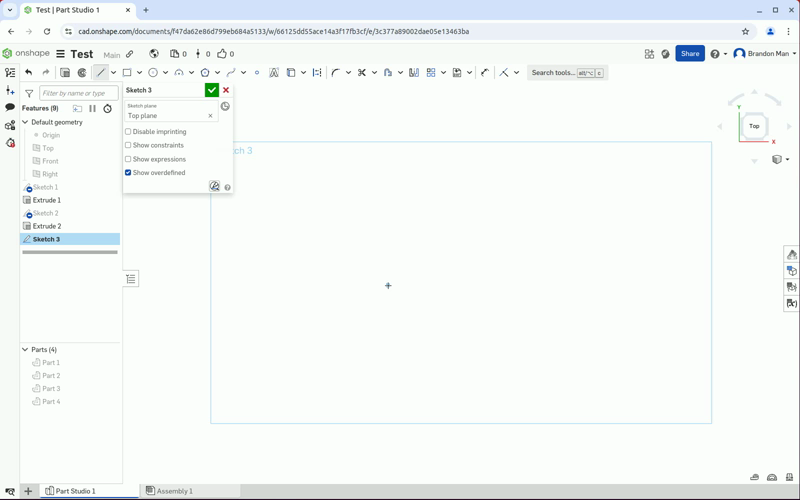
mouse_move(418, 285)
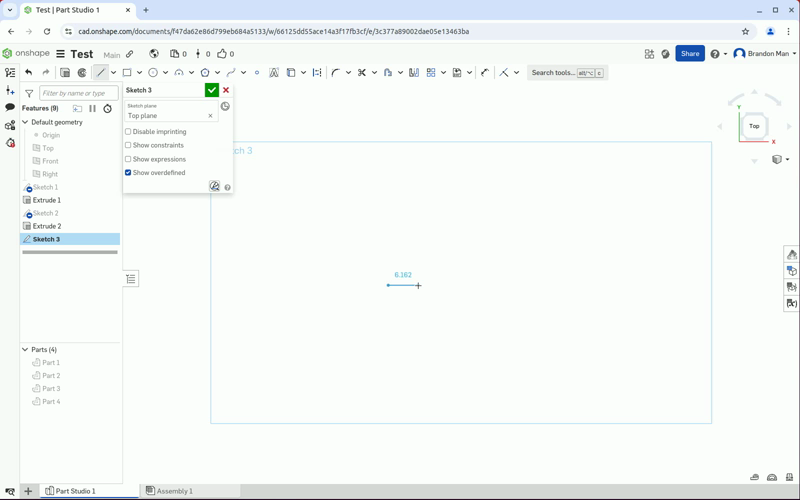
mouse_move(405, 285)
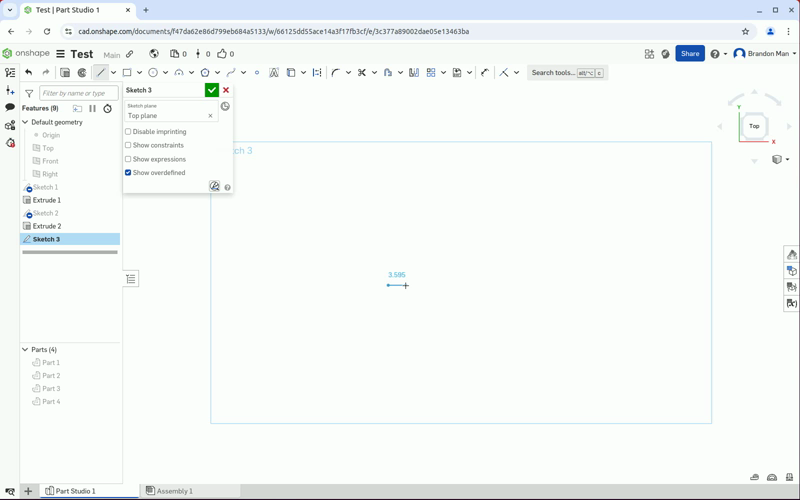
click(405, 285)
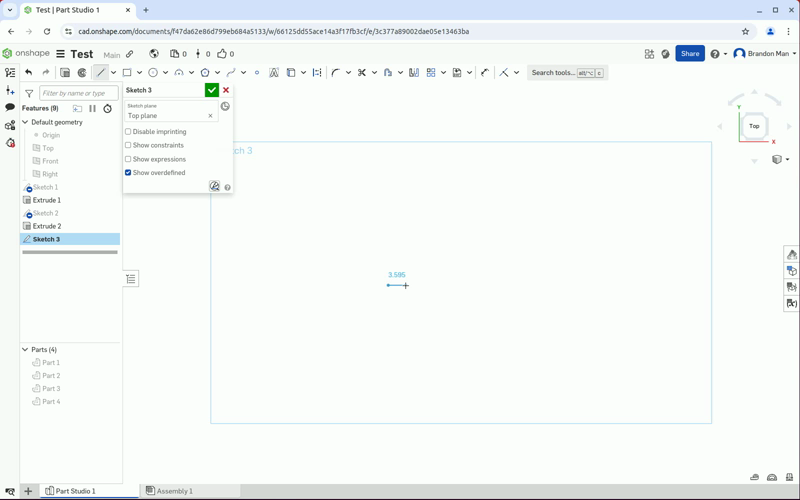
key_up(shift)
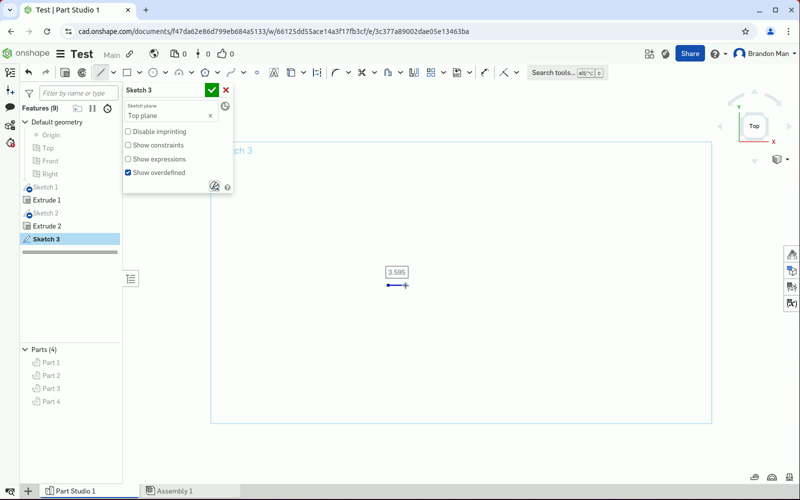
key_down(shift)
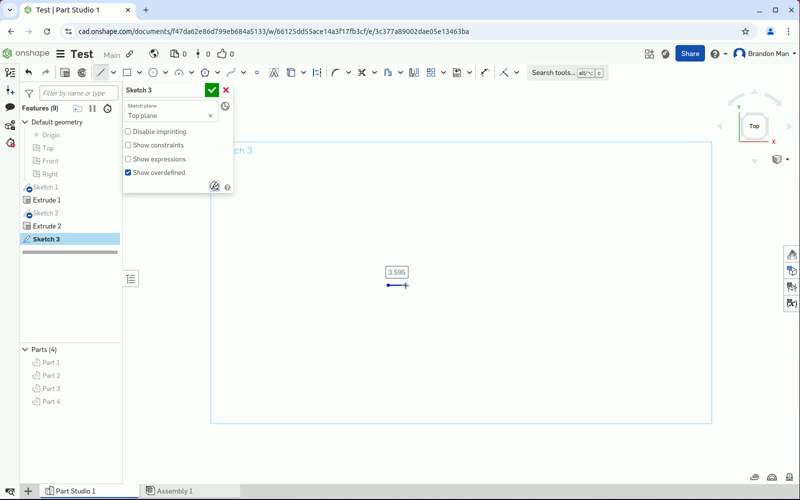
mouse_move(435, 285)
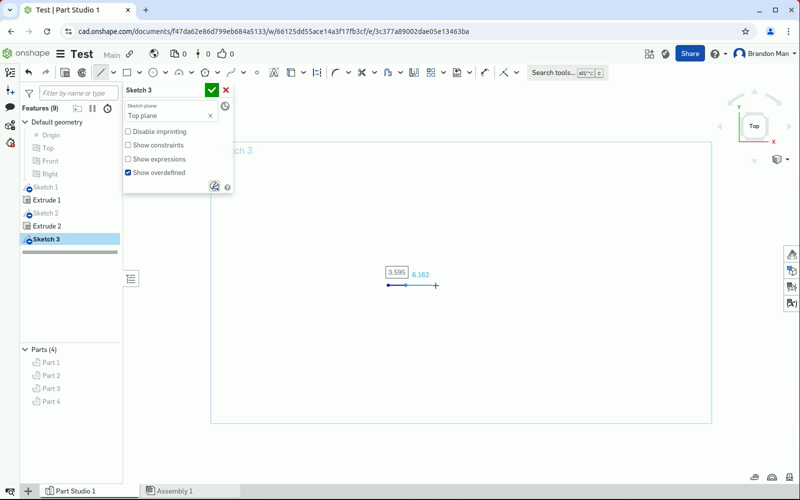
mouse_move(405, 265)
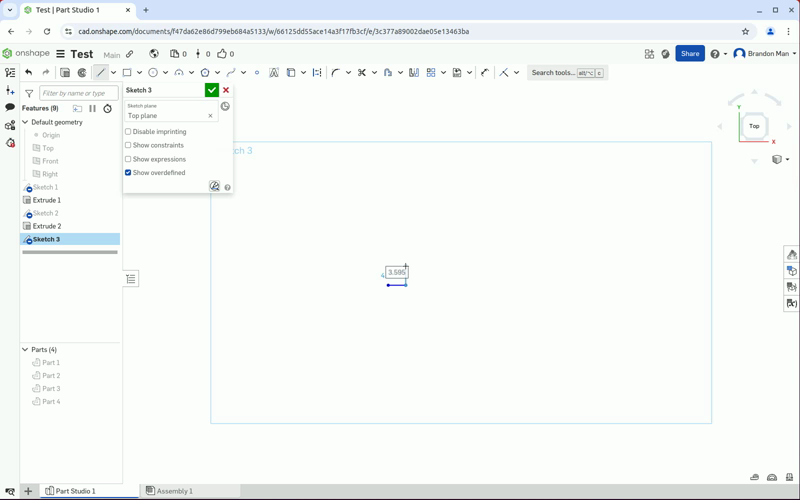
click(405, 265)
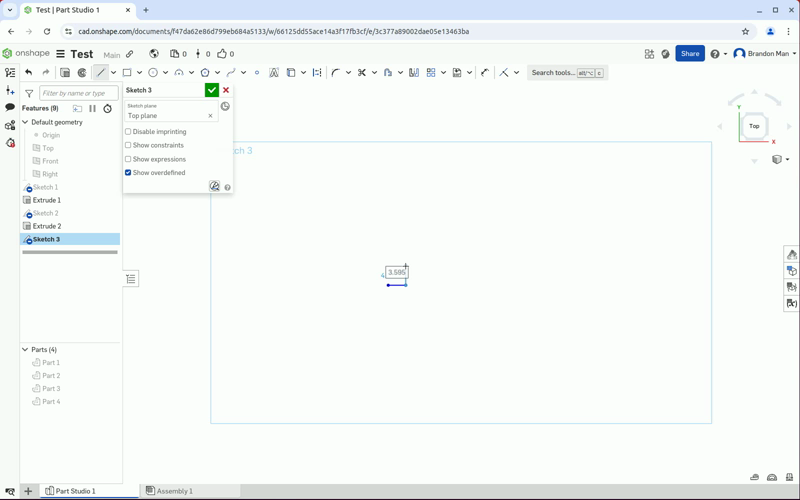
key_up(shift)
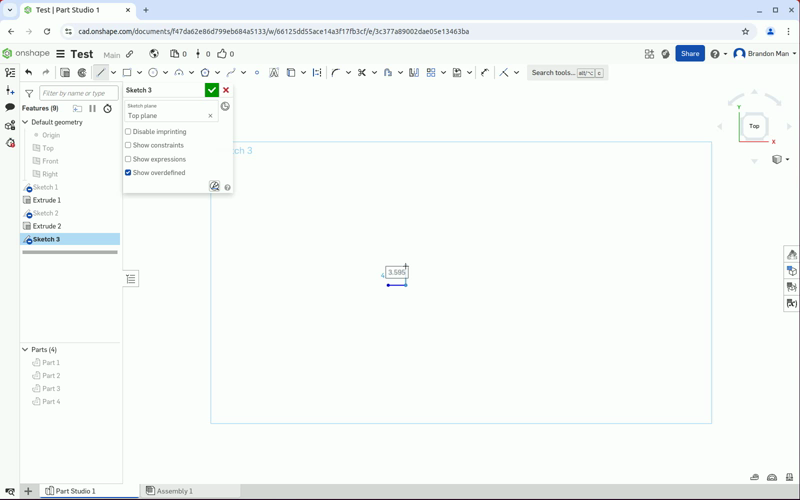
key_down(shift)
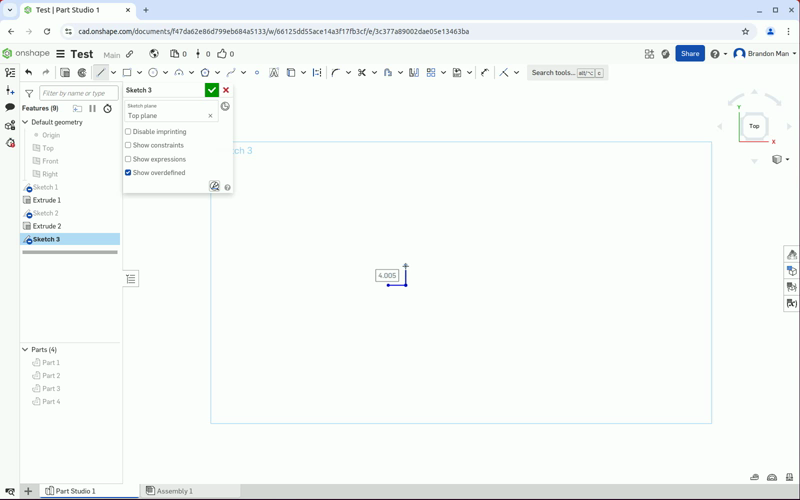
mouse_move(435, 265)
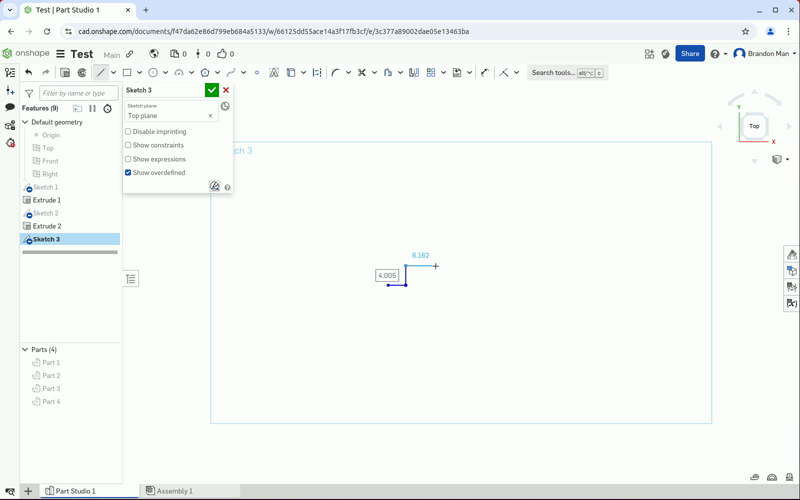
mouse_move(388, 265)
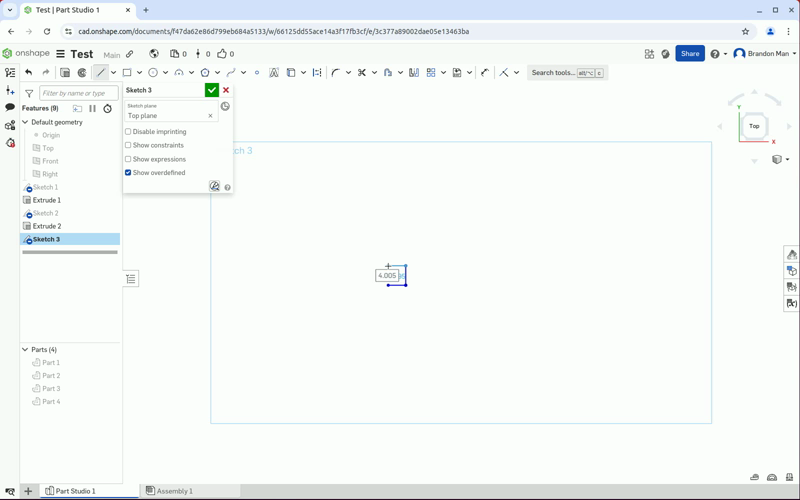
click(388, 265)
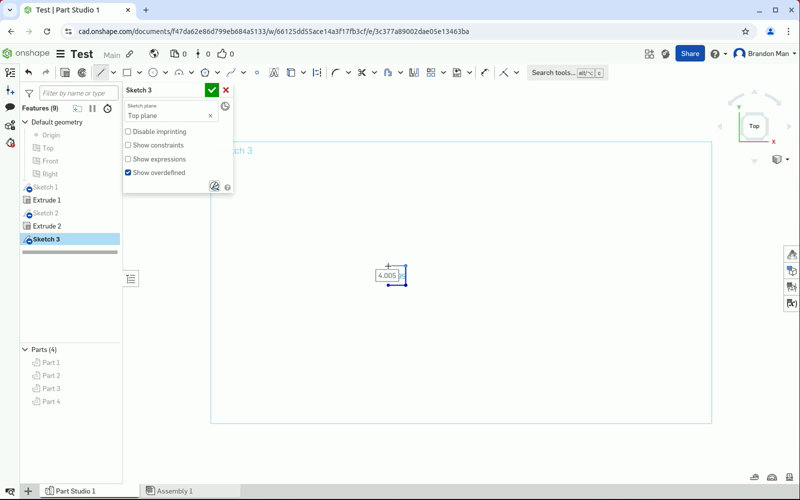
key_up(shift)
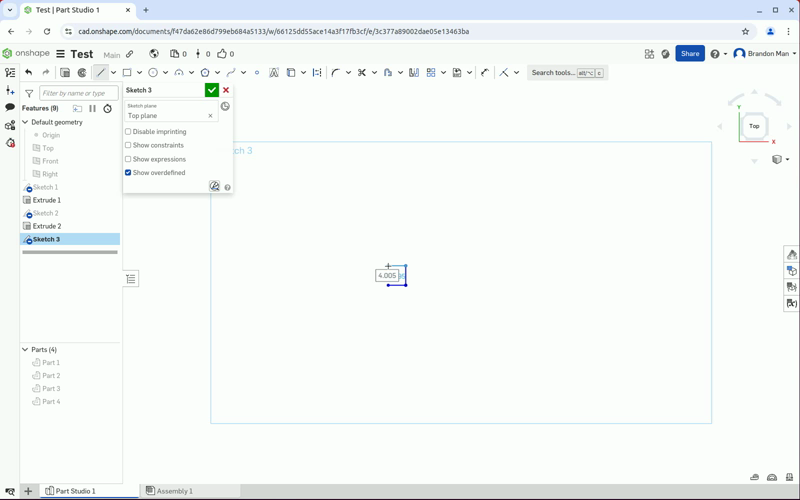
mouse_move(418, 265)
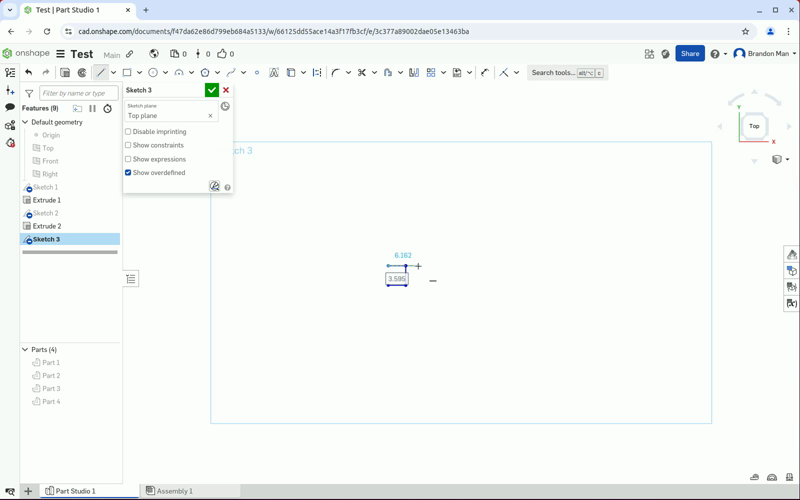
key_down(shift)
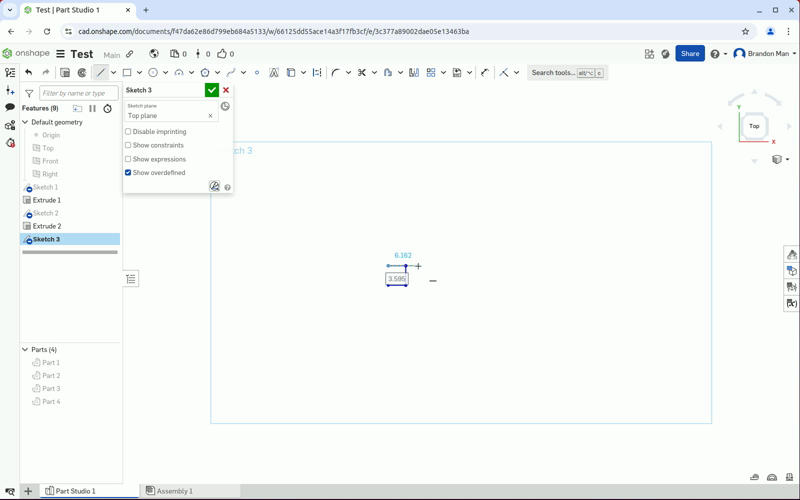
mouse_move(388, 285)
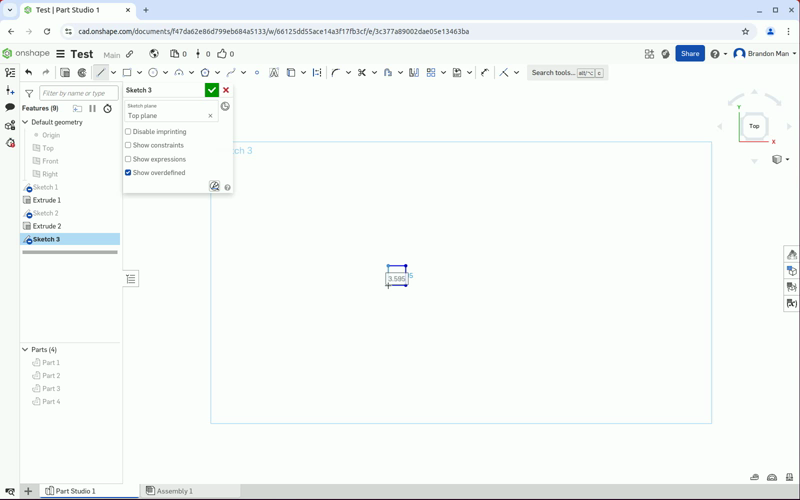
key_up(shift)
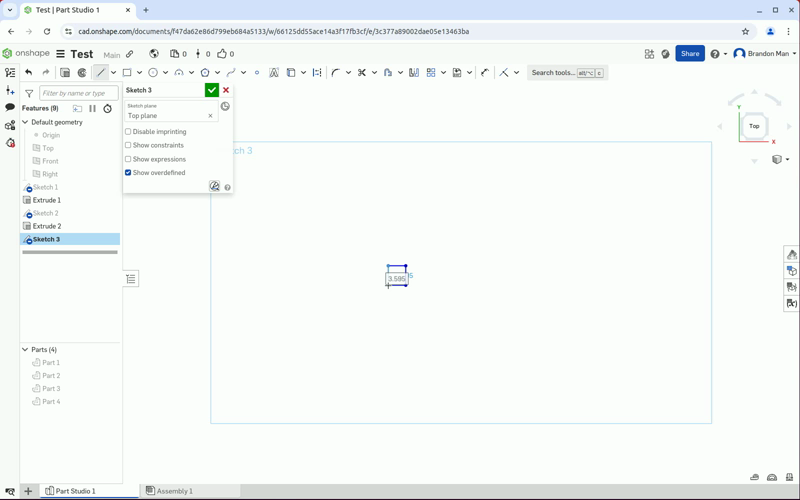
click(388, 285)
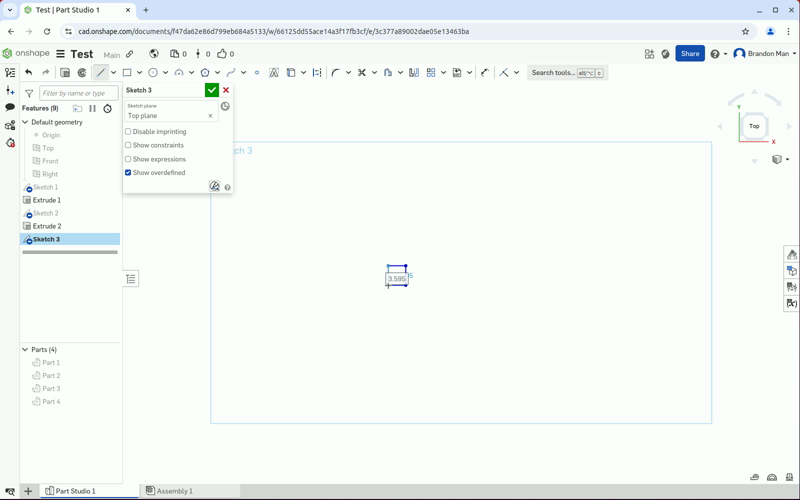
key(esc)
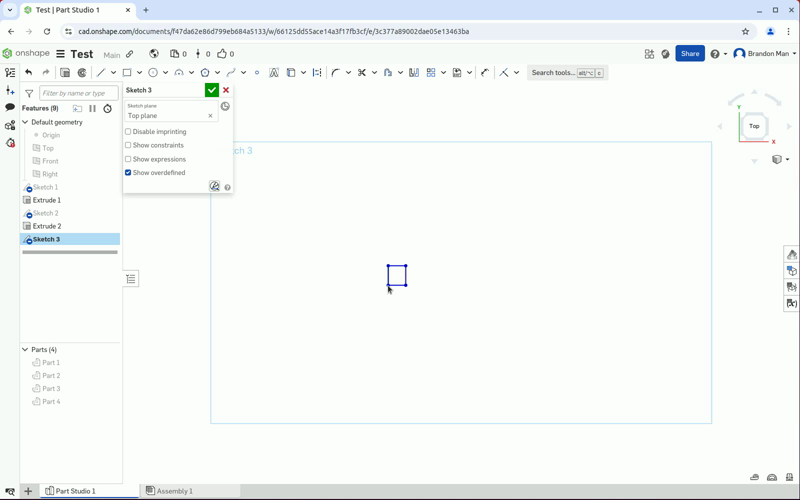
mouse_move(389, 276)
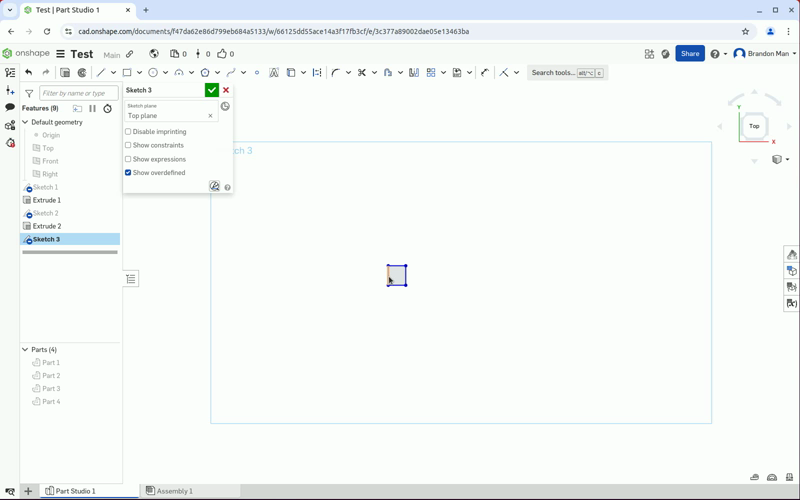
scroll(6)
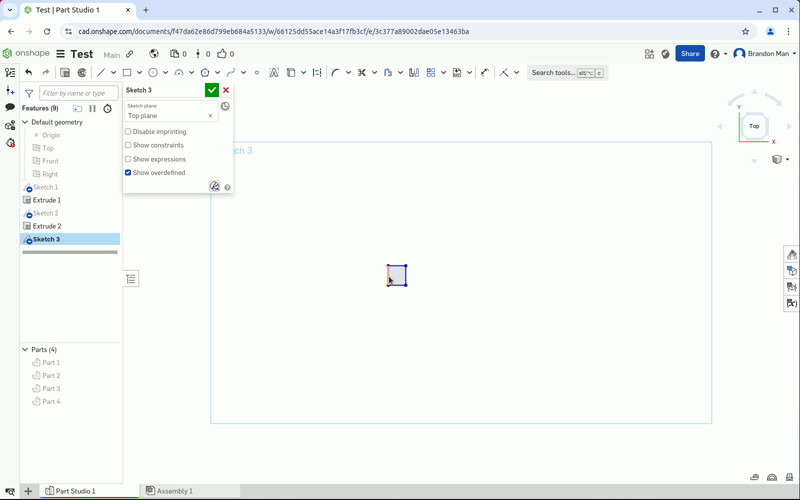
scroll(6)
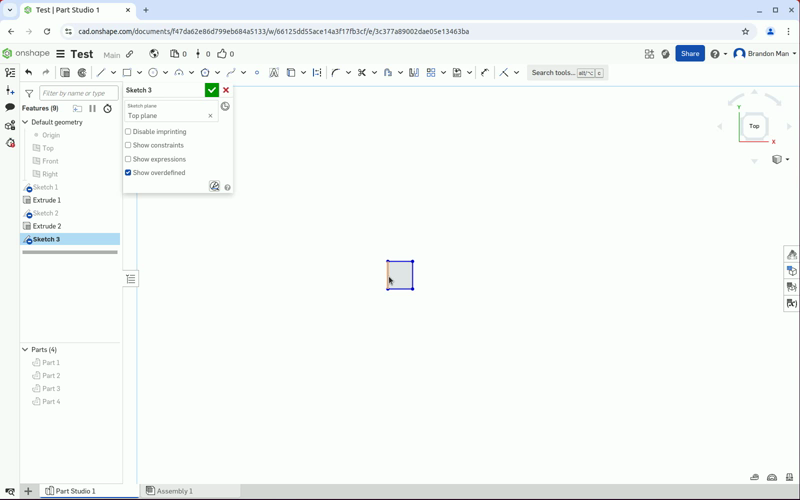
scroll(6)
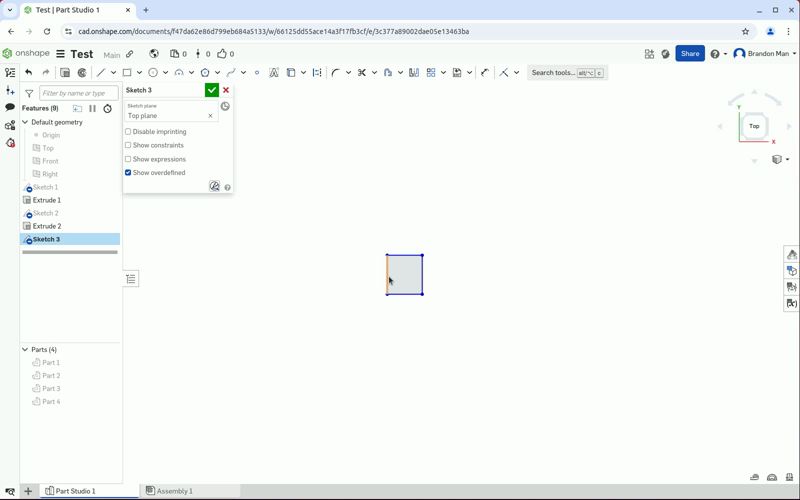
scroll(6)
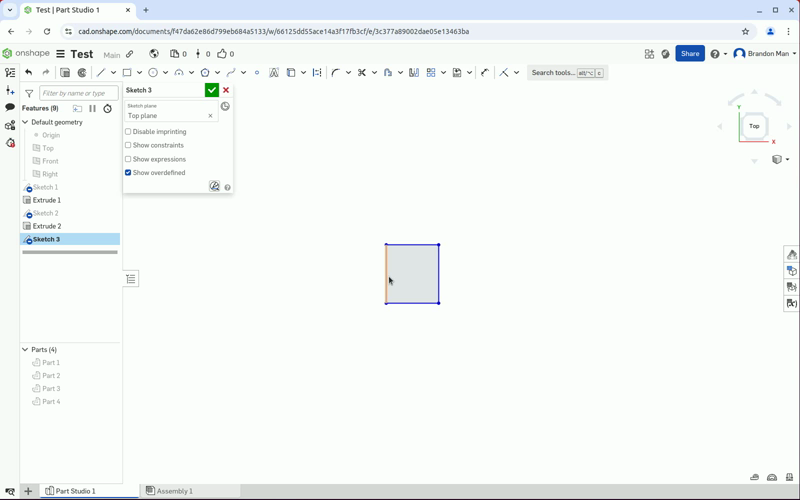
scroll(6)
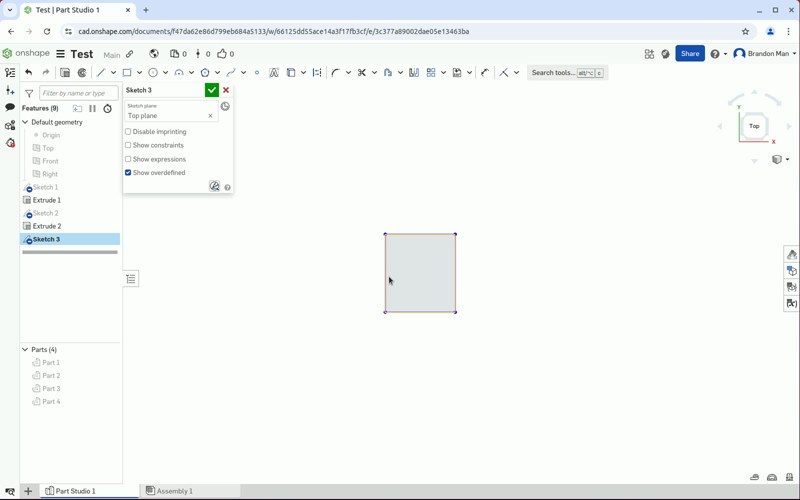
scroll(6)
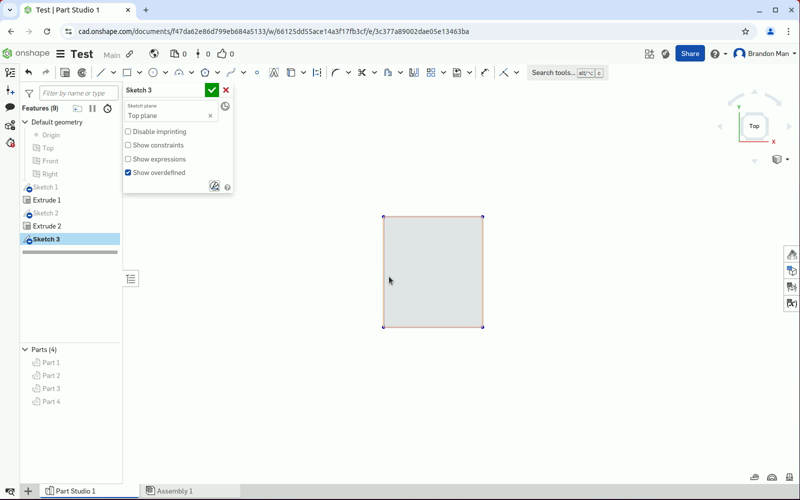
scroll(6)
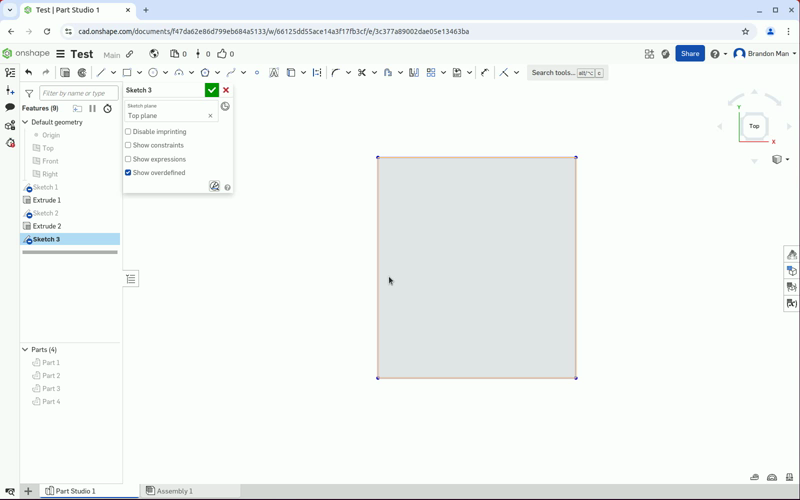
click(389, 276)
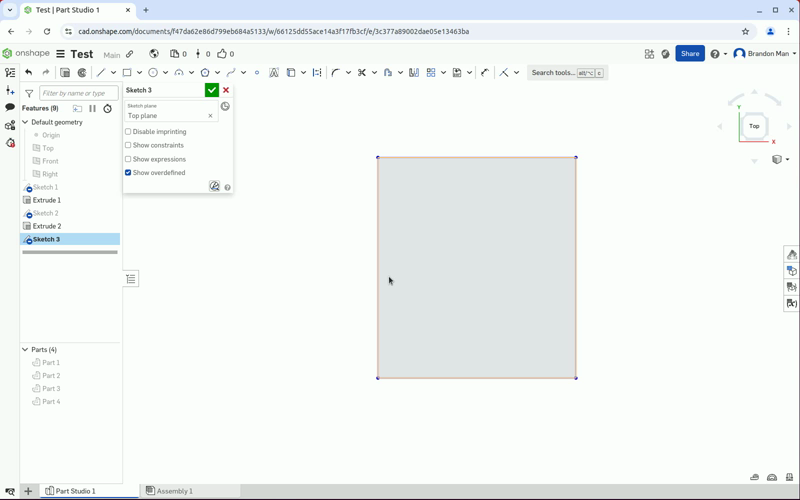
scroll(-6)
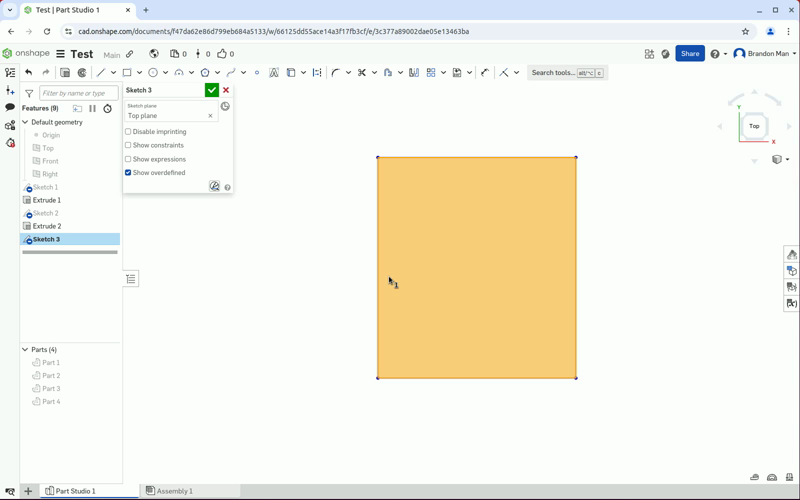
scroll(-6)
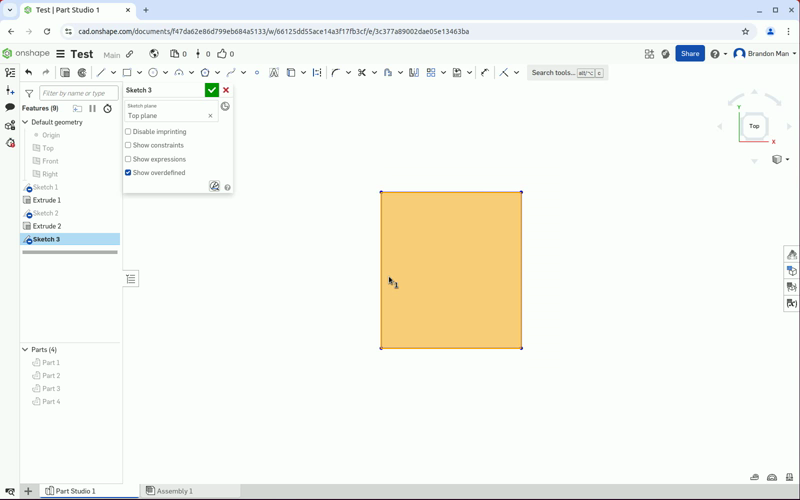
scroll(-6)
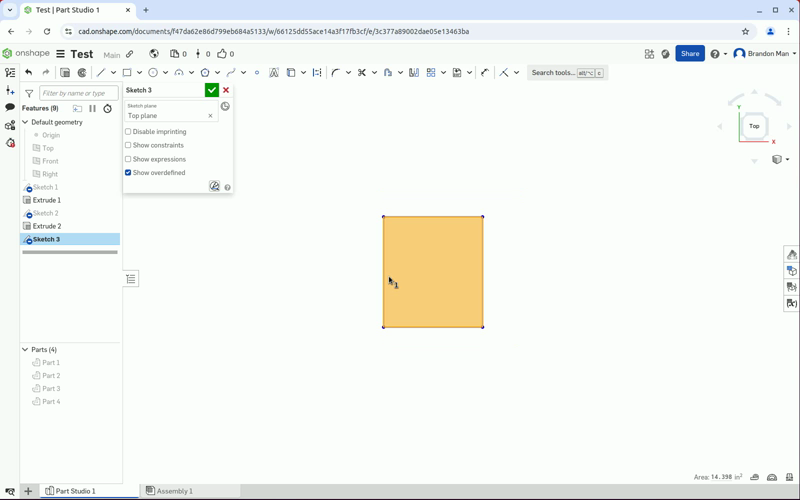
scroll(-6)
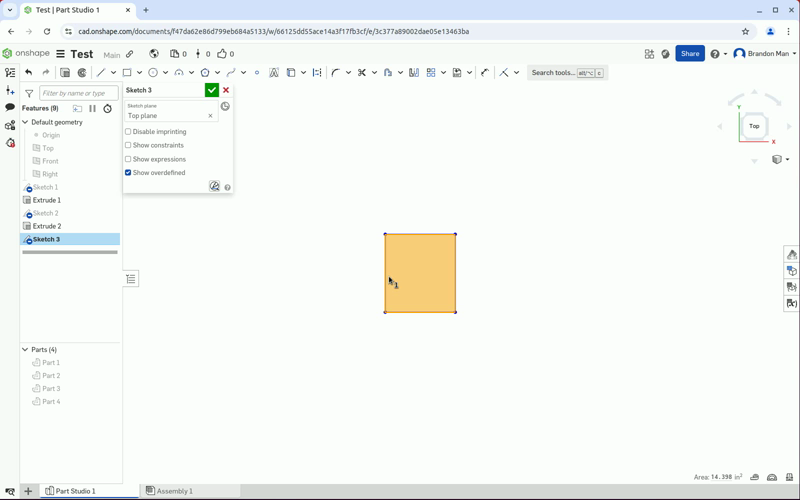
scroll(-6)
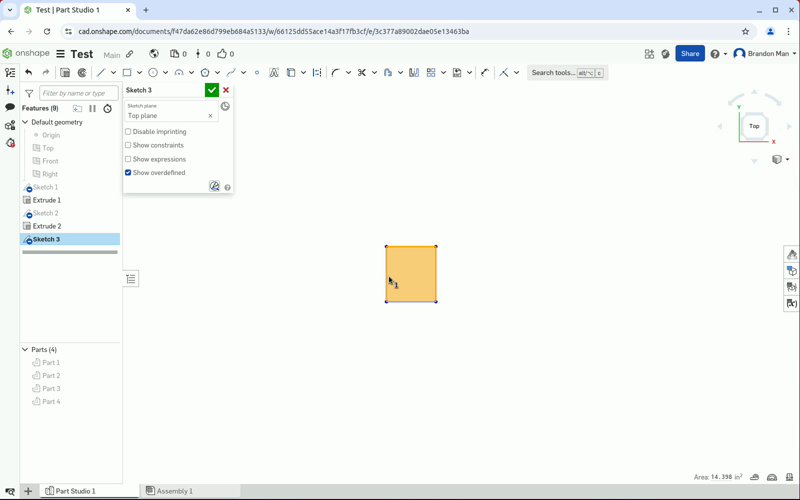
scroll(-6)
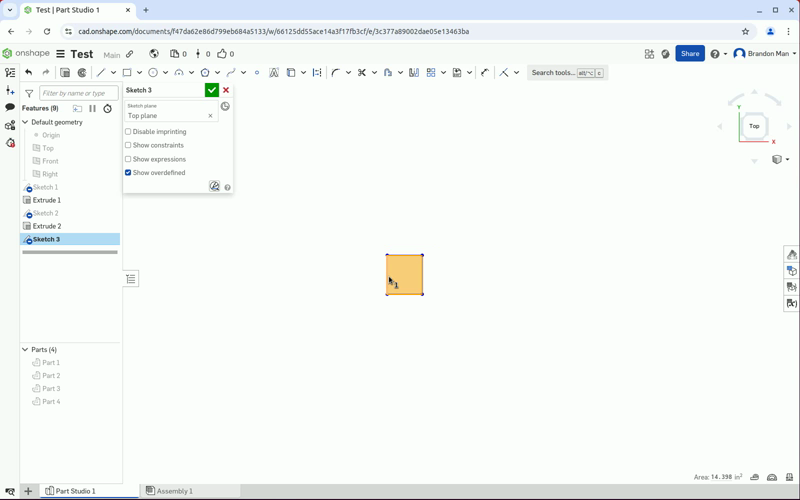
scroll(-6)
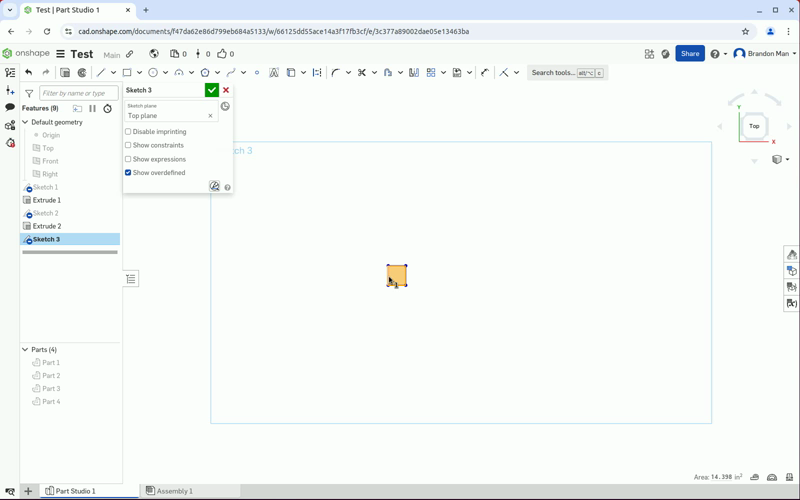
mouse_move(73, 352)
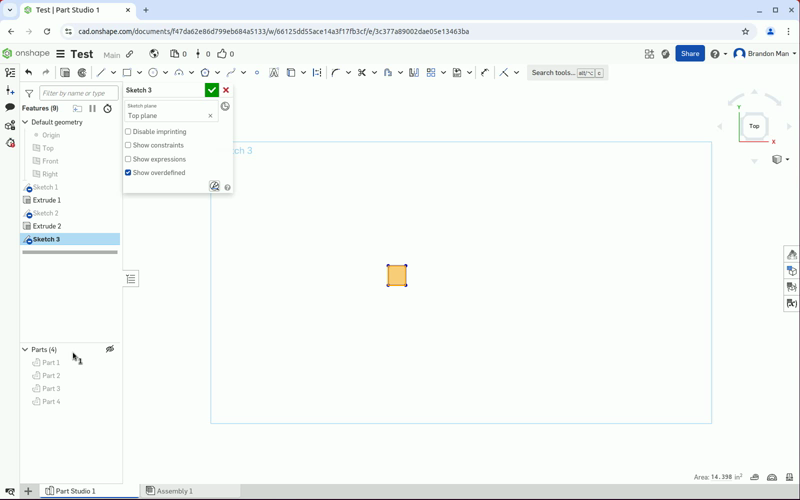
key(shift+y)
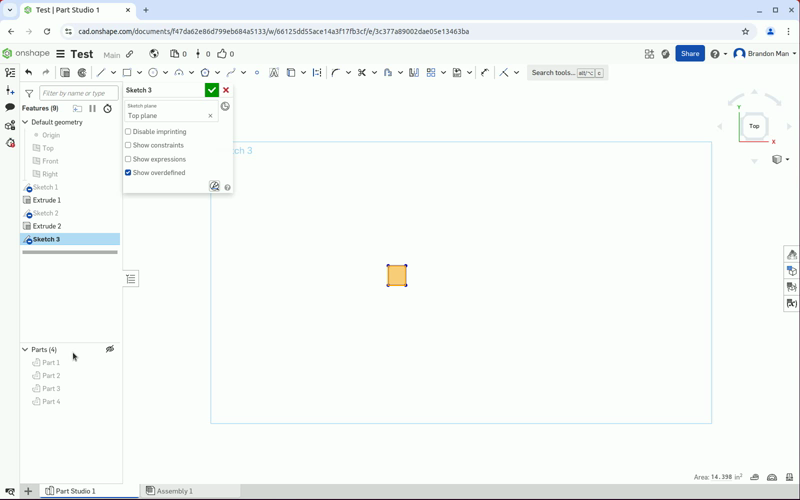
key(shift+e)
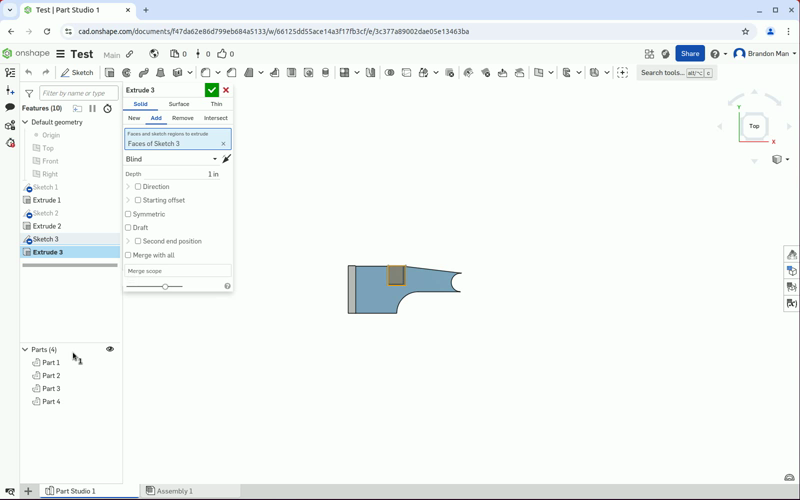
mouse_move(143, 106)
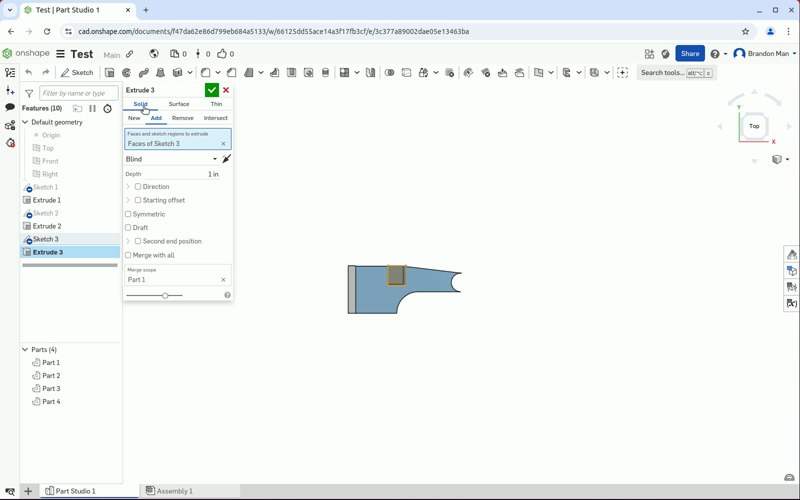
click(143, 106)
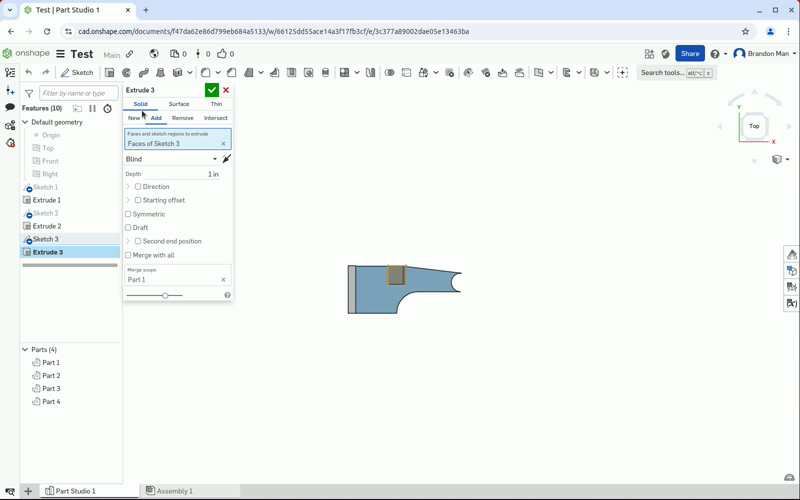
mouse_move(137, 120)
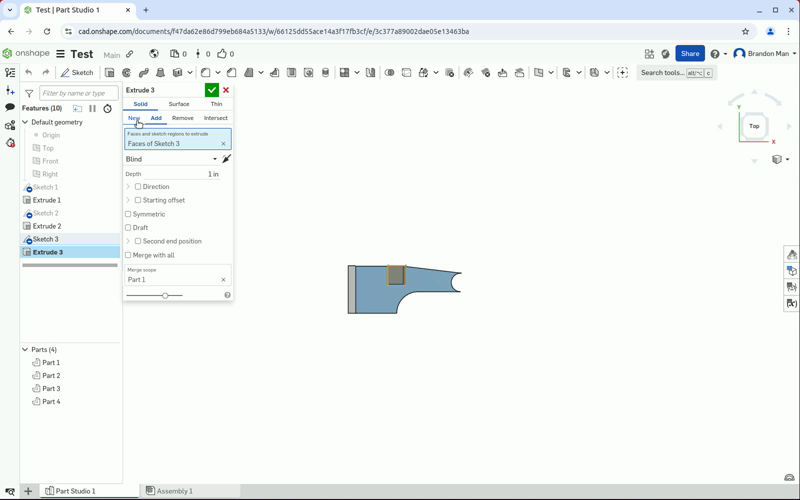
click(137, 120)
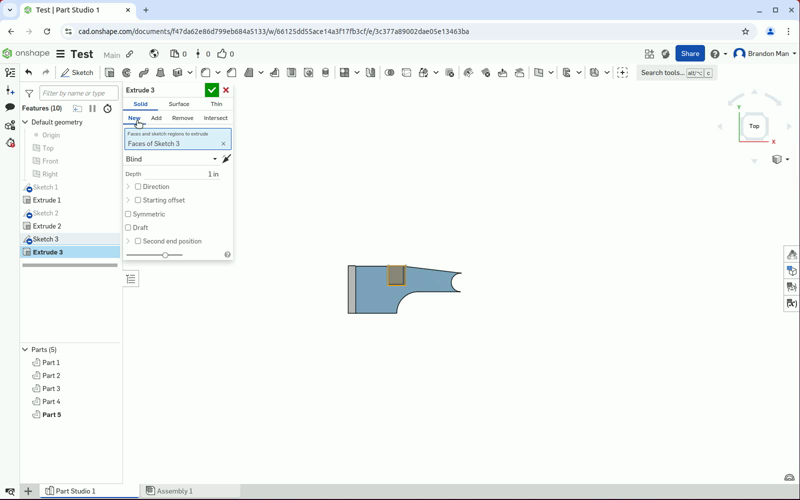
key(tab, 4)
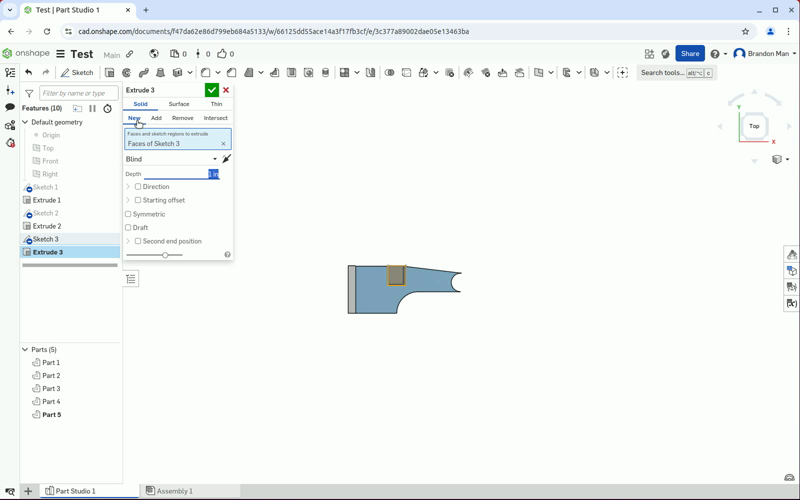
text(5.296)
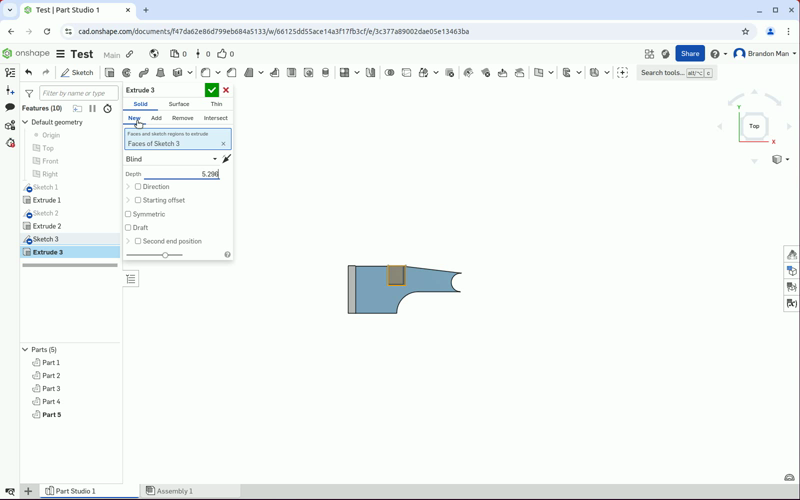
key(enter)
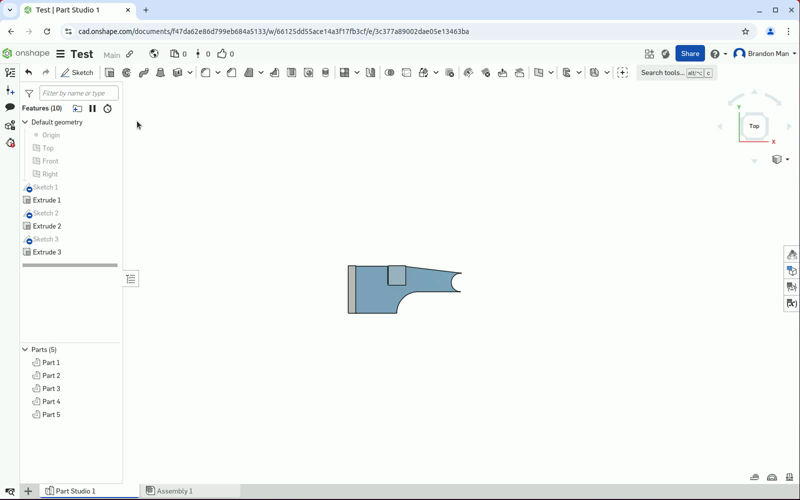
key(shift+h)
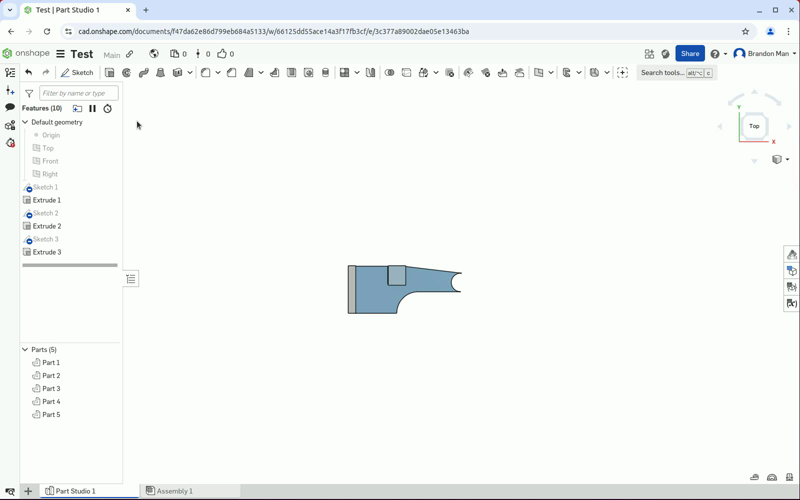
key(shift+h)
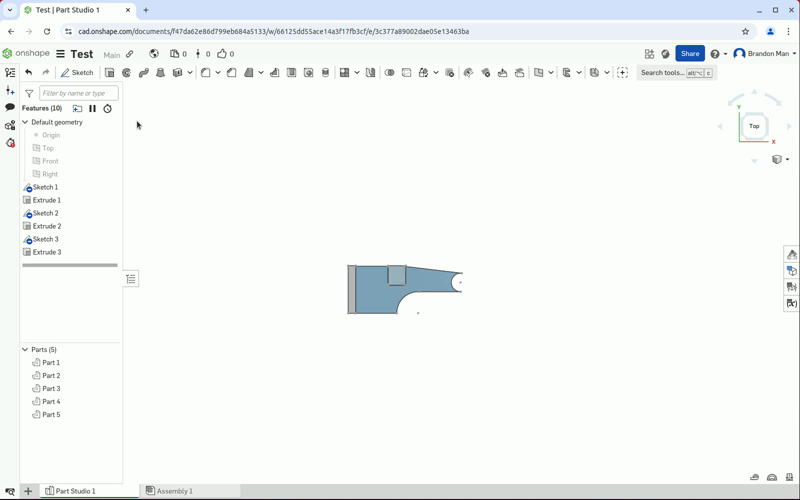
key(shift+7)
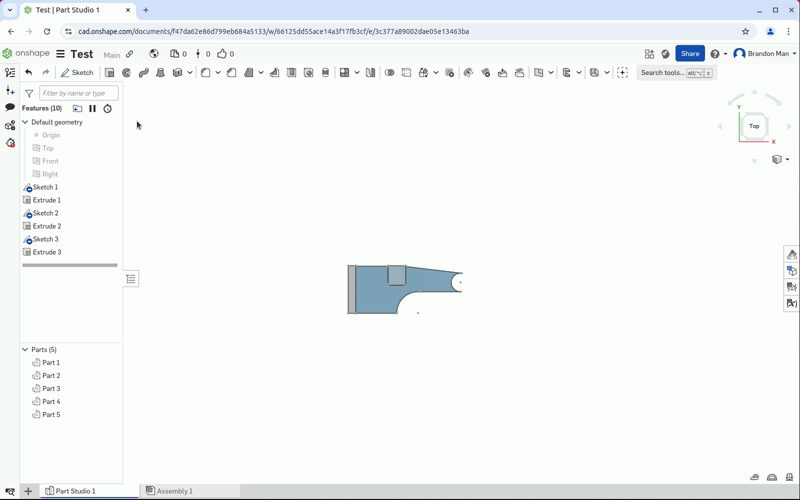
key(up, 3)
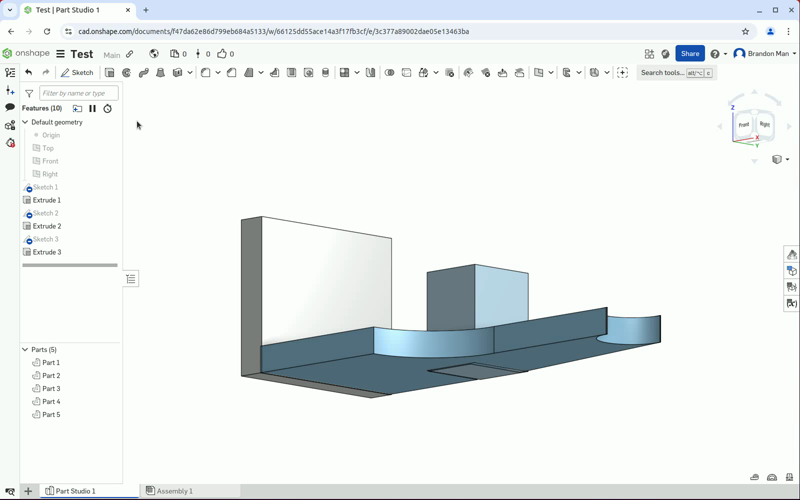
key(left, 3)
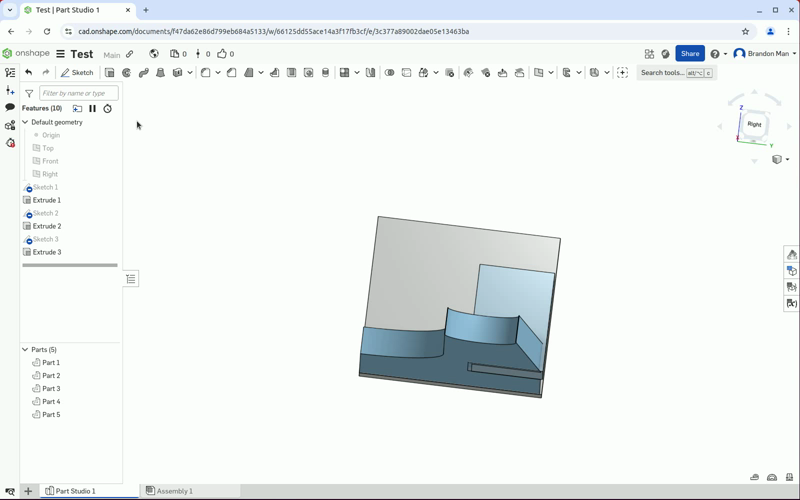
key(right, 3)
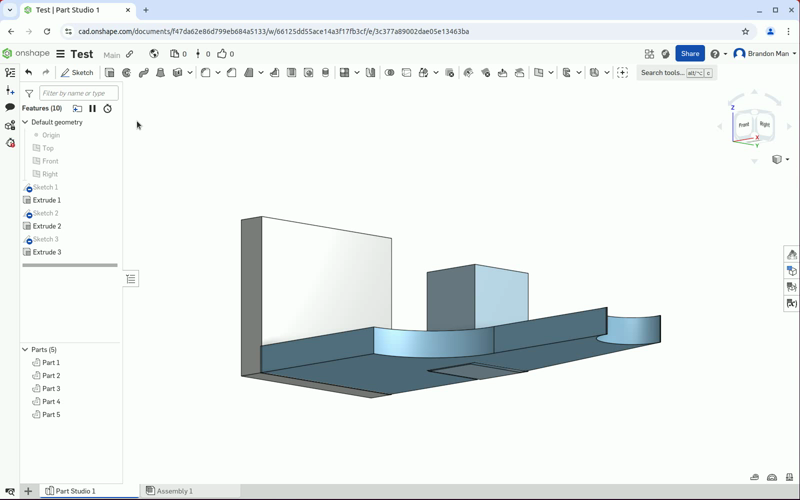
key(down, 3)
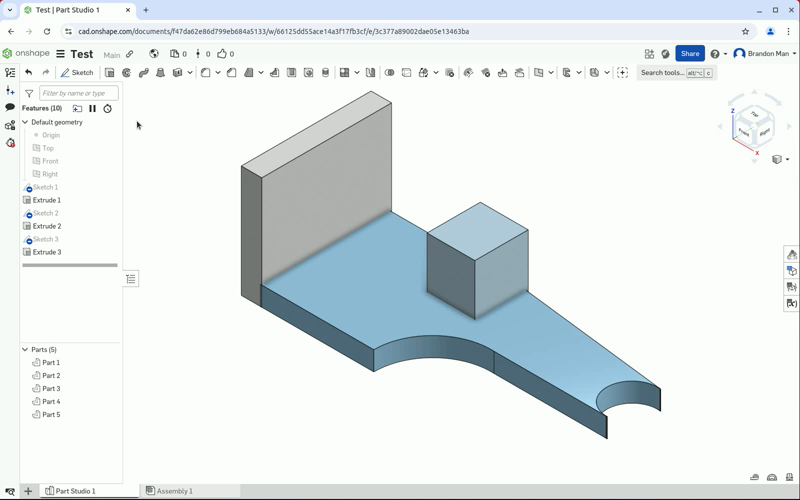
mouse_move(73, 189)
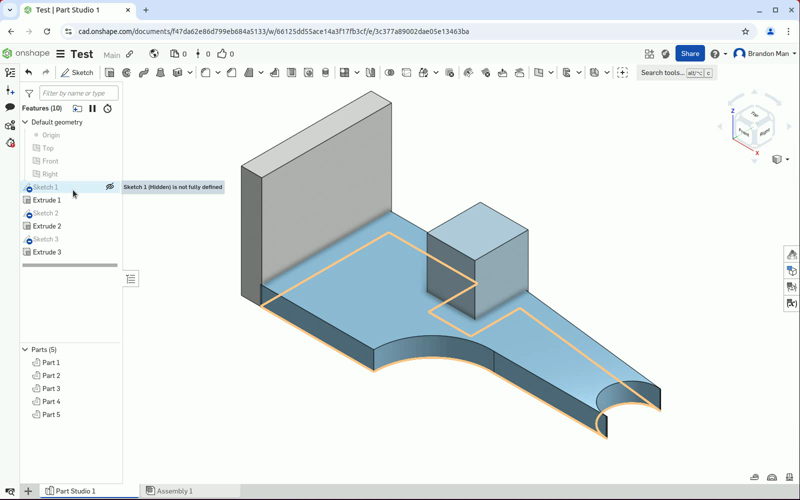
click(73, 189)